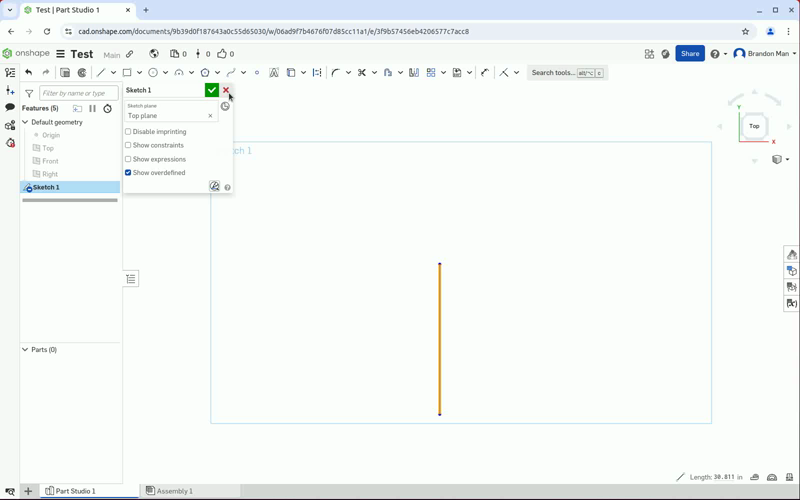
key(shift+h)
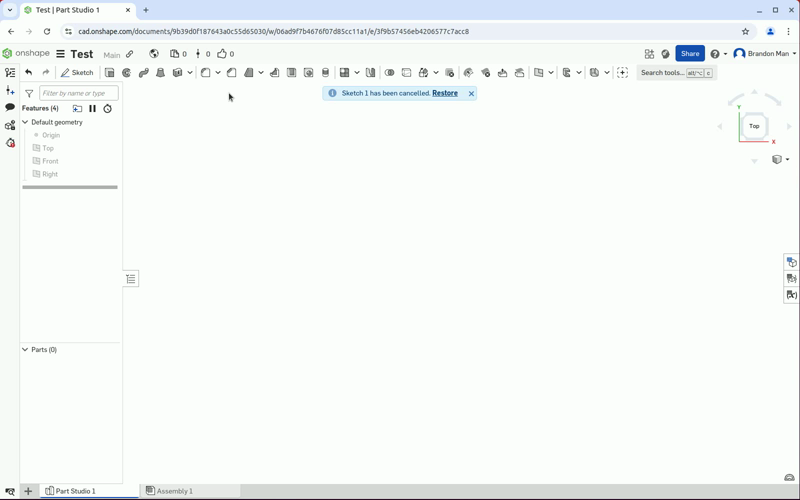
mouse_move(73, 352)
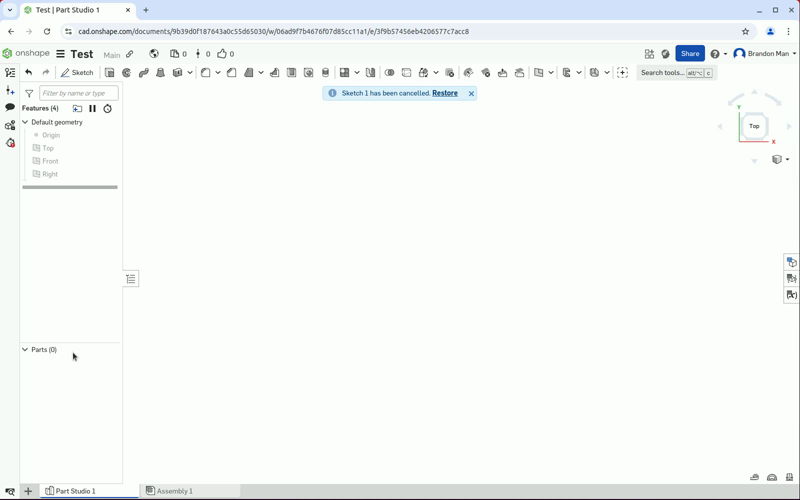
key(y)
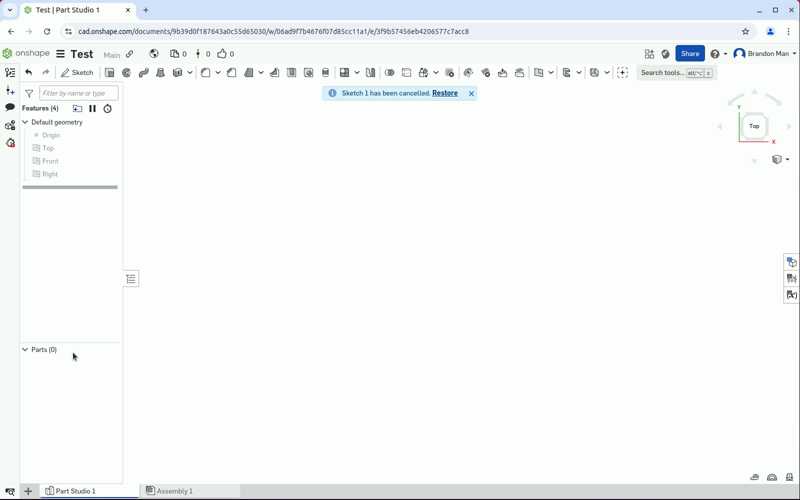
key(shift+p)
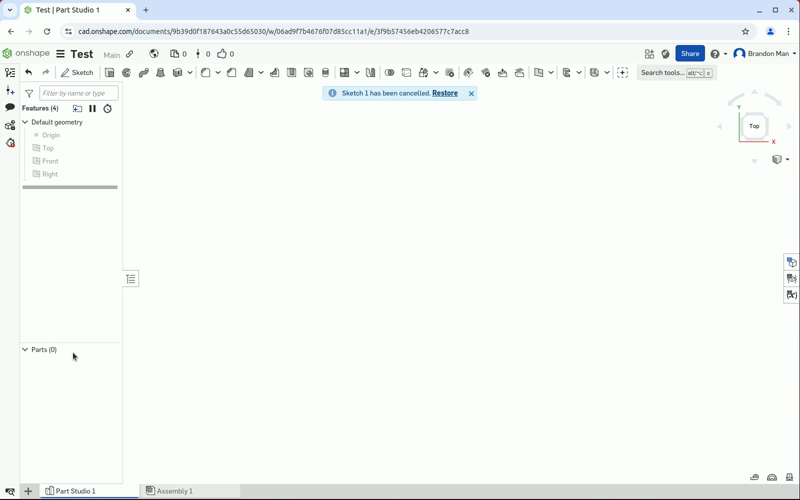
key(space)
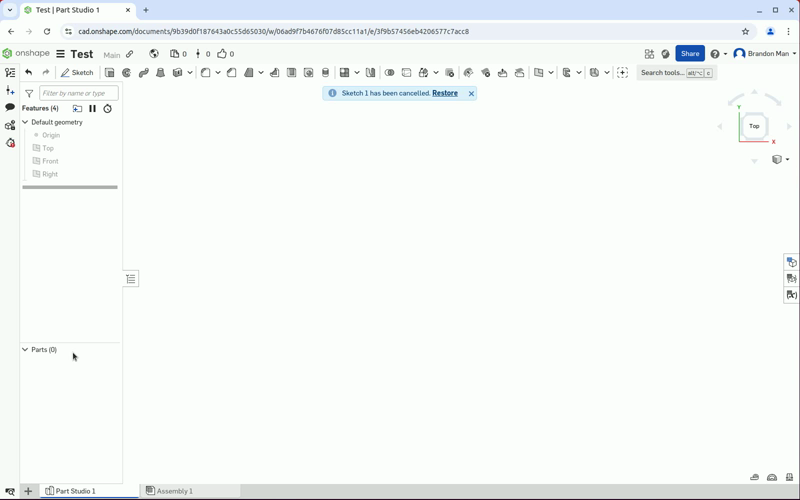
key_down(shift)
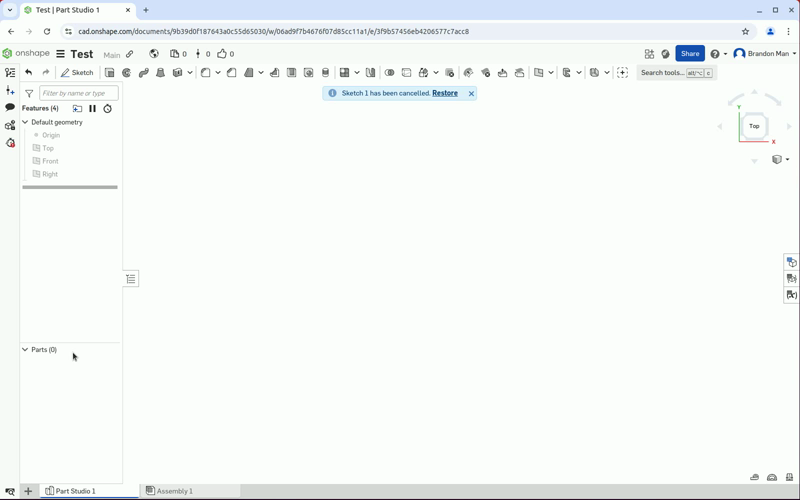
key(up)
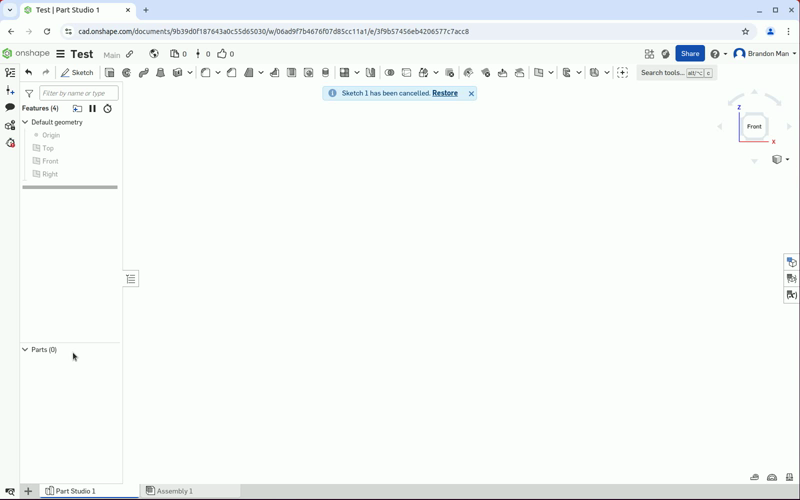
key_up(shift)
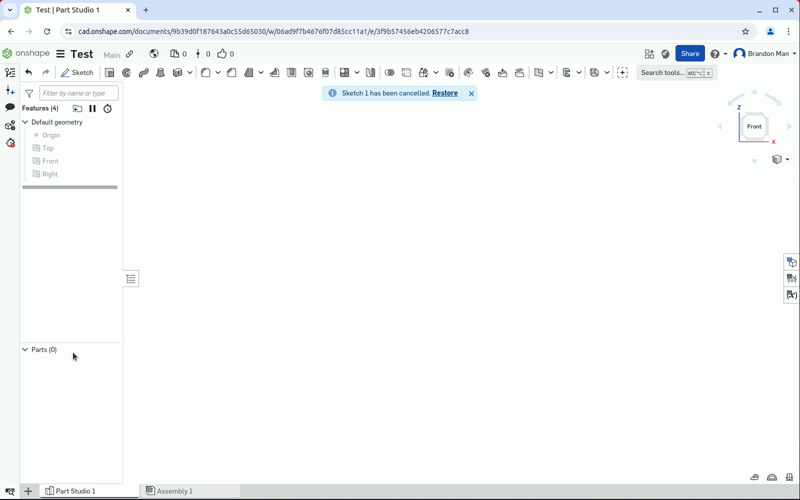
key(space)
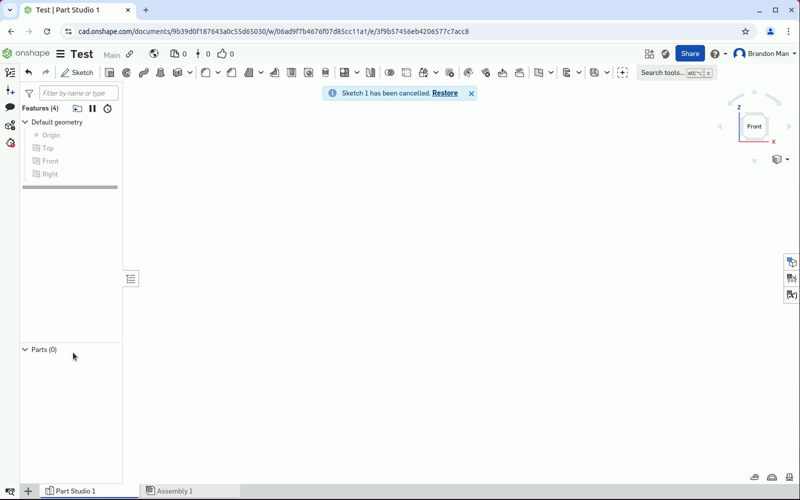
key_down(shift)
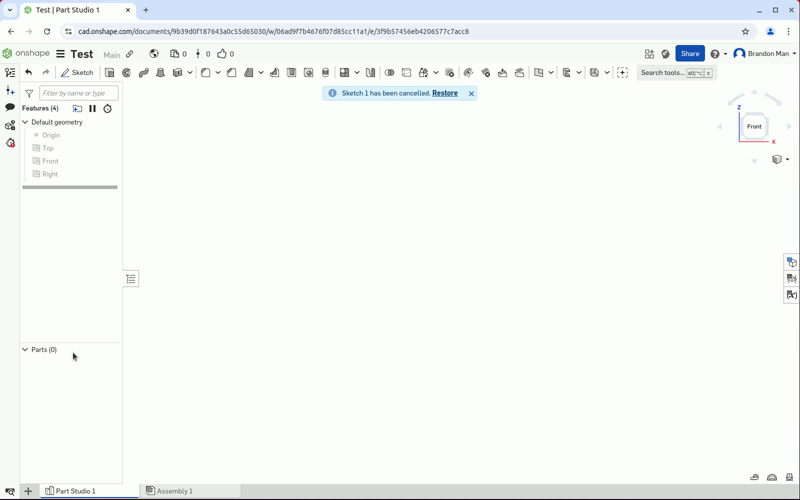
key(left)
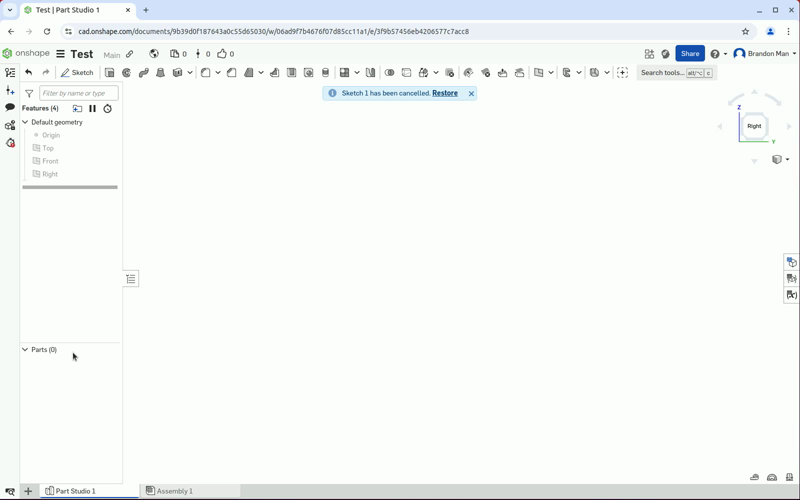
key_up(shift)
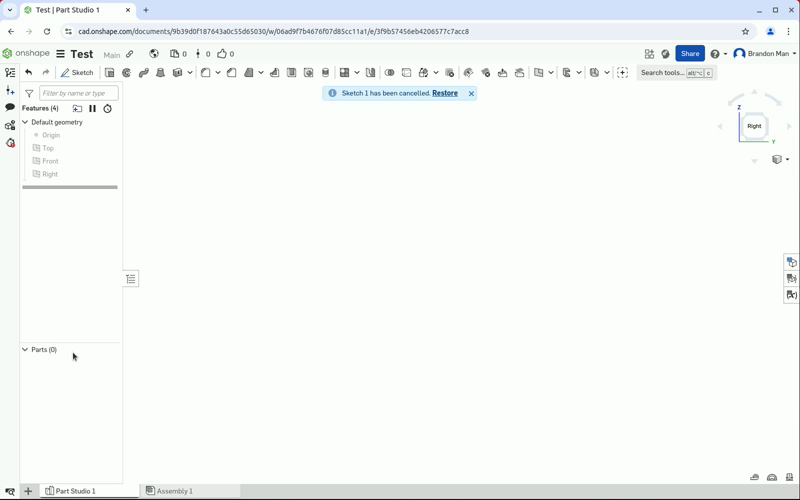
mouse_move(73, 352)
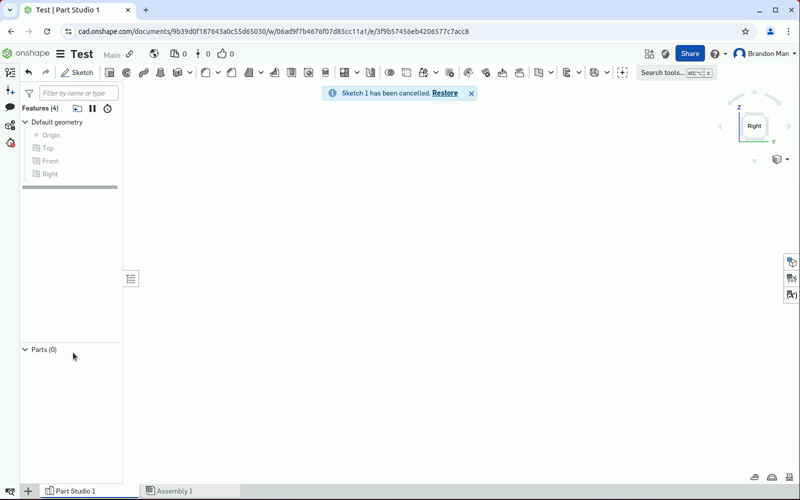
key(shift+y)
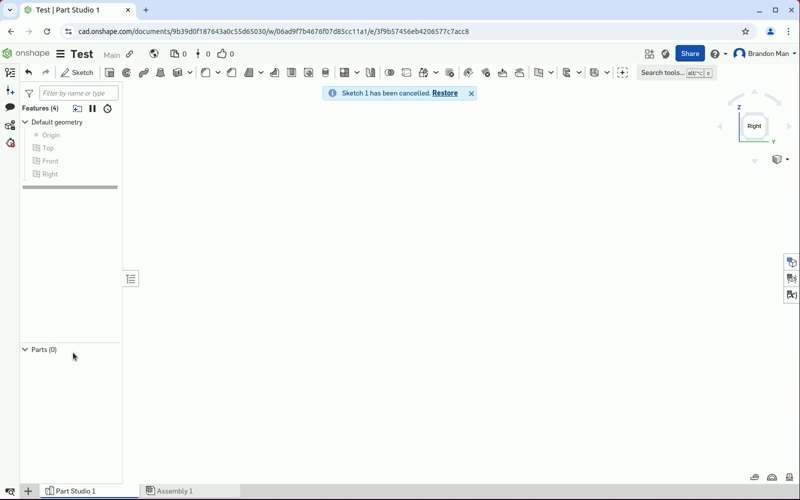
key(shift+s)
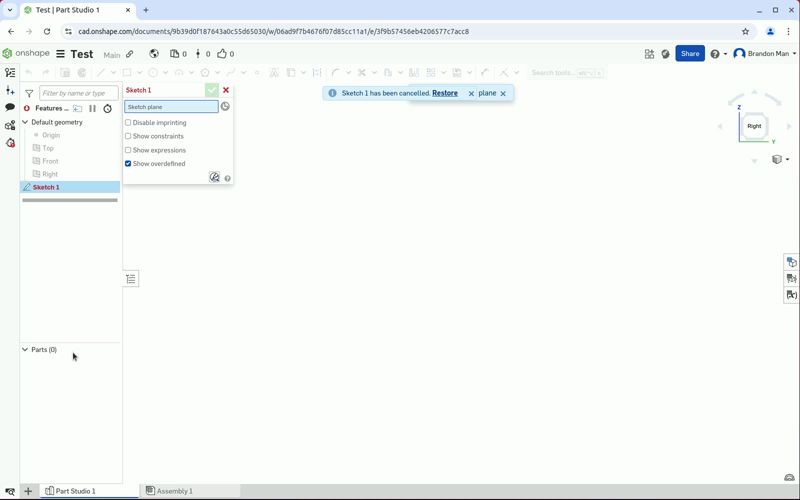
mouse_move(73, 176)
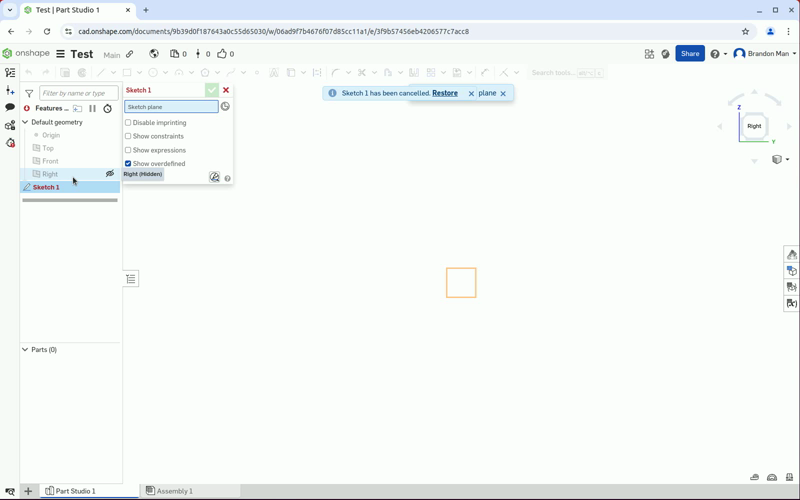
click(73, 176)
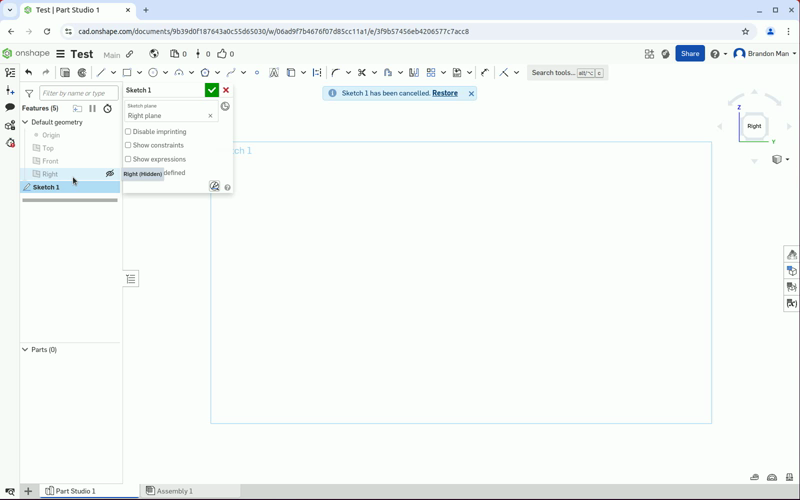
mouse_move(73, 352)
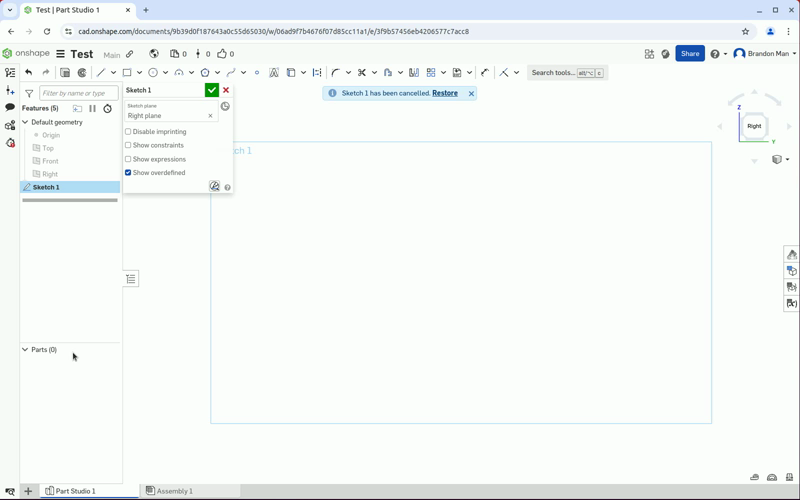
key(y)
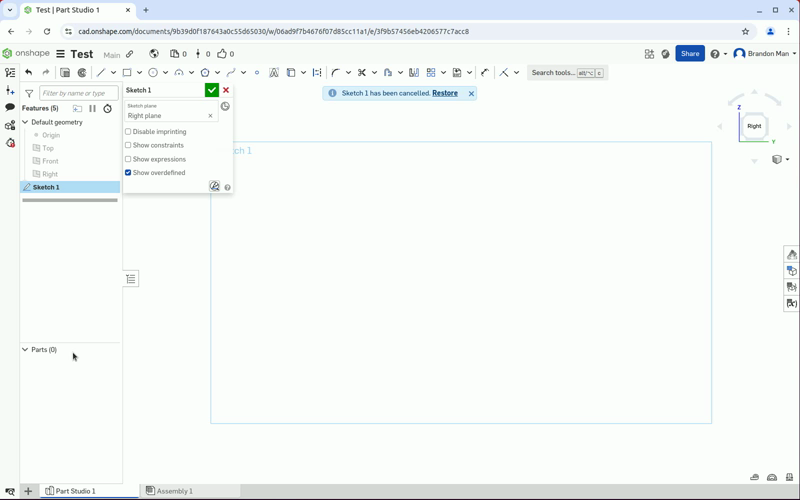
key(l)
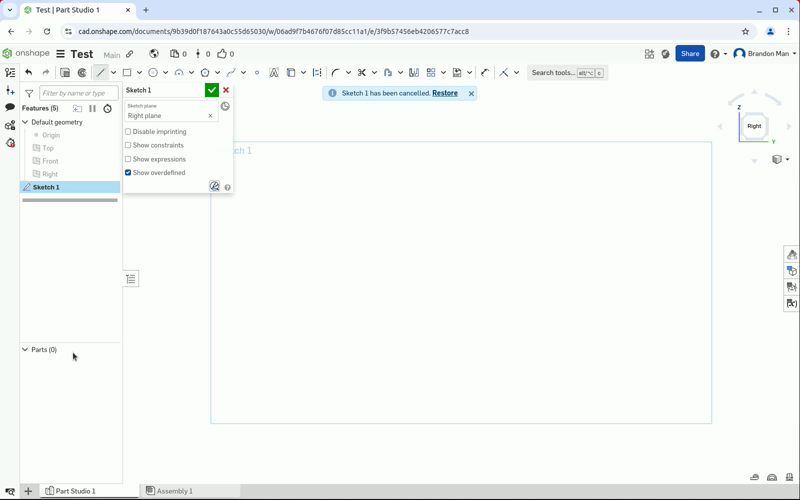
key_down(shift)
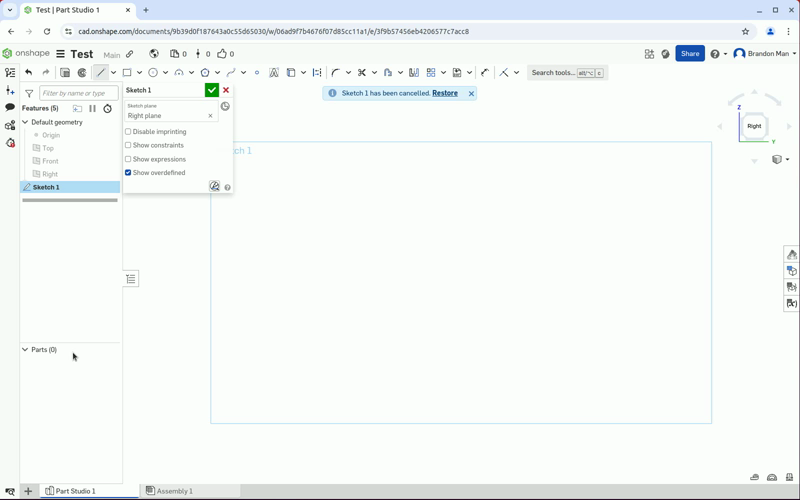
mouse_move(376, 395)
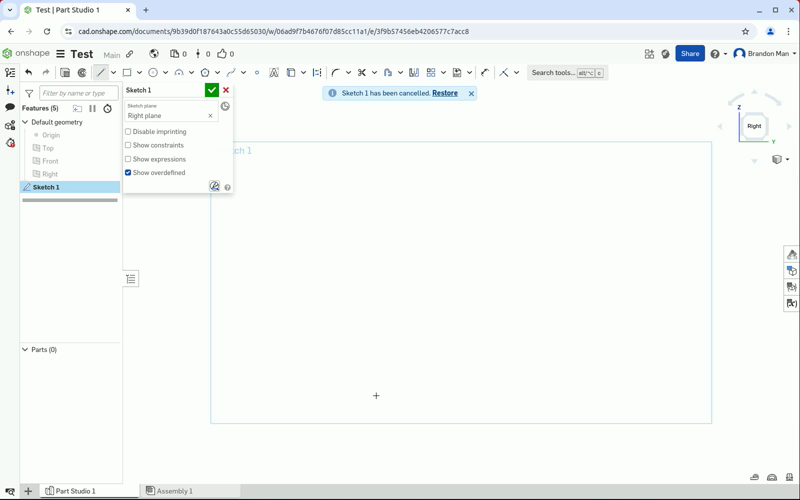
click(376, 395)
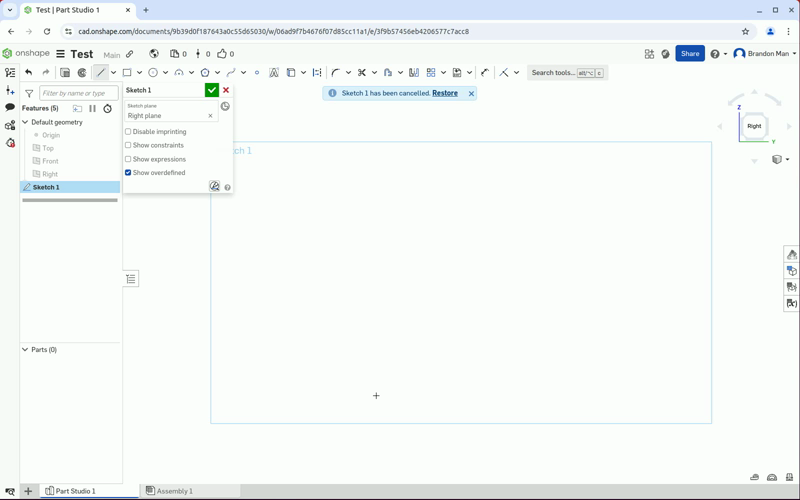
key_up(shift)
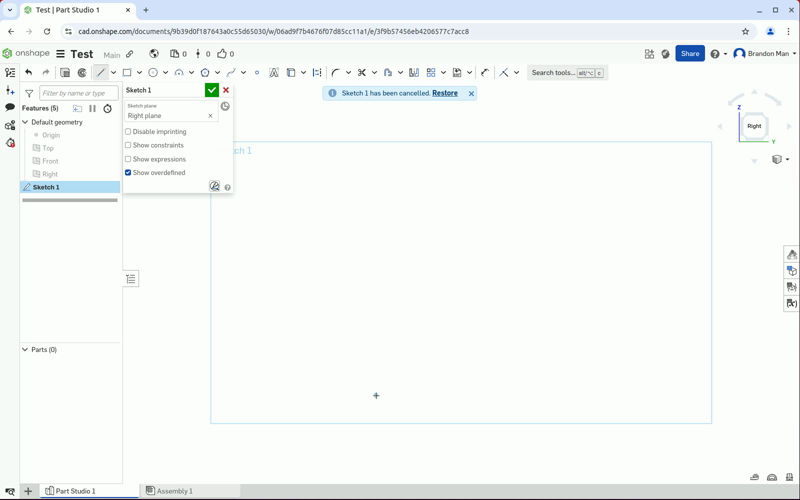
key_down(shift)
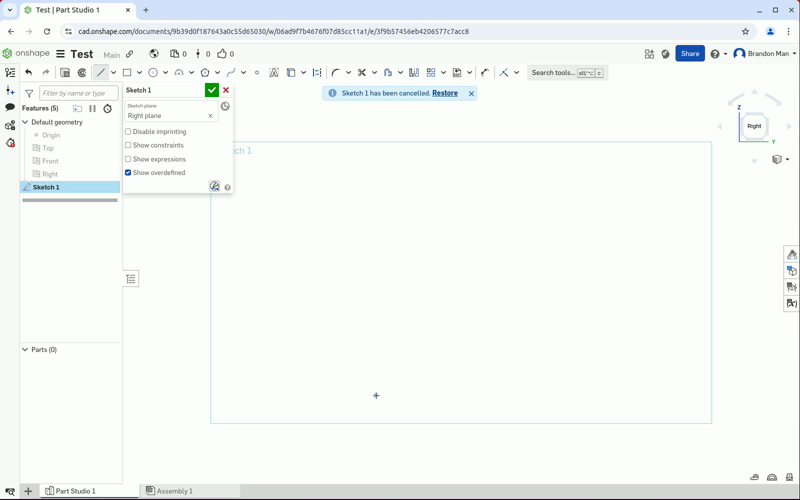
mouse_move(543, 395)
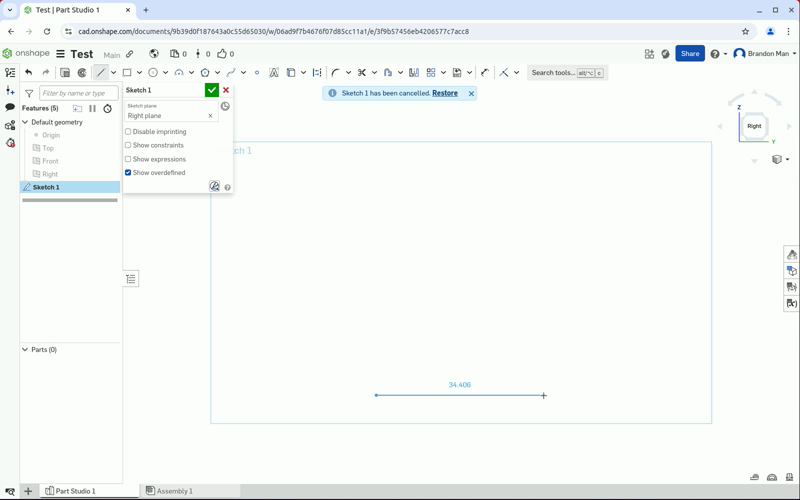
click(543, 395)
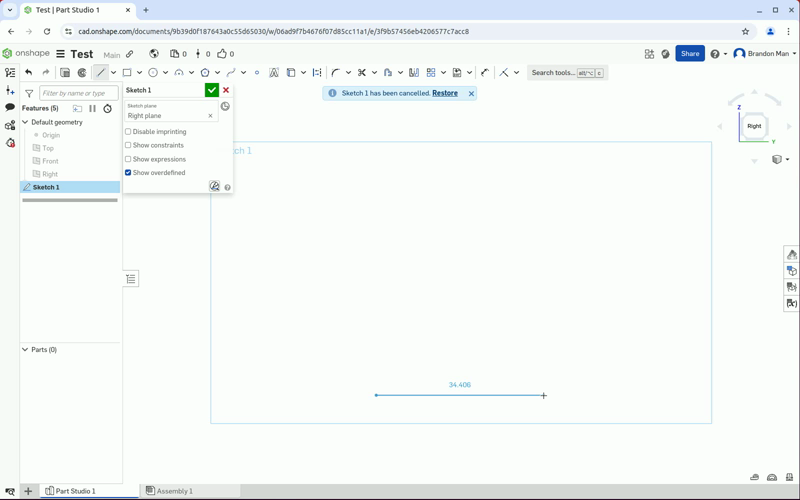
key_up(shift)
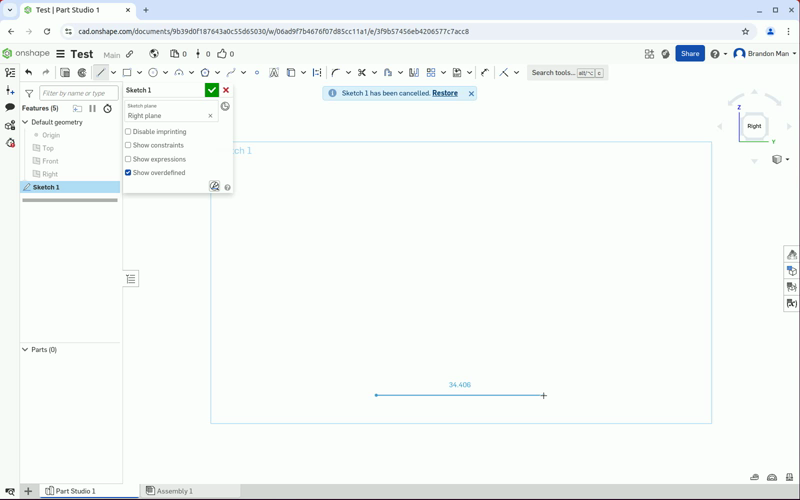
key_down(shift)
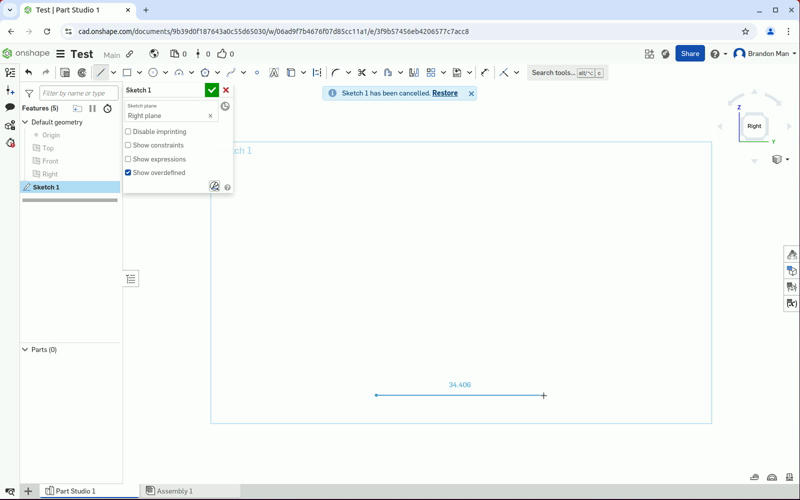
mouse_move(543, 171)
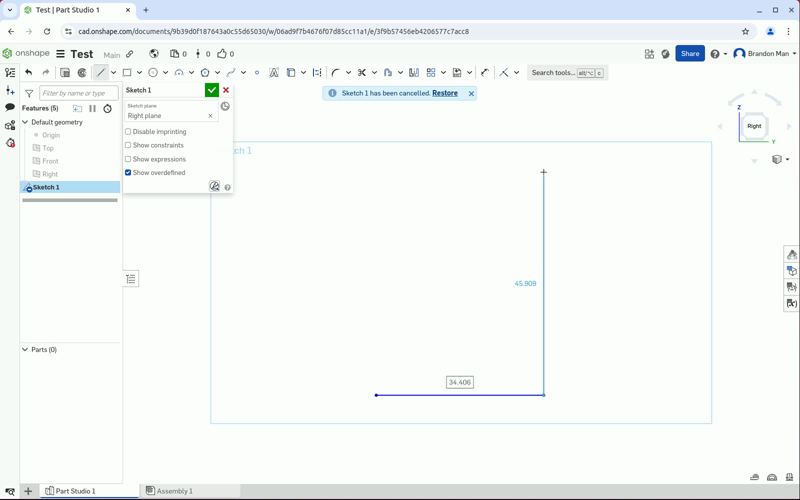
click(543, 171)
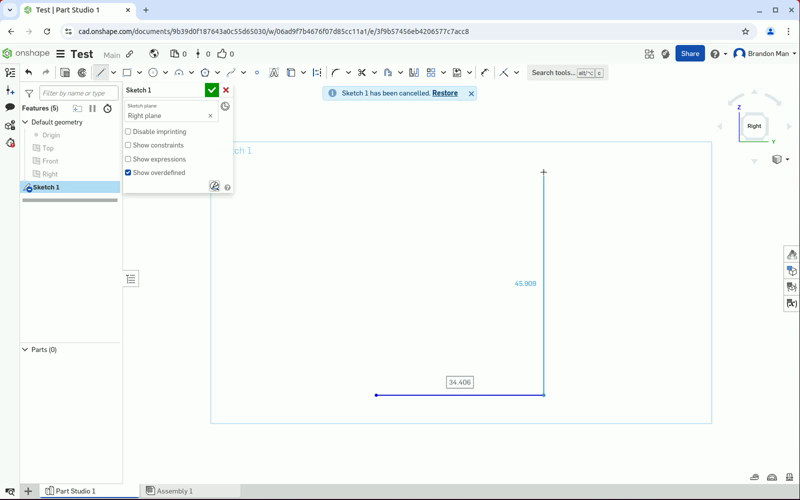
key_up(shift)
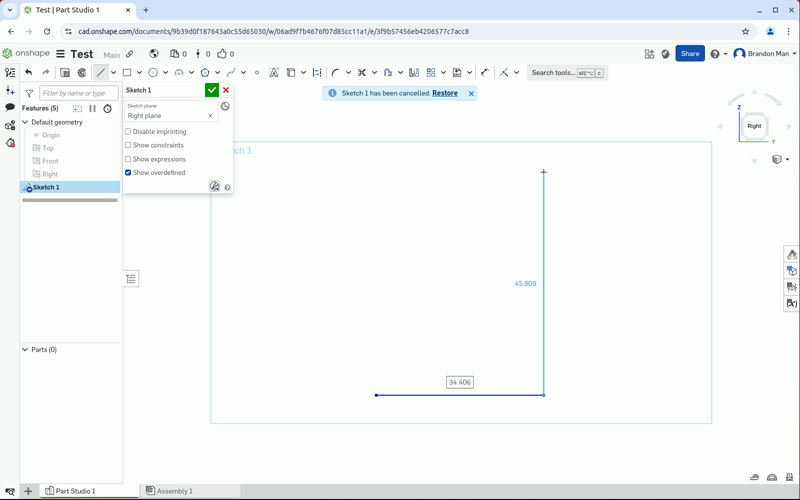
key_down(shift)
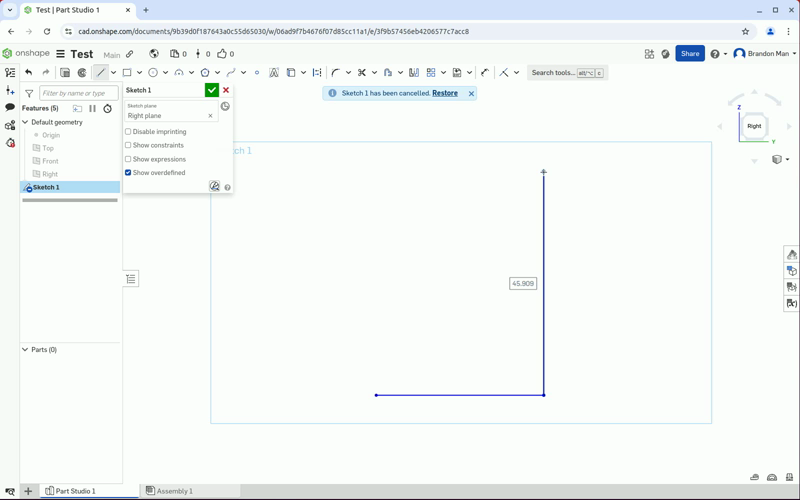
mouse_move(376, 171)
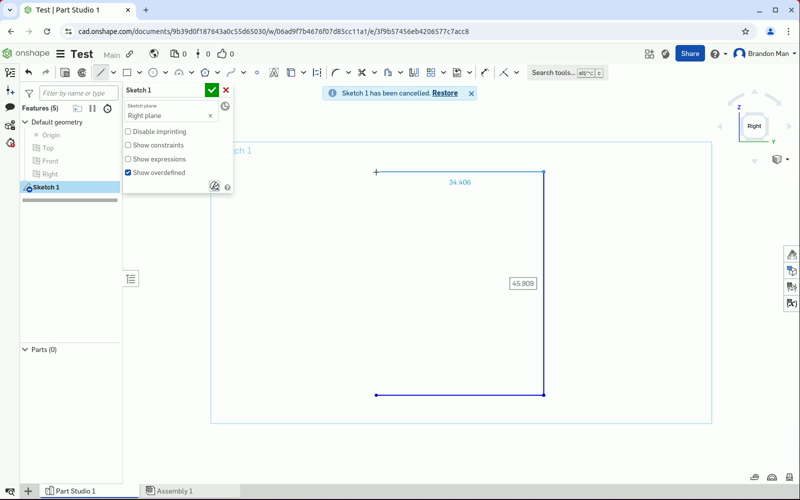
click(376, 171)
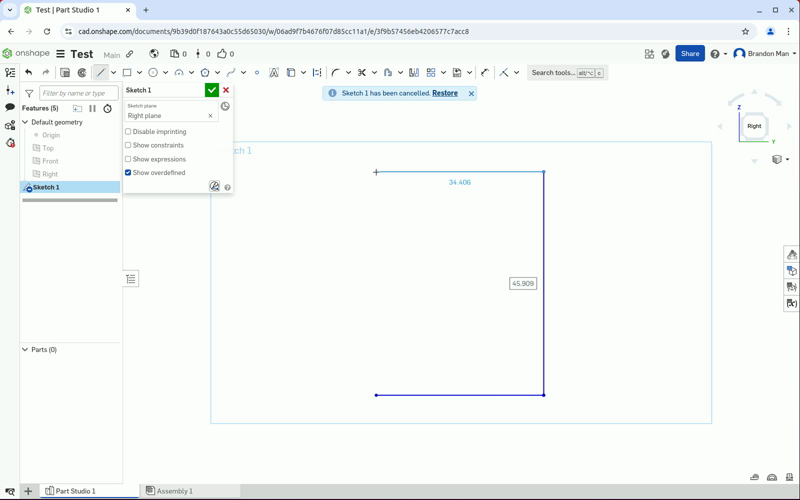
key_up(shift)
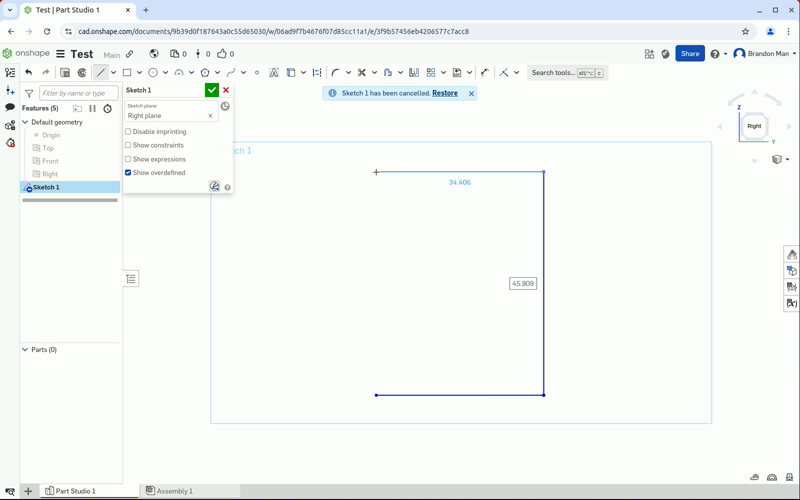
key_down(shift)
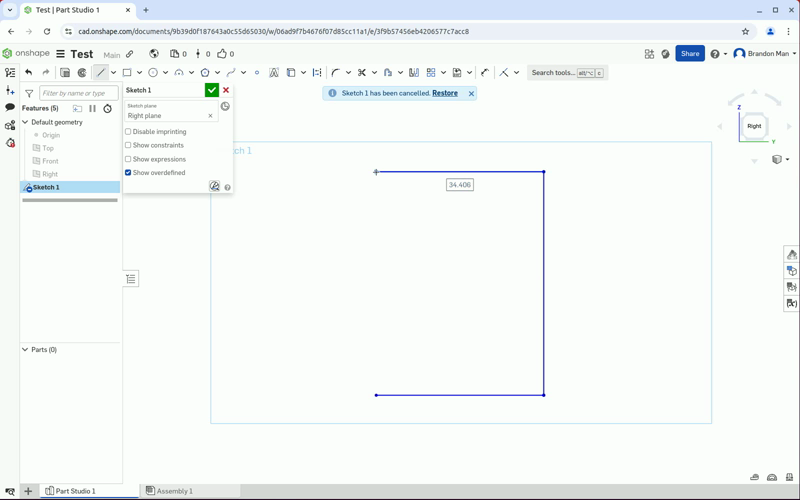
mouse_move(376, 395)
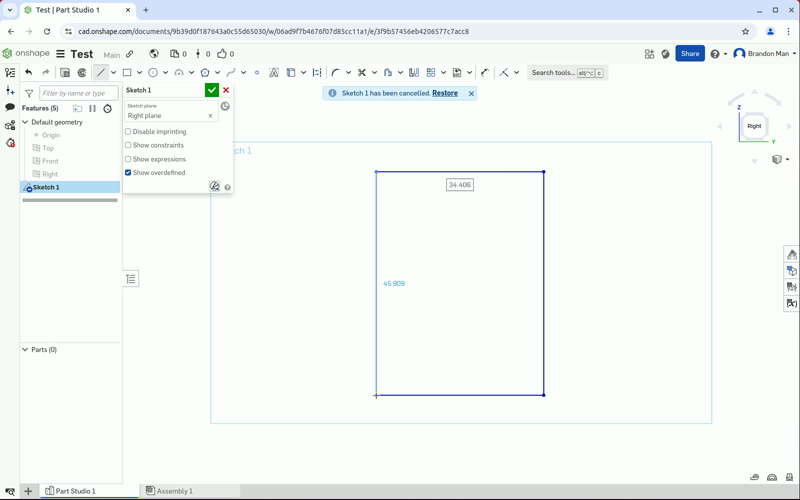
key_up(shift)
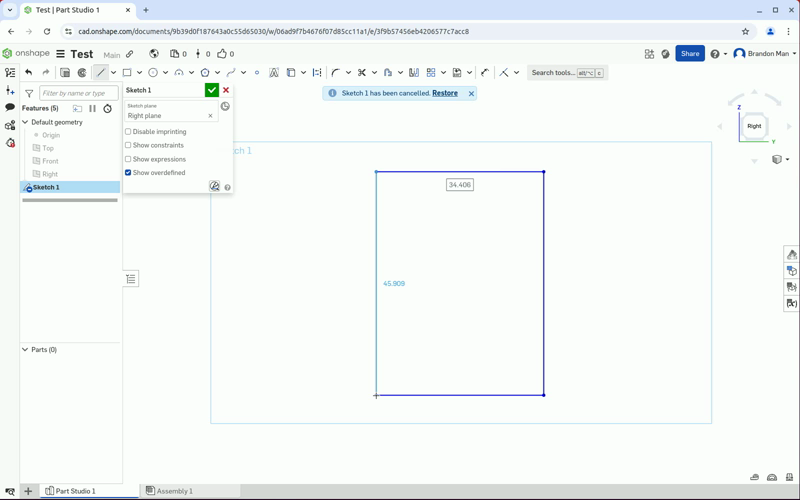
click(376, 395)
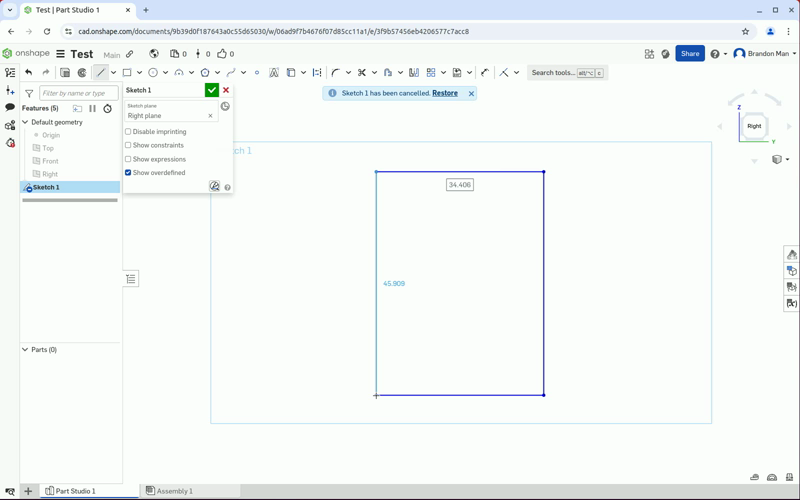
key(esc)
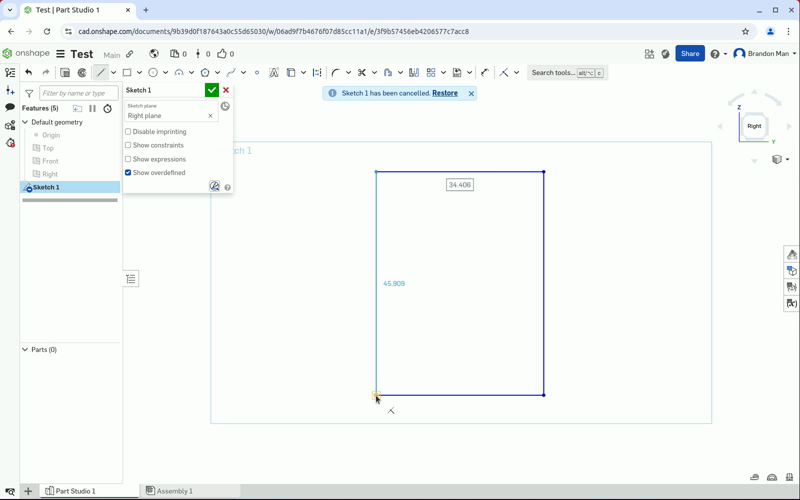
mouse_move(462, 268)
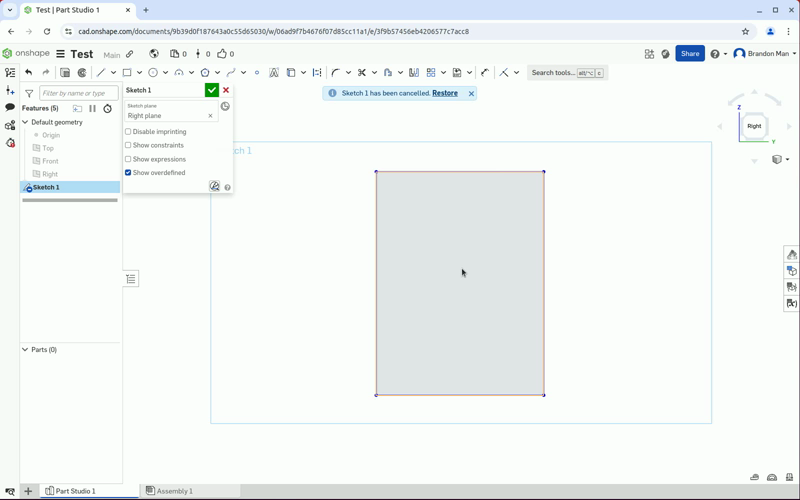
click(462, 268)
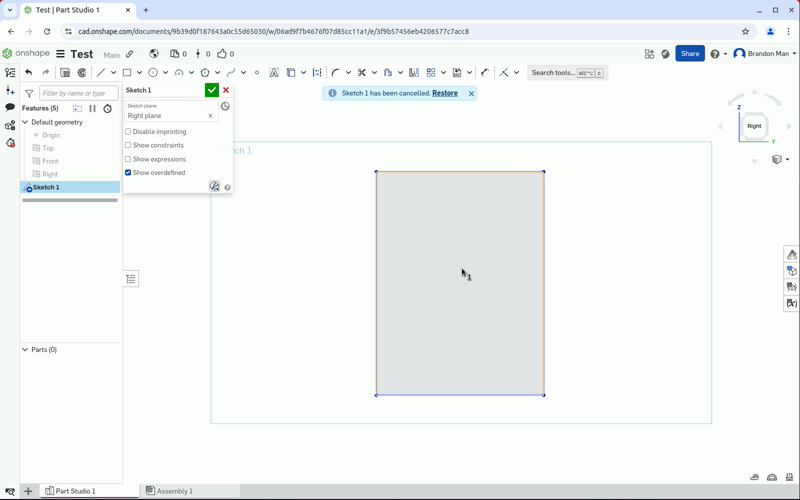
mouse_move(73, 352)
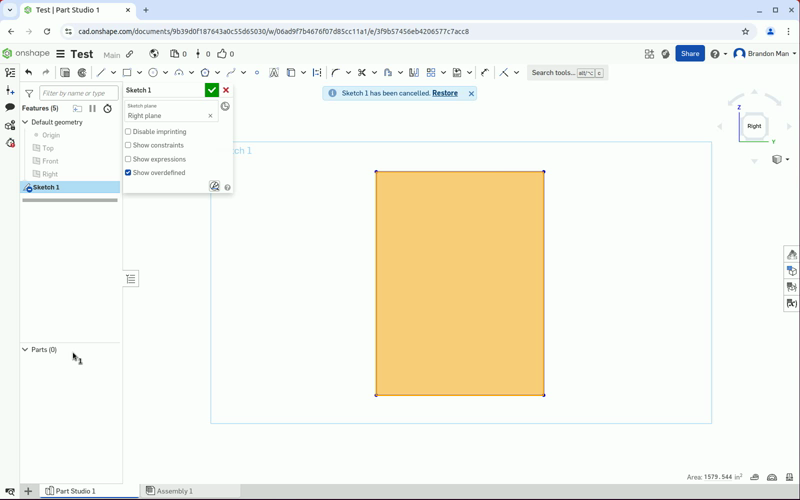
key(shift+y)
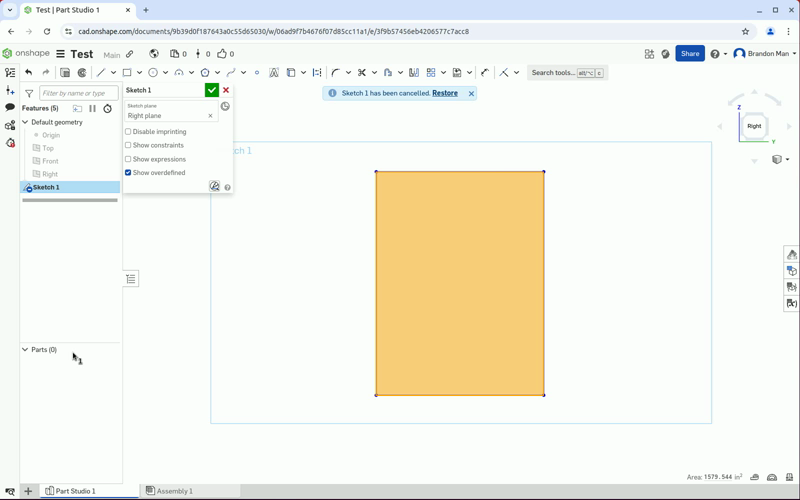
key(shift+e)
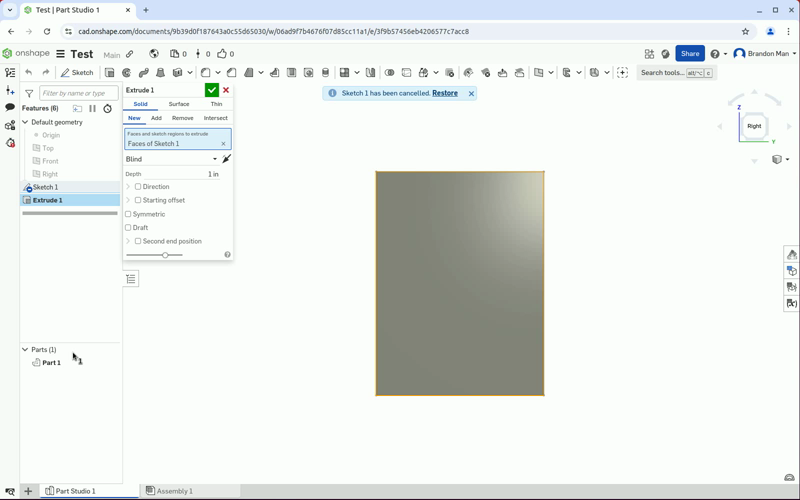
mouse_move(143, 106)
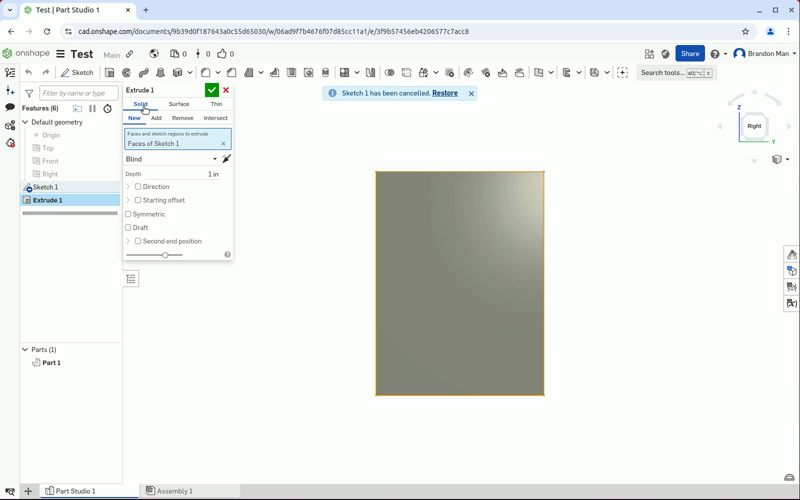
click(143, 106)
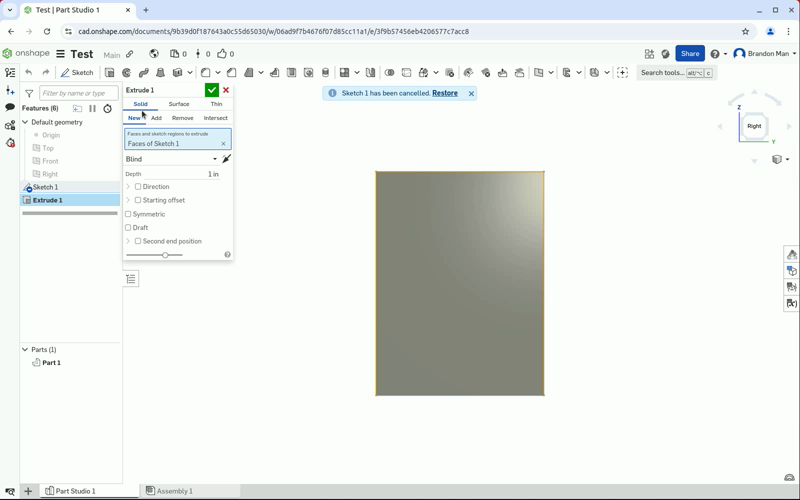
mouse_move(137, 120)
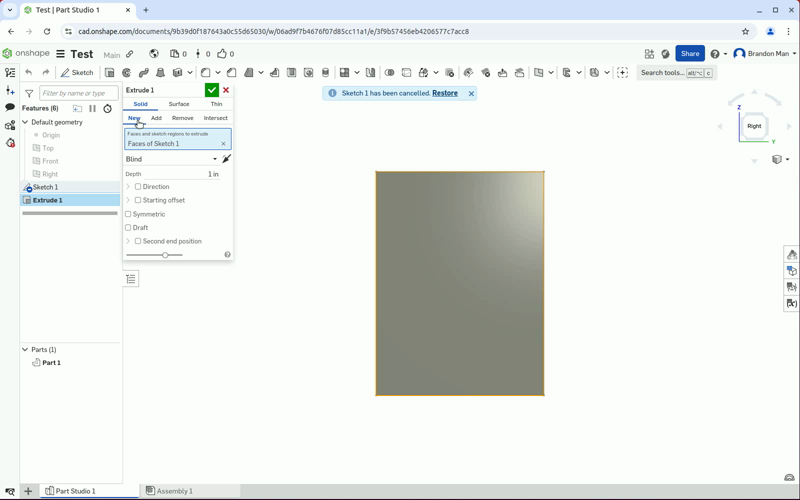
click(137, 120)
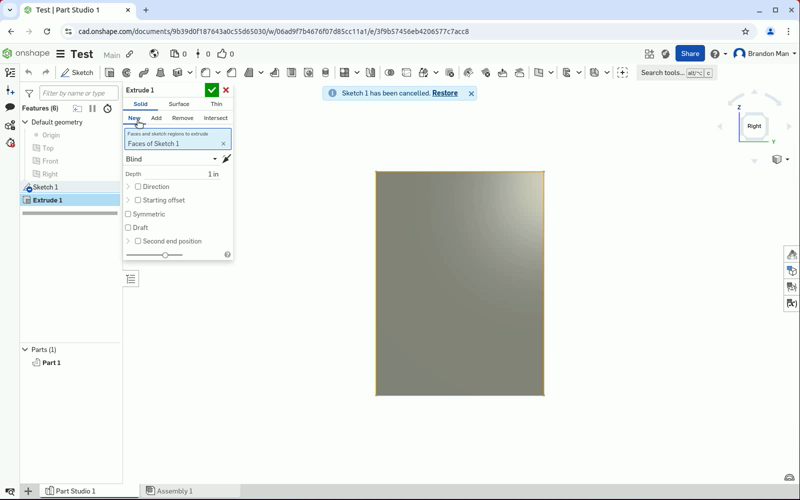
key(tab, 4)
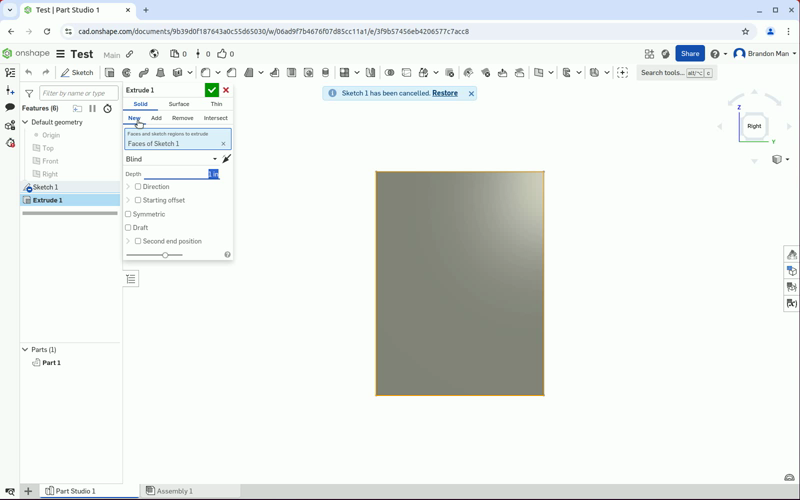
text(1.204)
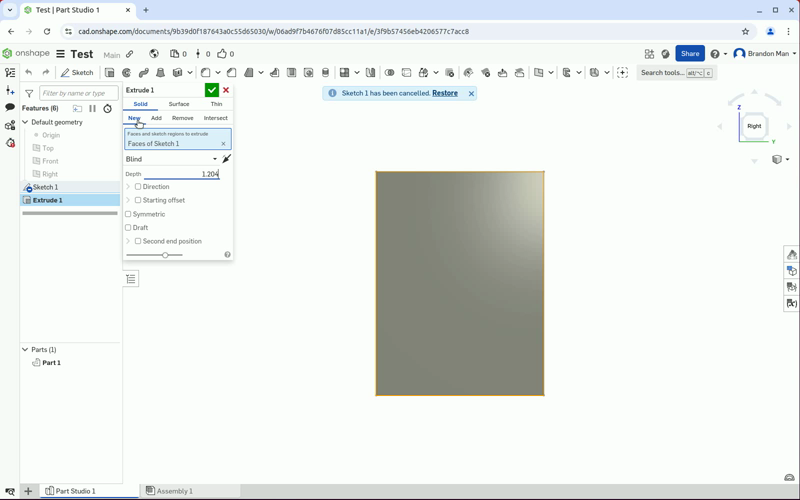
key(enter)
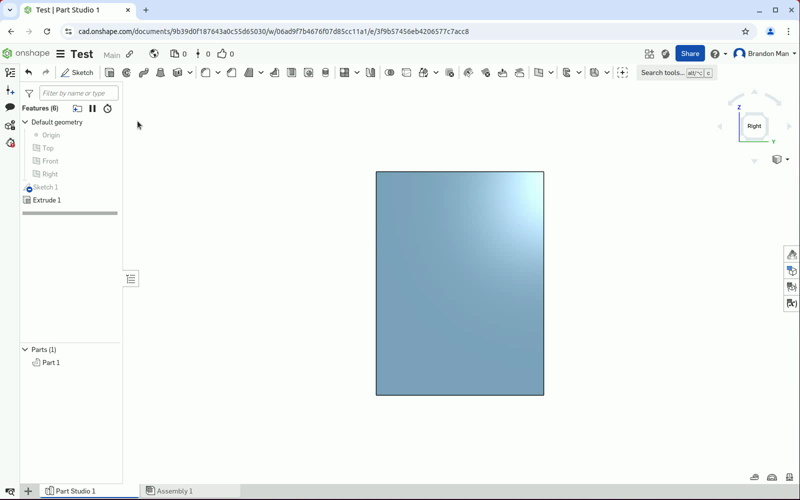
key(shift+h)
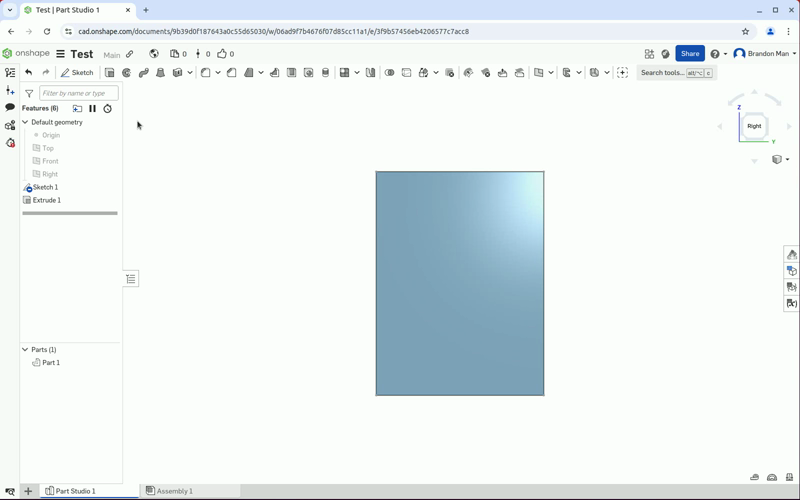
key(shift+h)
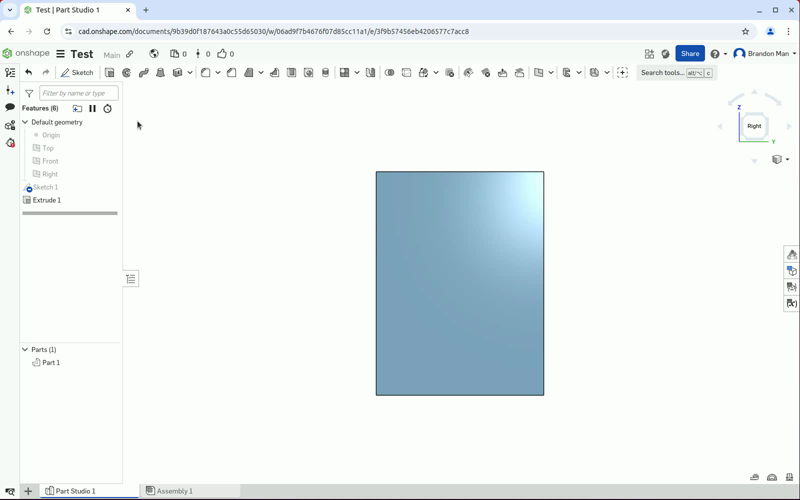
mouse_move(73, 189)
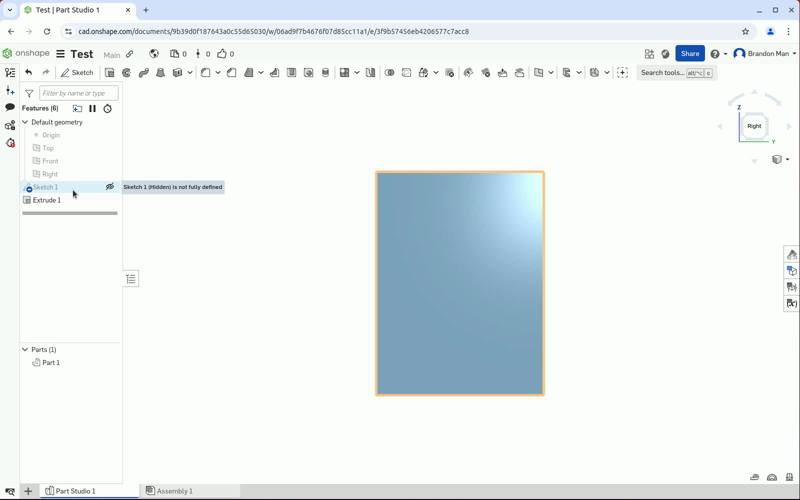
click(73, 189)
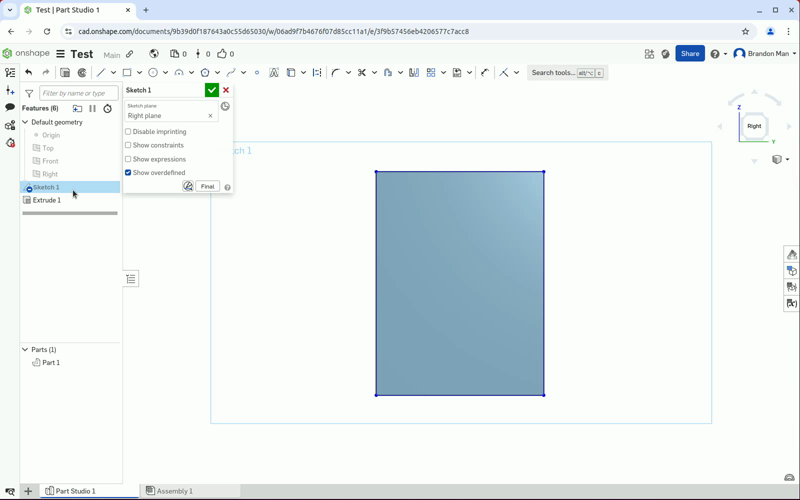
mouse_move(229, 92)
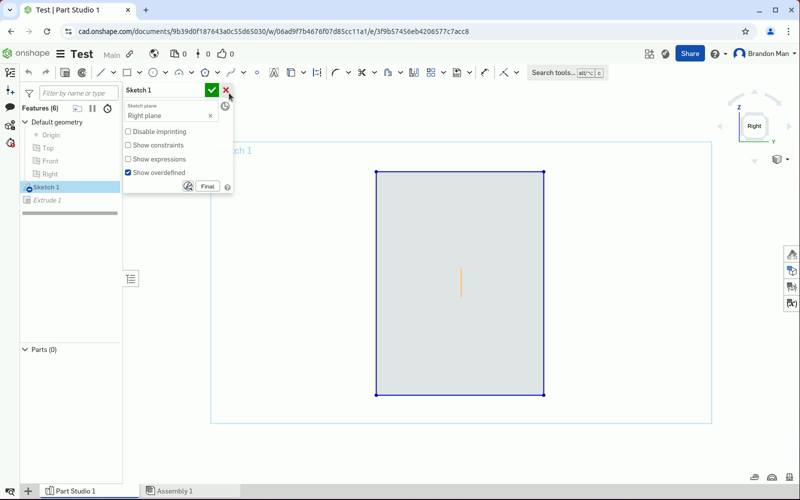
click(229, 92)
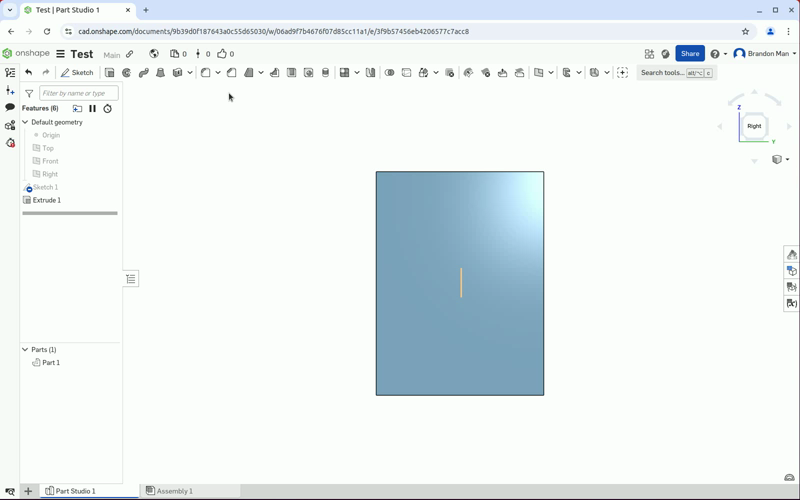
mouse_move(541, 75)
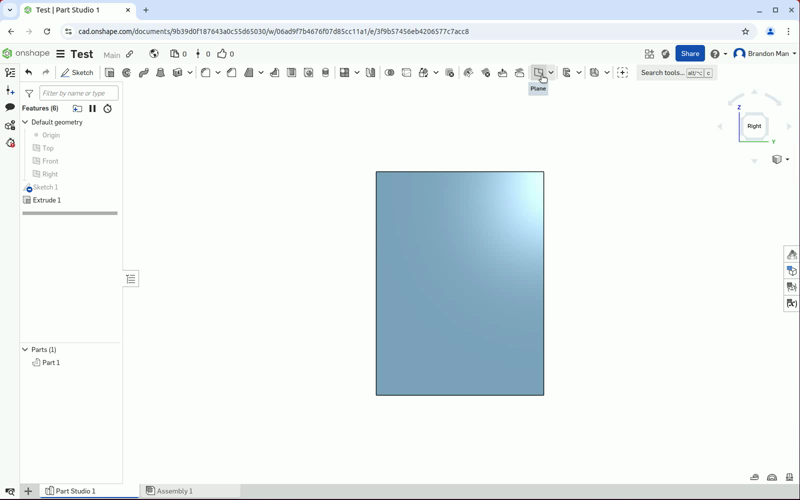
click(541, 75)
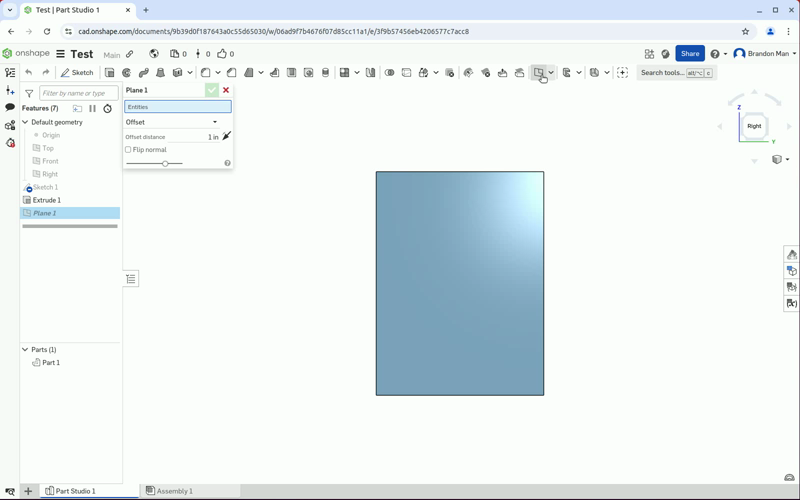
mouse_move(73, 176)
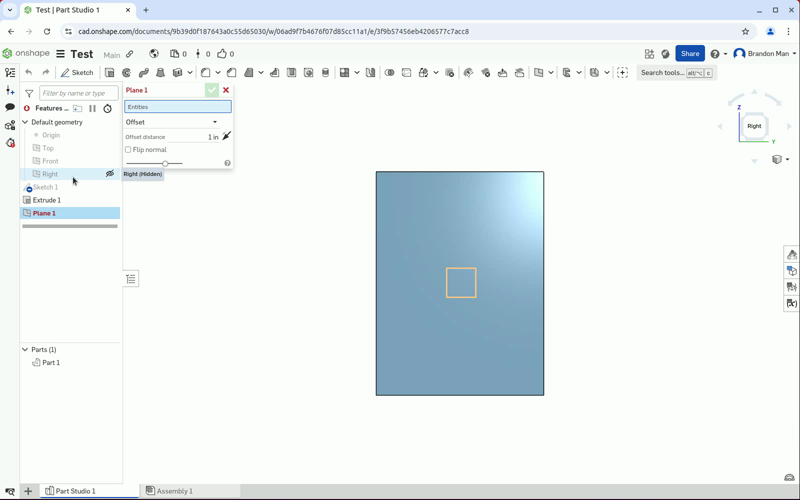
click(73, 176)
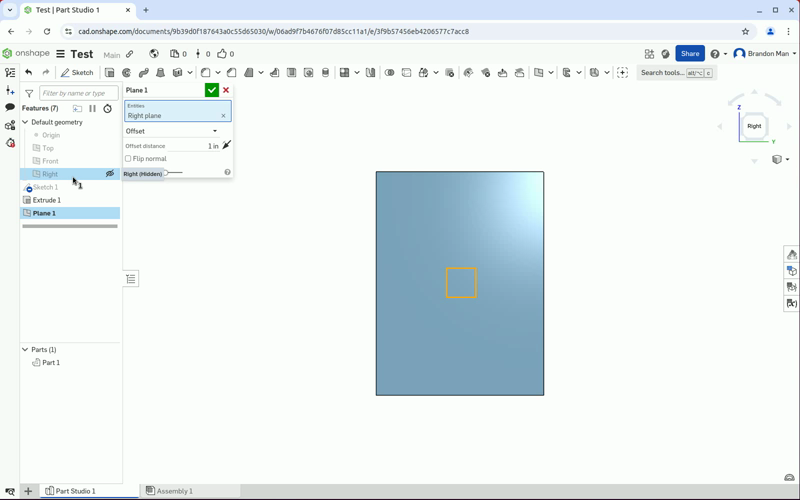
key(tab, 2)
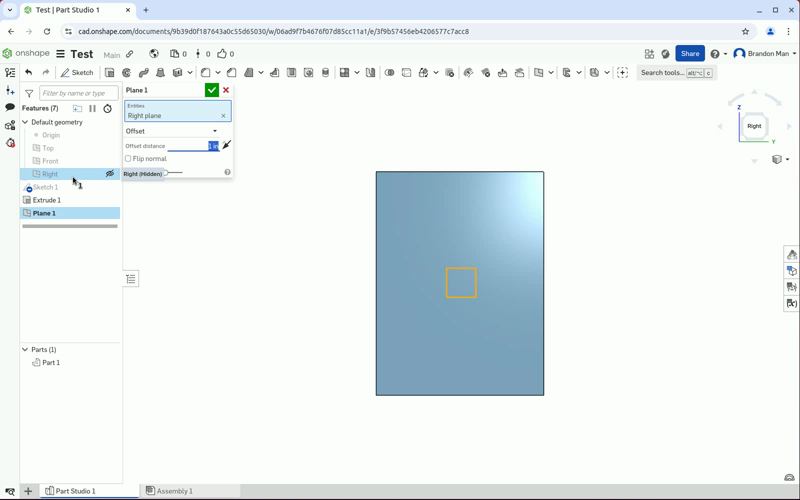
text(1.202)
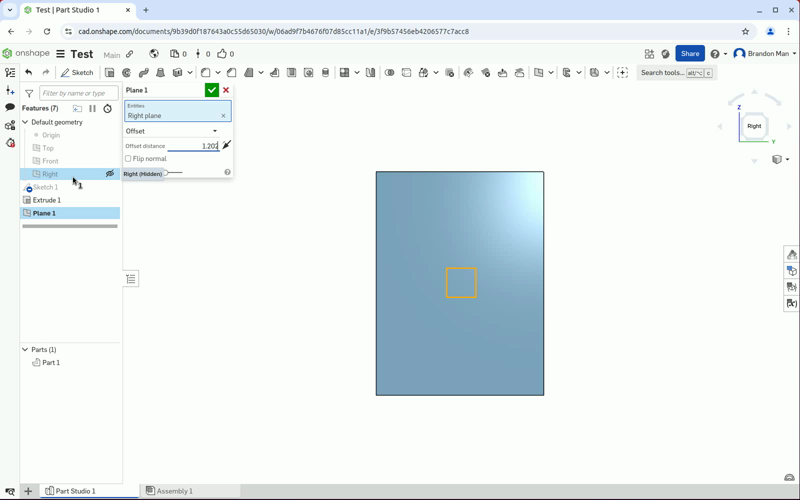
key(enter, 2)
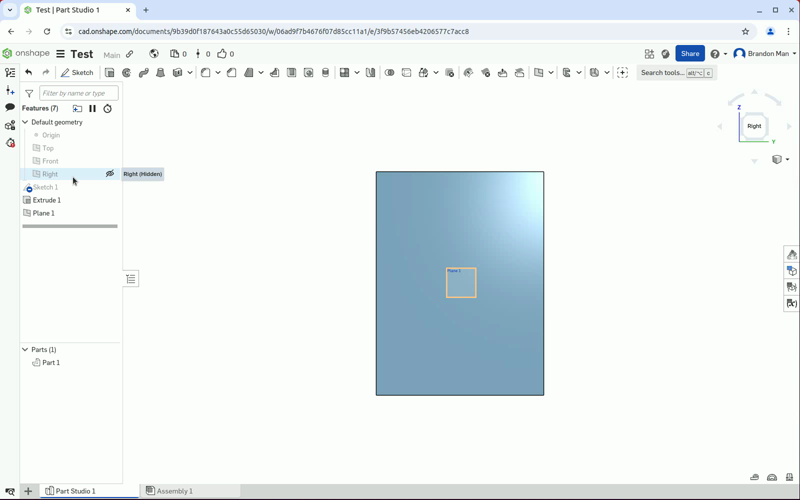
key(shift+s)
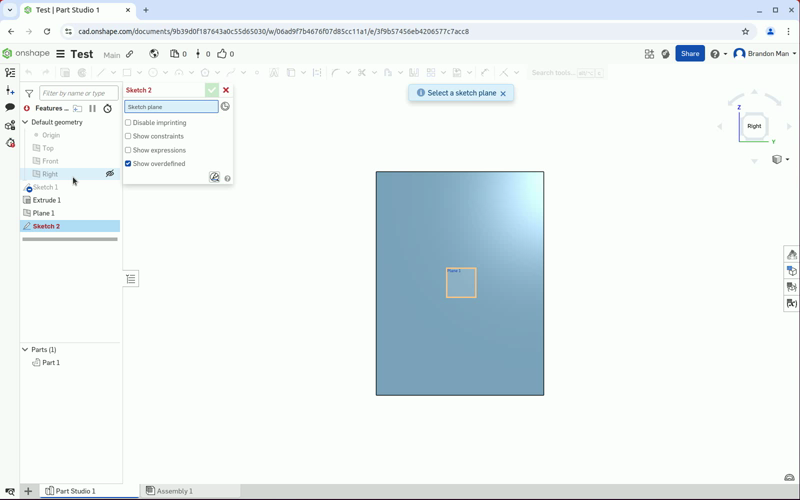
mouse_move(73, 215)
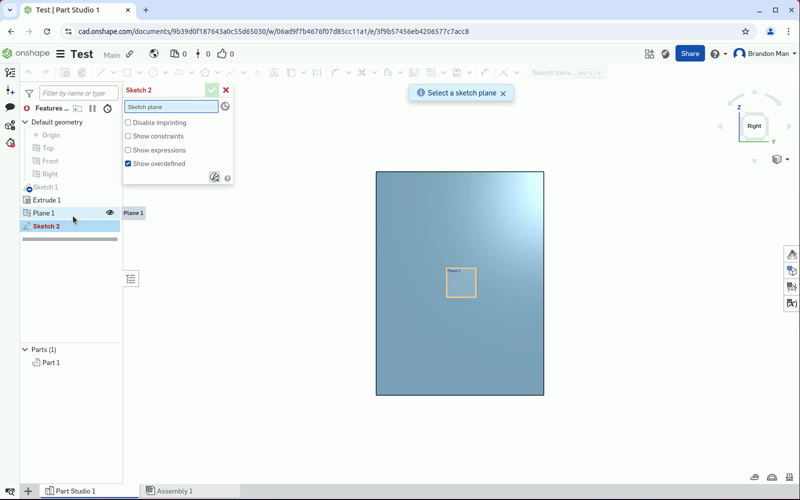
click(73, 215)
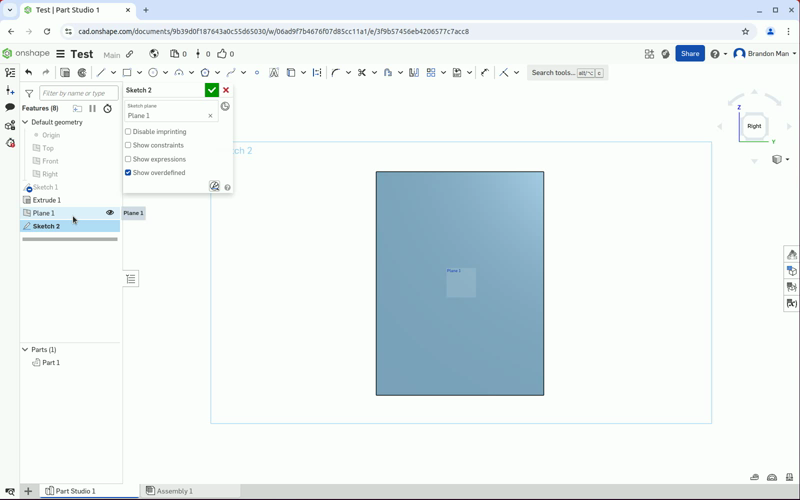
mouse_move(73, 352)
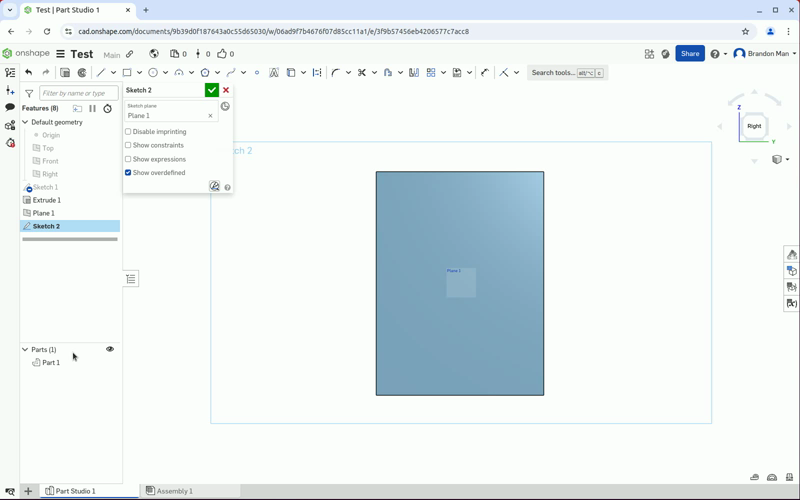
key(y)
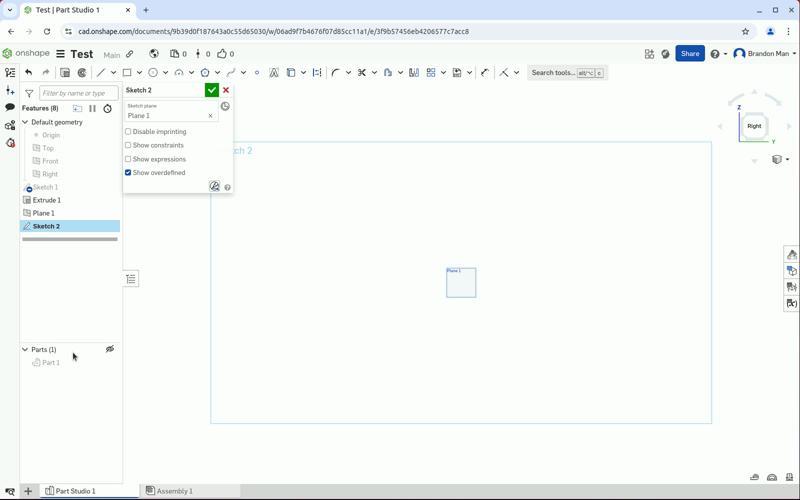
key(l)
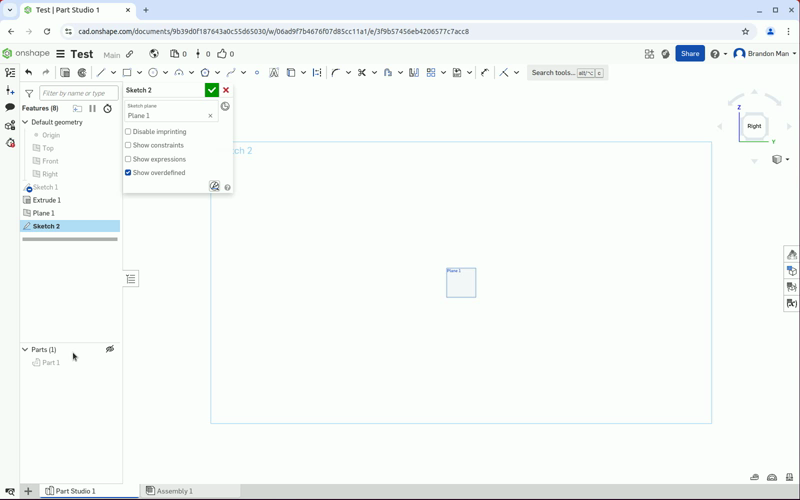
key_down(shift)
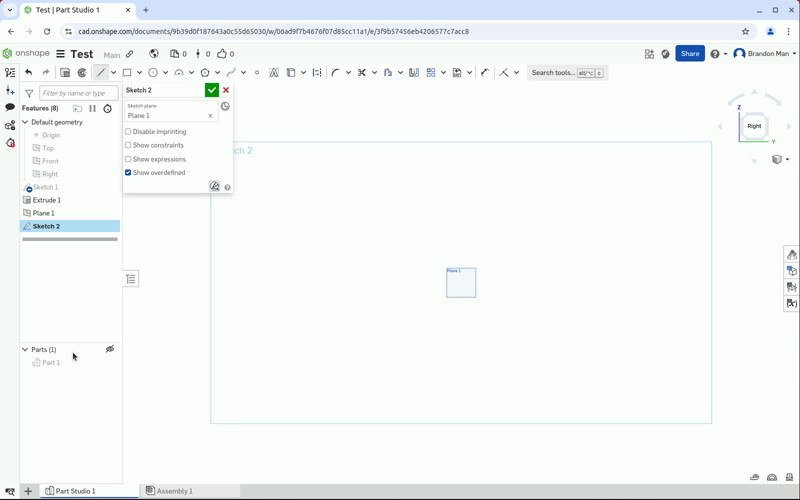
mouse_move(376, 254)
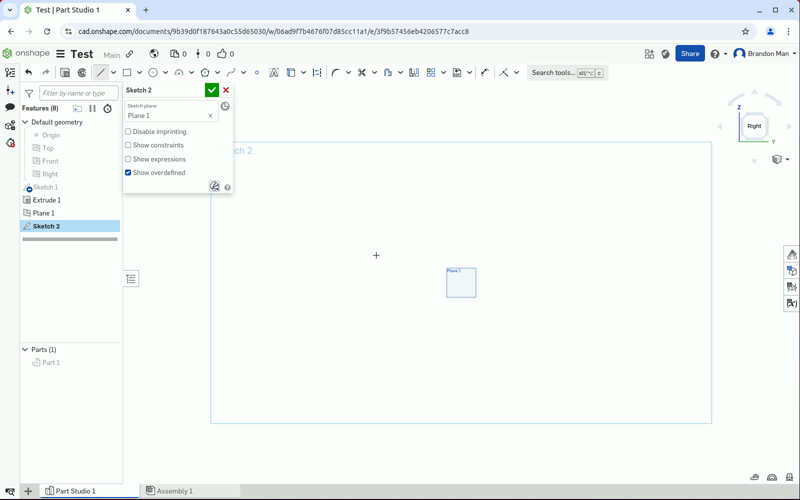
click(376, 254)
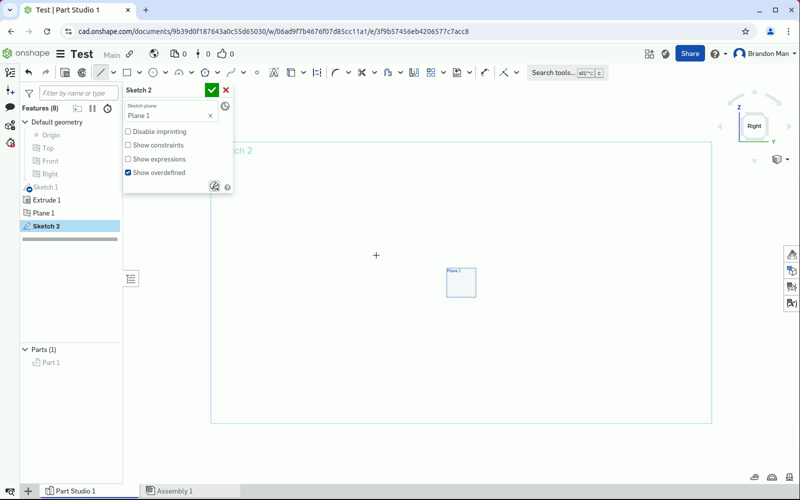
key_up(shift)
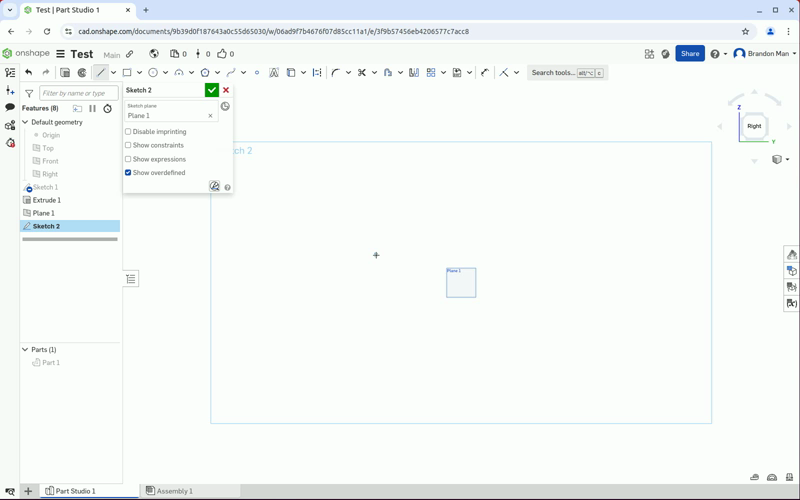
key_down(shift)
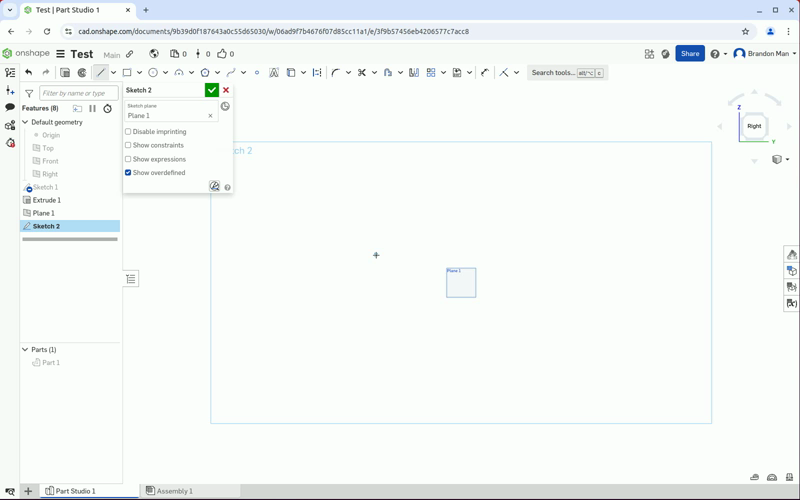
mouse_move(544, 254)
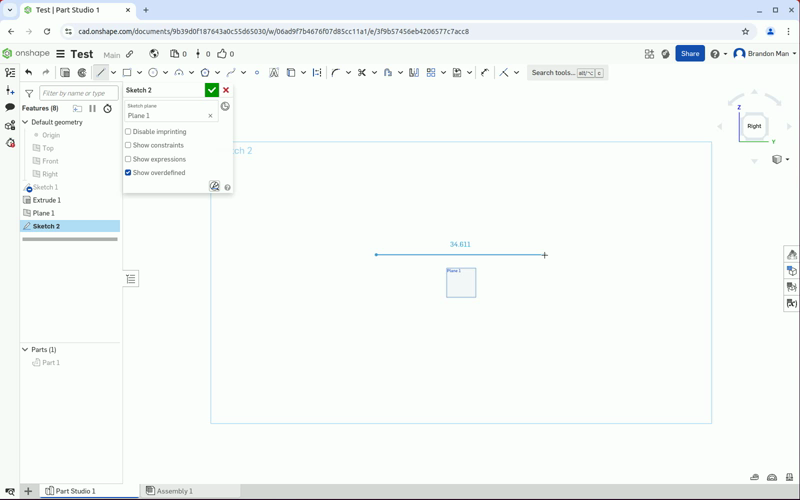
click(544, 254)
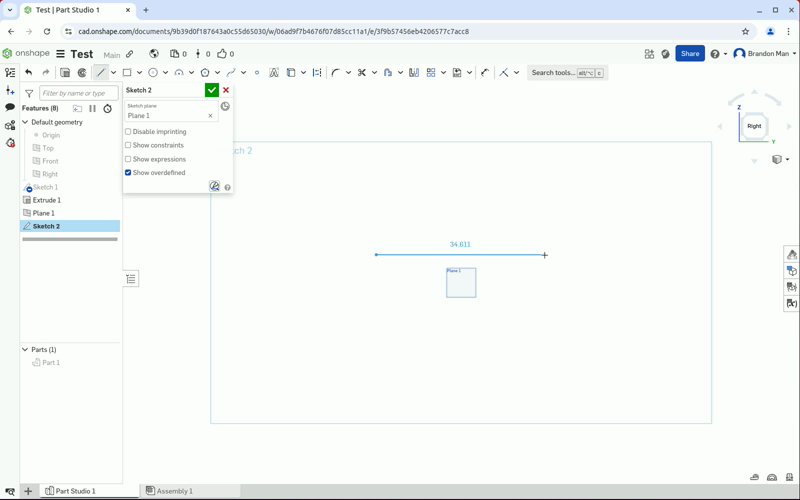
key_up(shift)
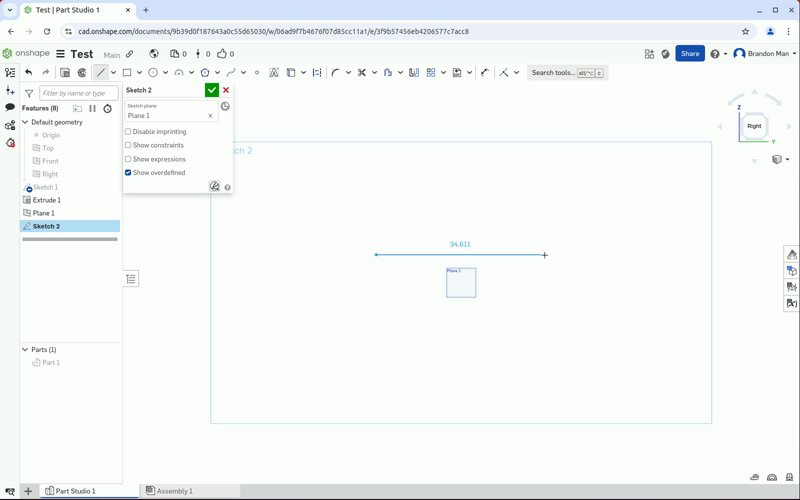
key_down(shift)
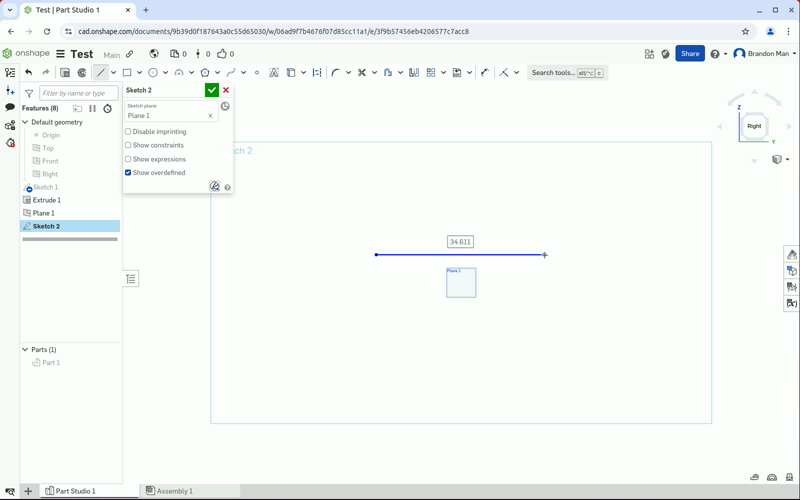
mouse_move(574, 254)
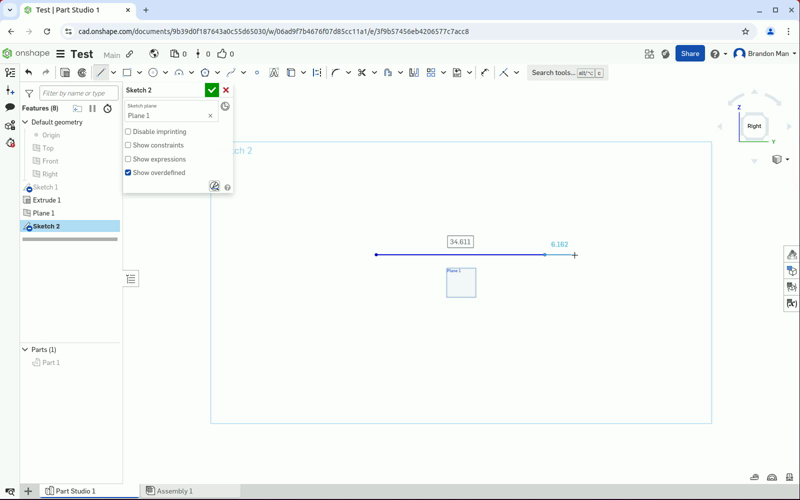
mouse_move(544, 249)
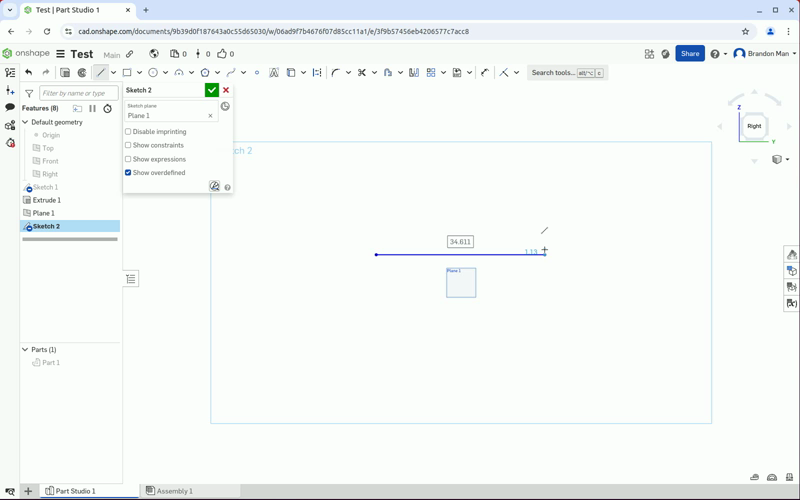
scroll(6)
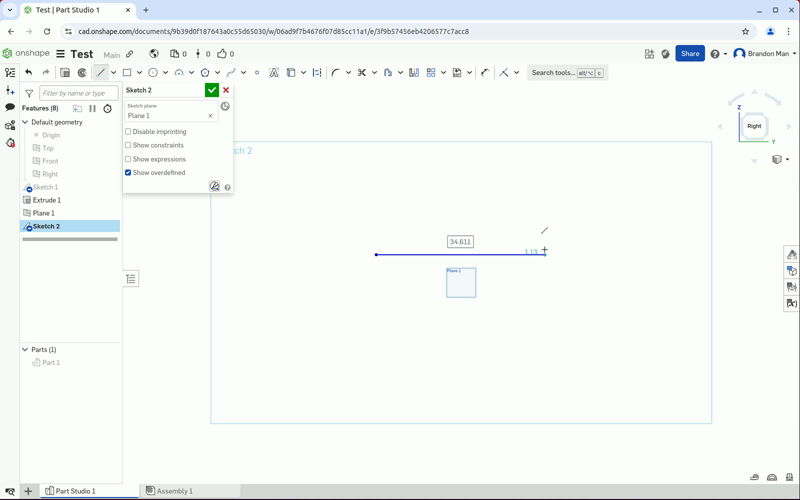
scroll(6)
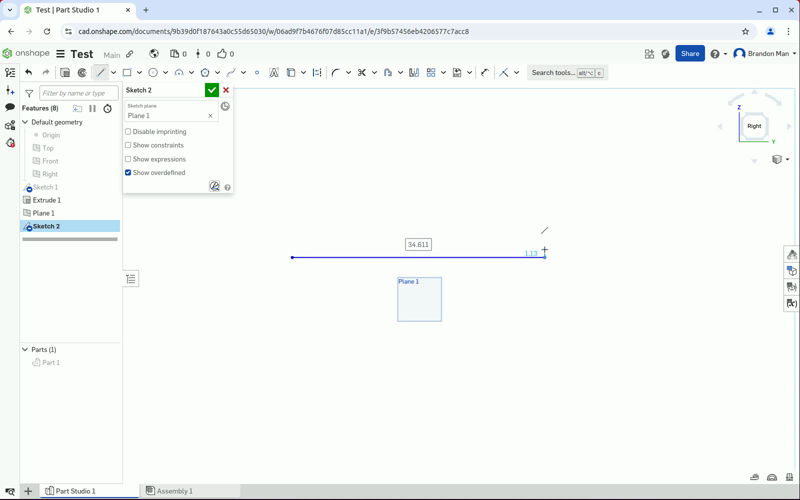
scroll(6)
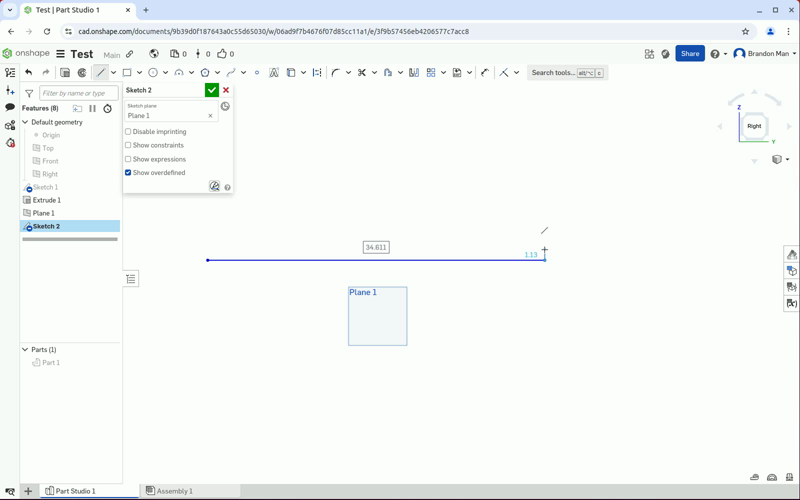
scroll(6)
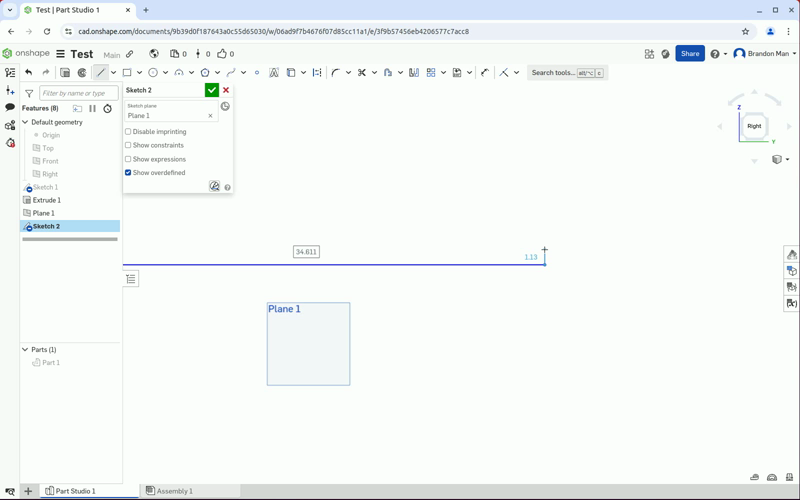
scroll(6)
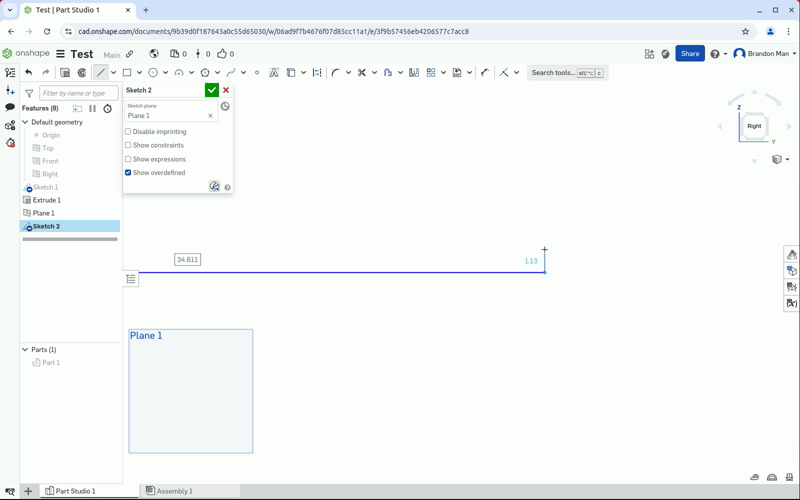
scroll(6)
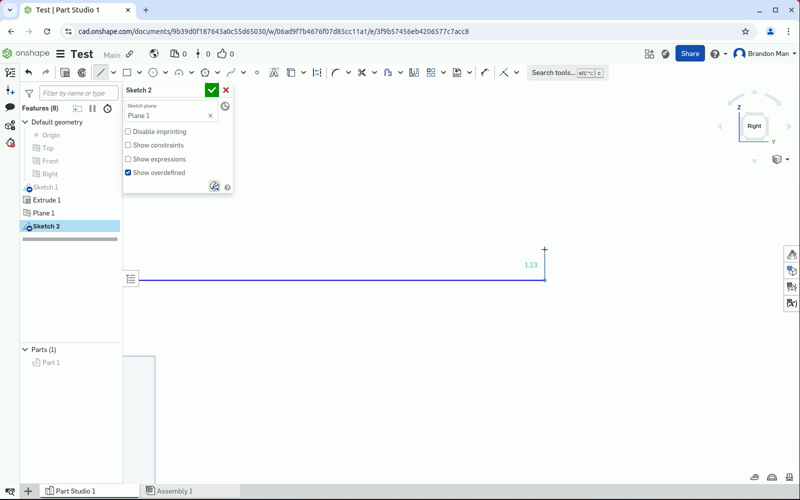
scroll(6)
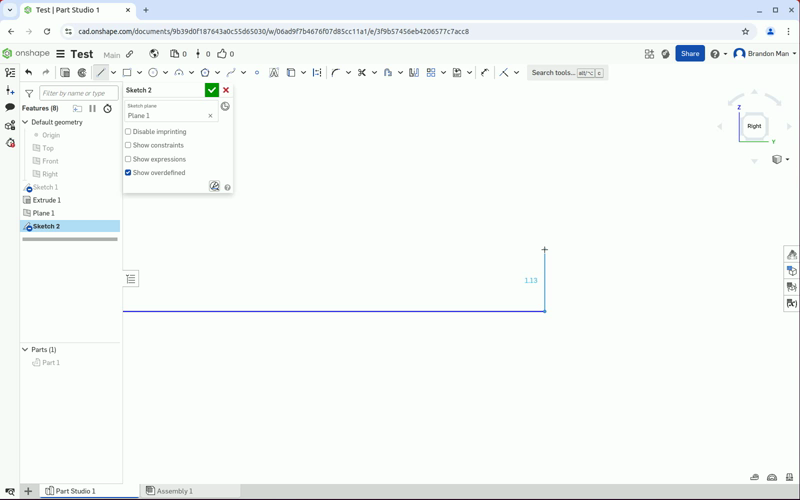
click(544, 249)
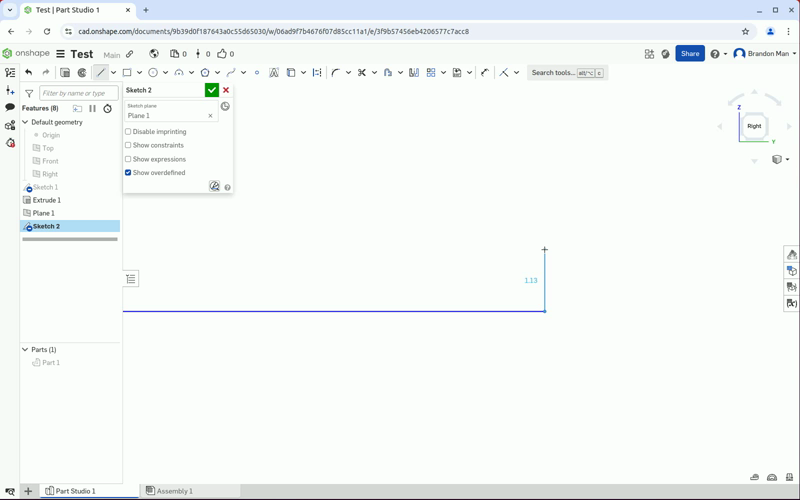
scroll(-6)
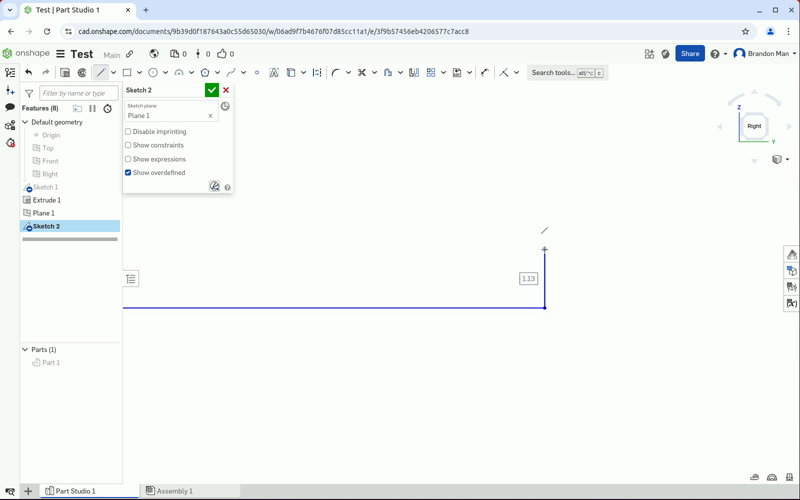
scroll(-6)
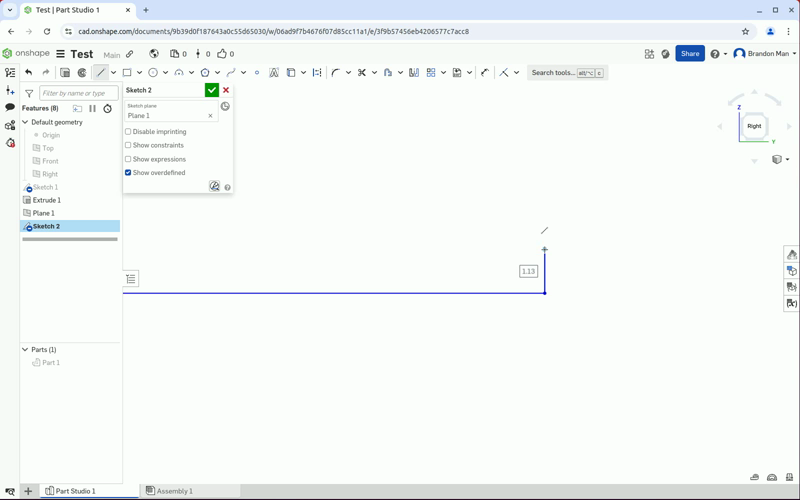
scroll(-6)
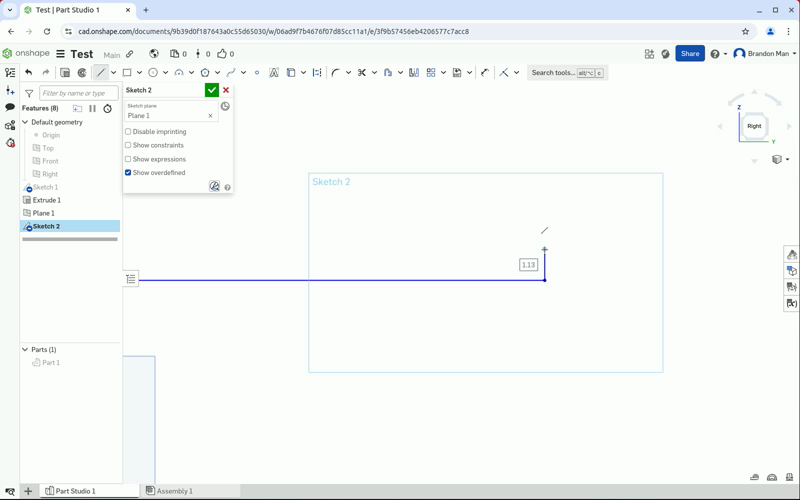
scroll(-6)
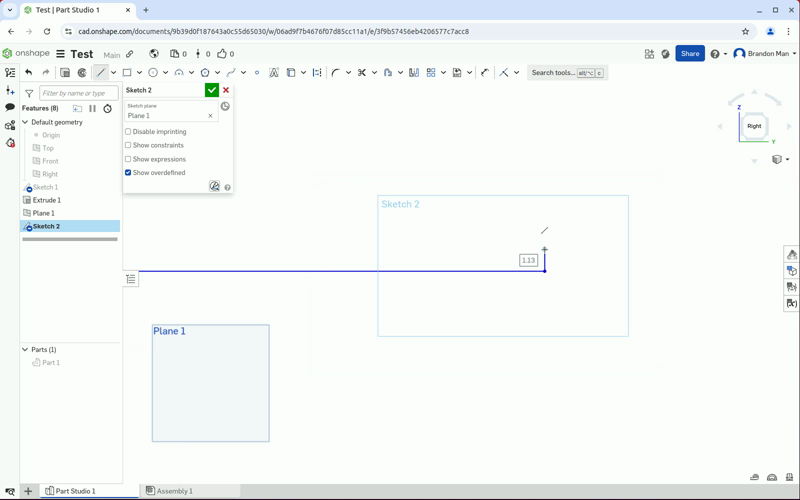
scroll(-6)
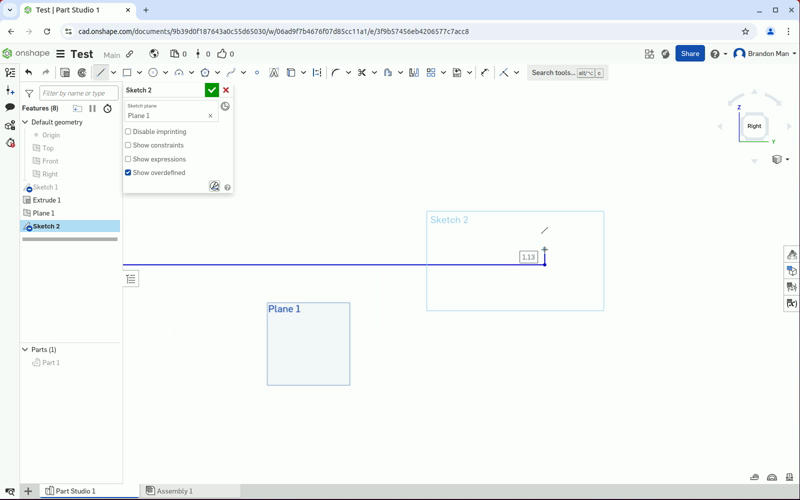
scroll(-6)
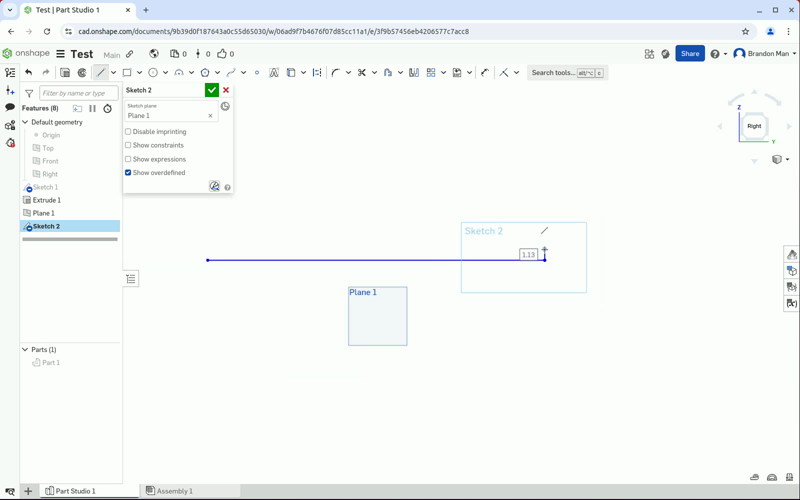
scroll(-6)
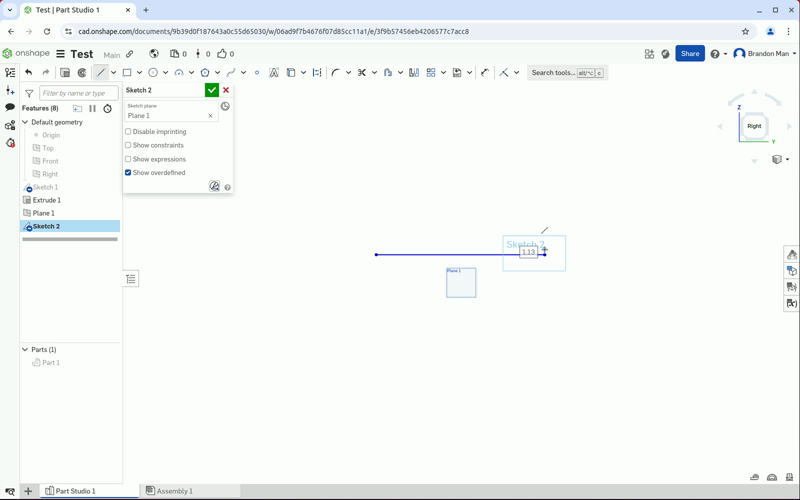
key_up(shift)
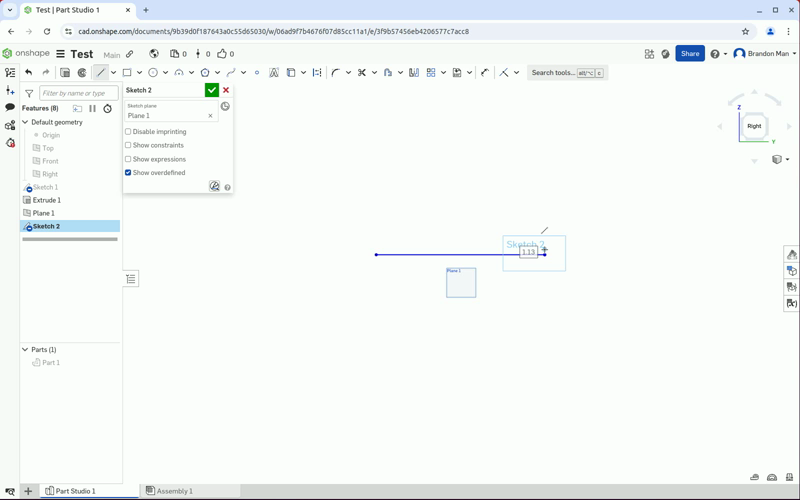
key_down(shift)
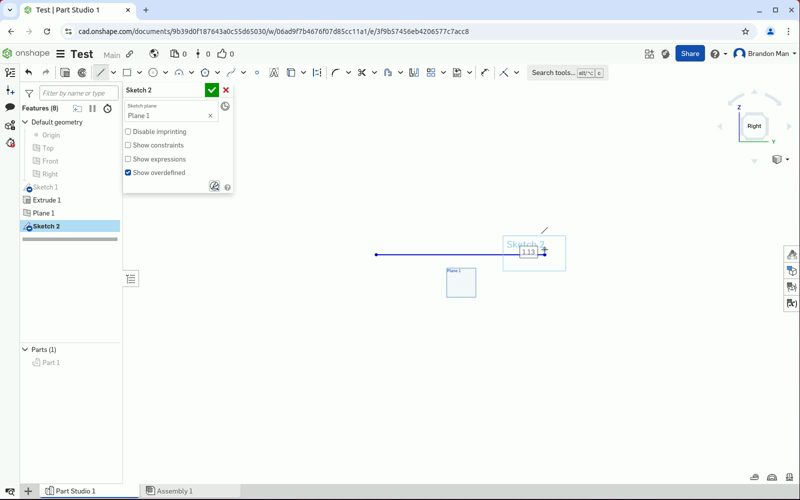
mouse_move(376, 249)
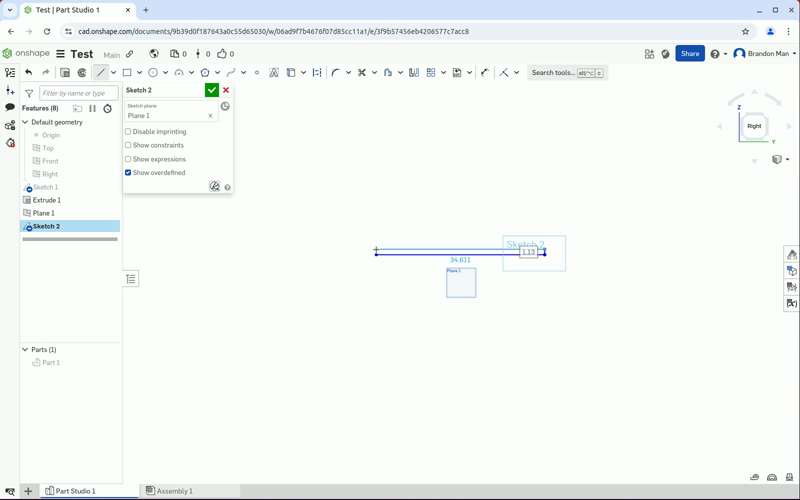
click(376, 249)
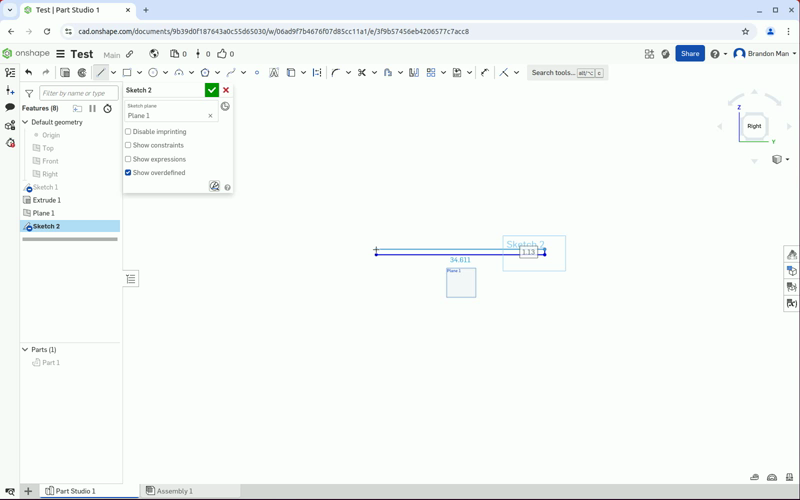
key_up(shift)
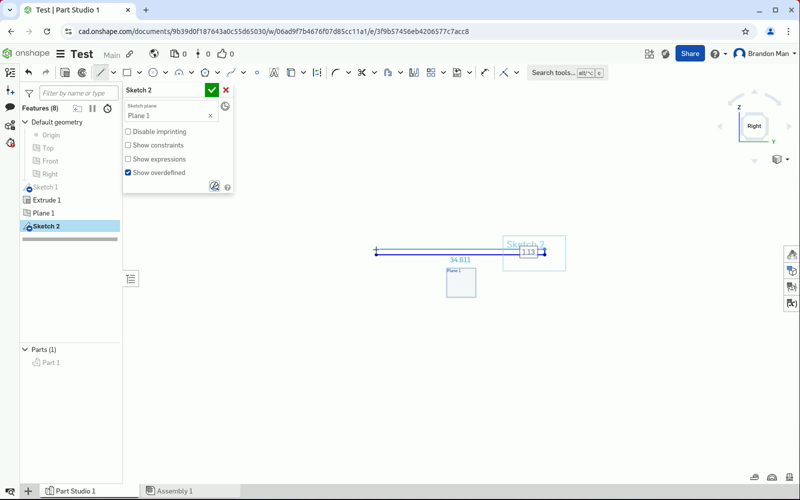
mouse_move(406, 249)
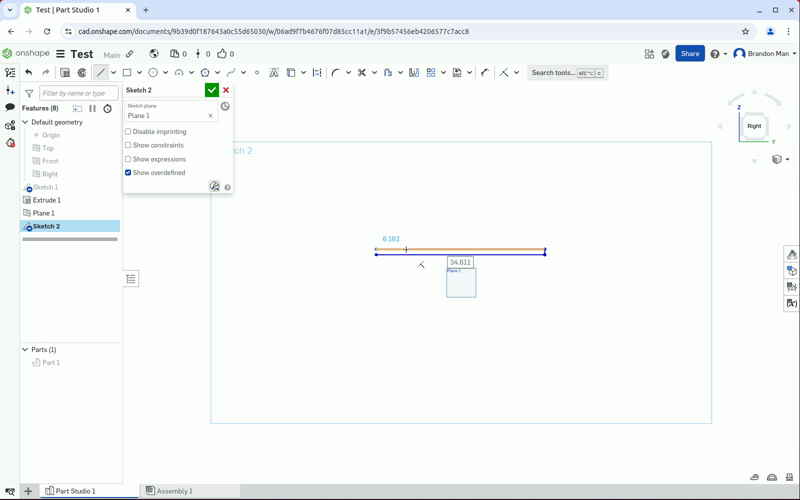
key_down(shift)
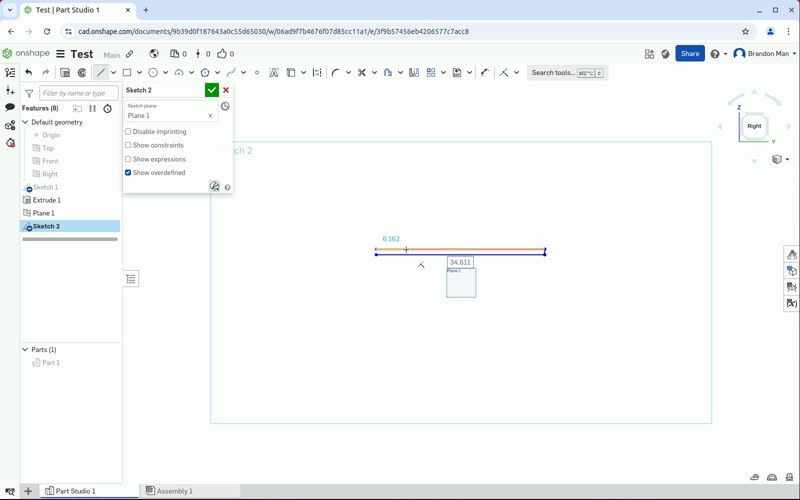
mouse_move(376, 254)
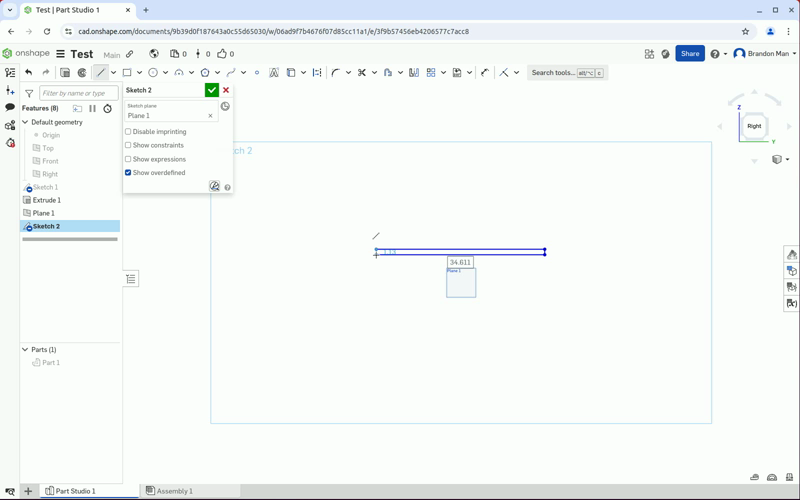
scroll(6)
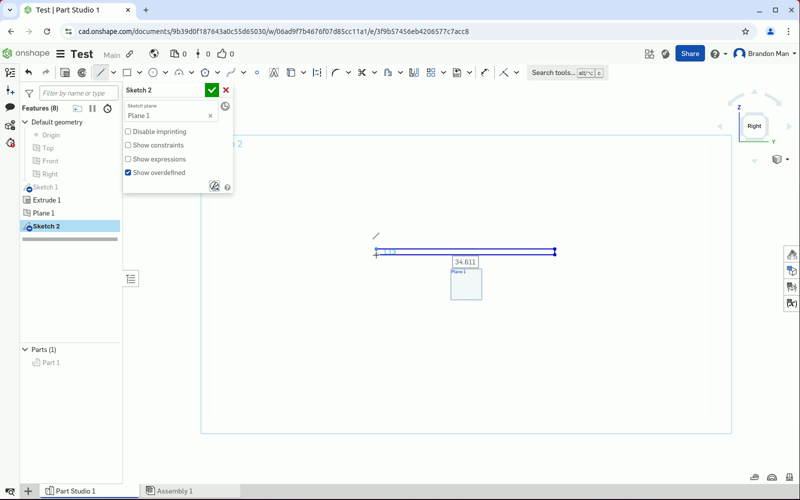
scroll(6)
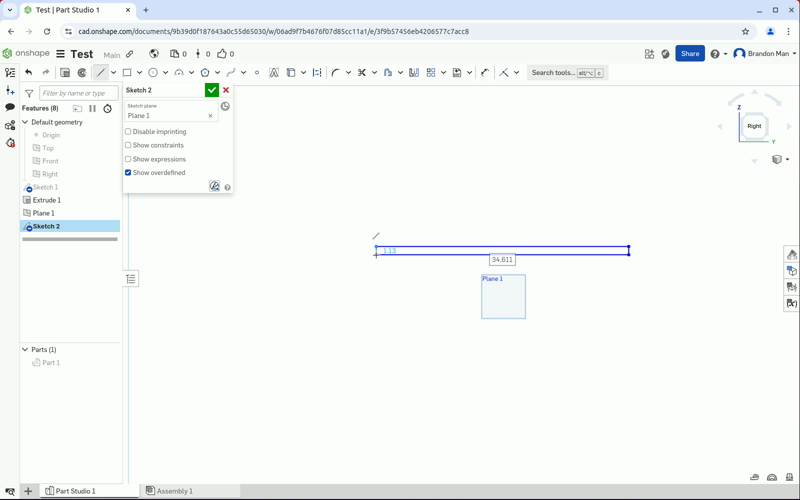
scroll(6)
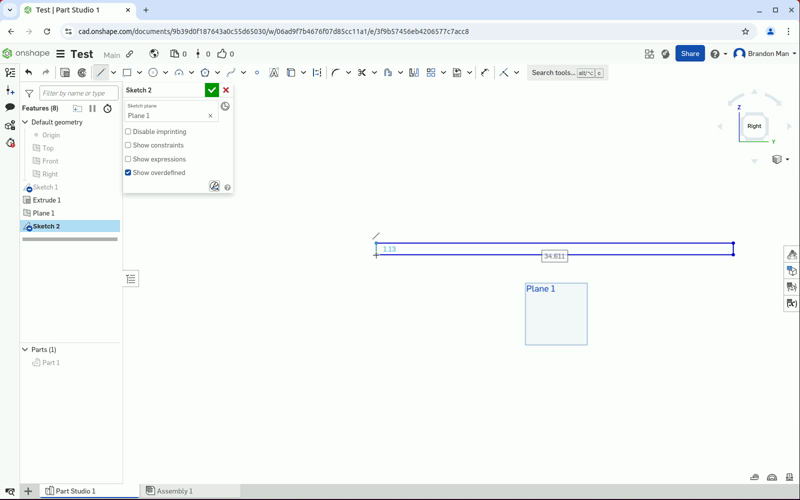
scroll(6)
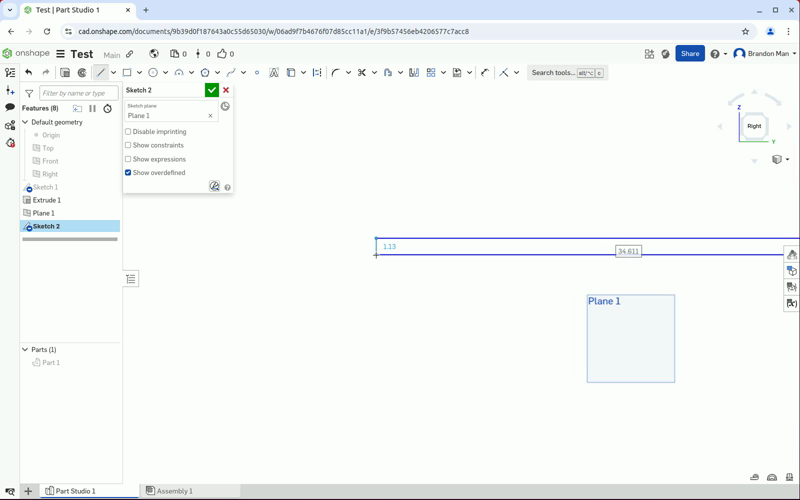
scroll(6)
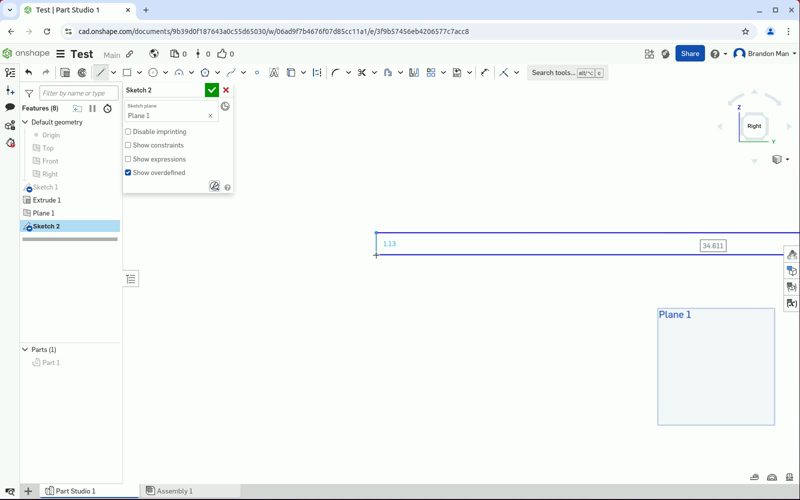
scroll(6)
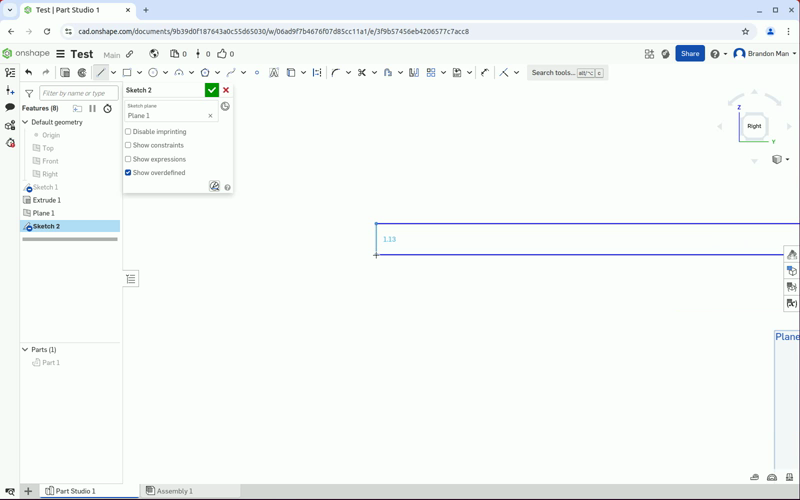
scroll(6)
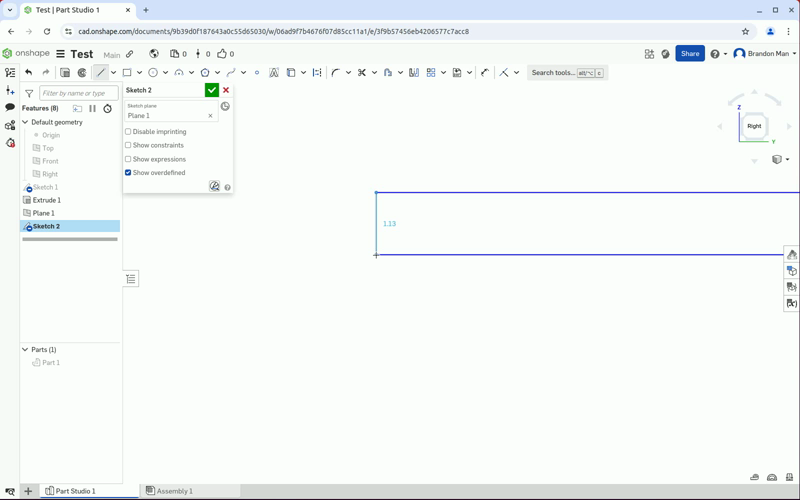
key_up(shift)
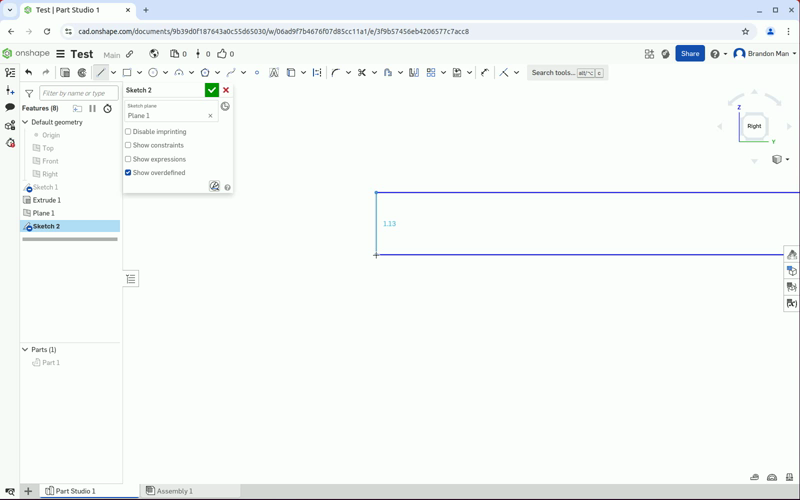
click(376, 254)
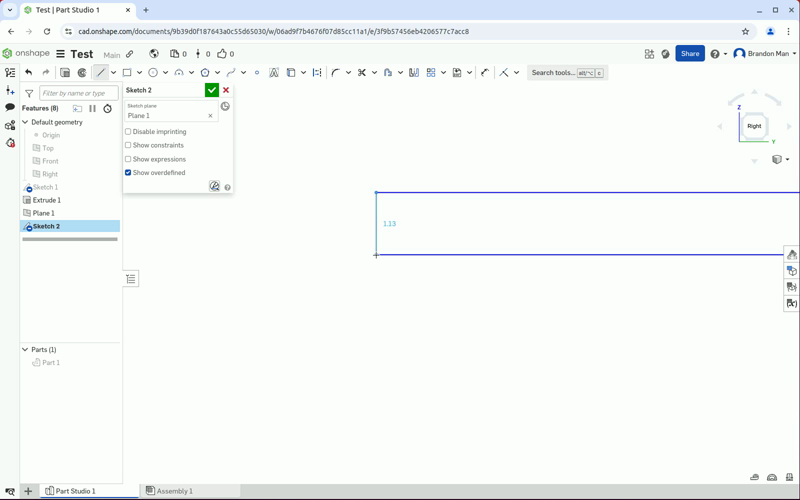
scroll(-6)
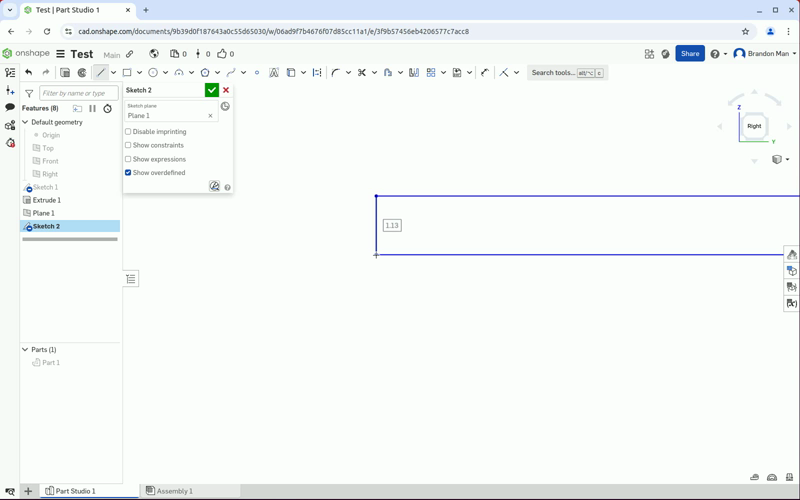
scroll(-6)
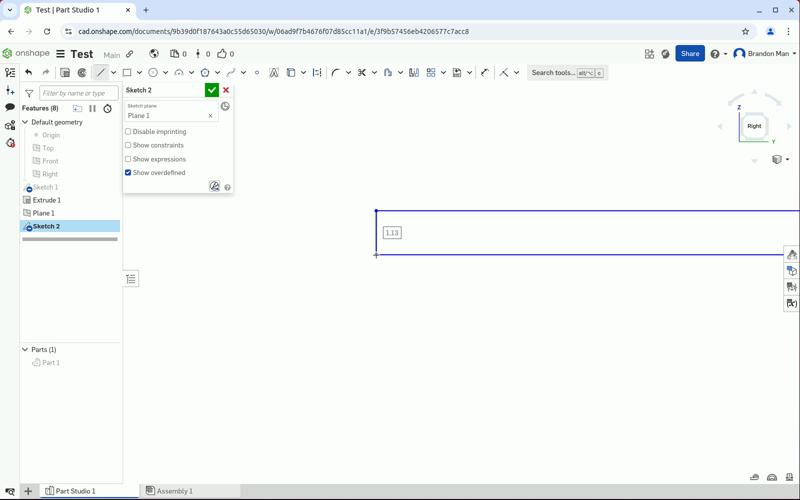
scroll(-6)
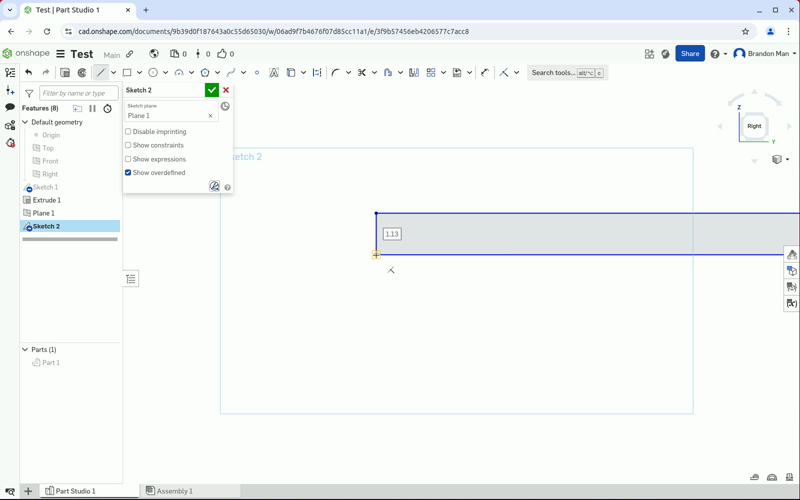
scroll(-6)
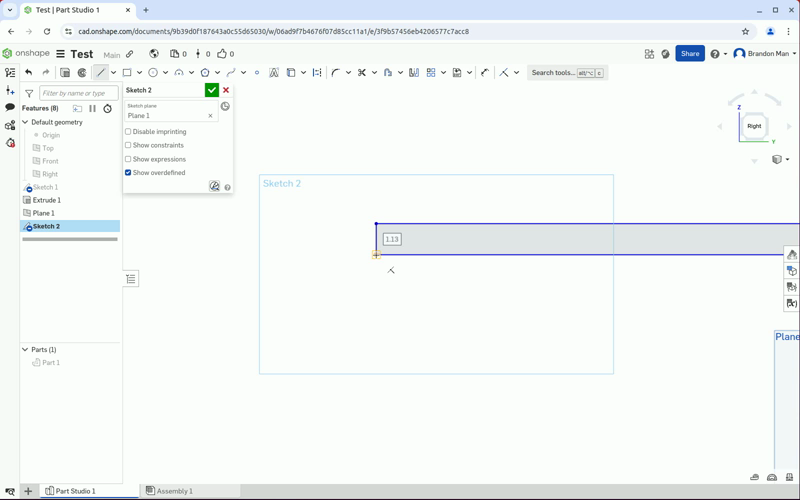
scroll(-6)
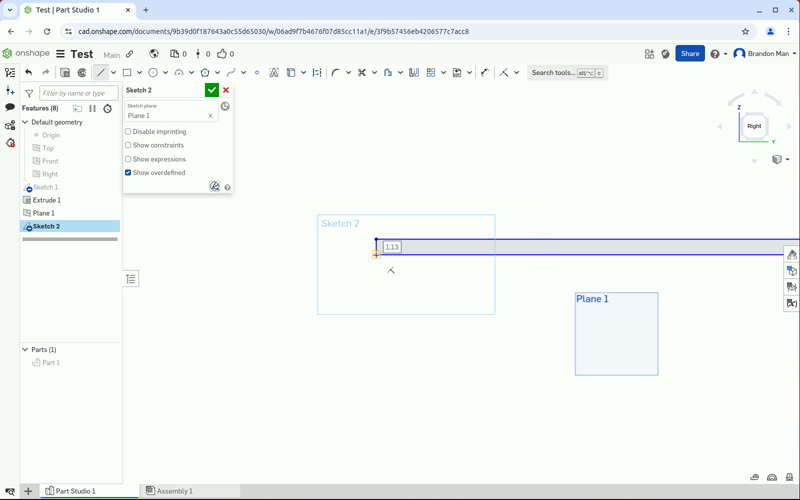
scroll(-6)
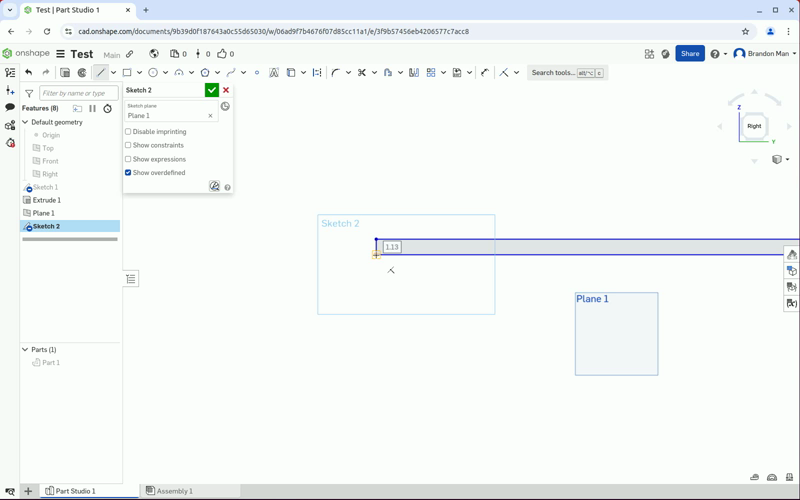
scroll(-6)
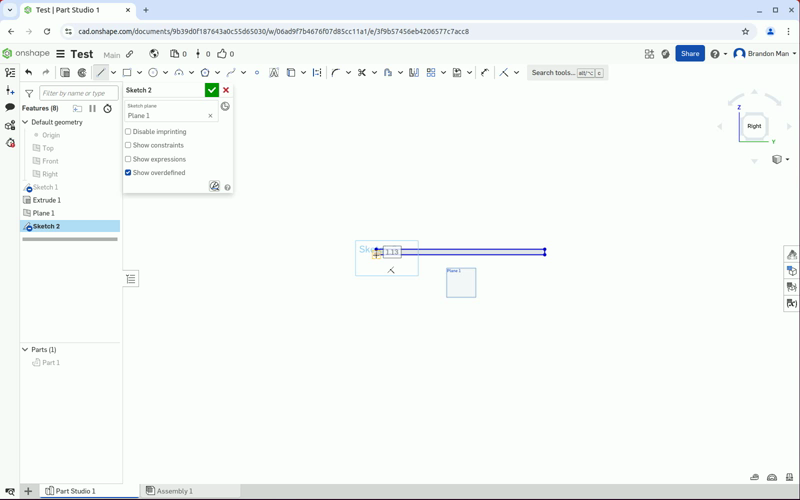
key(esc)
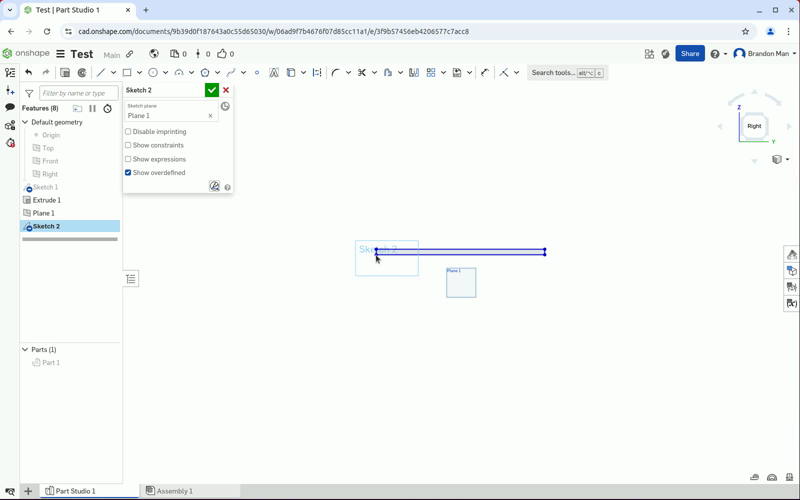
mouse_move(404, 250)
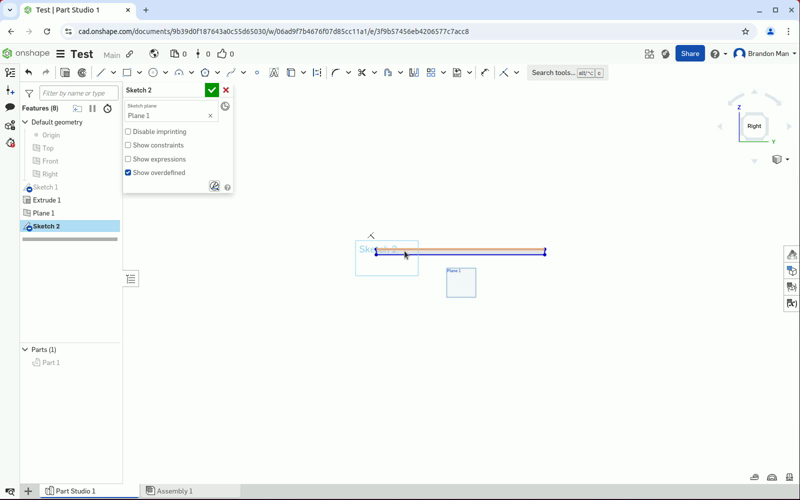
scroll(6)
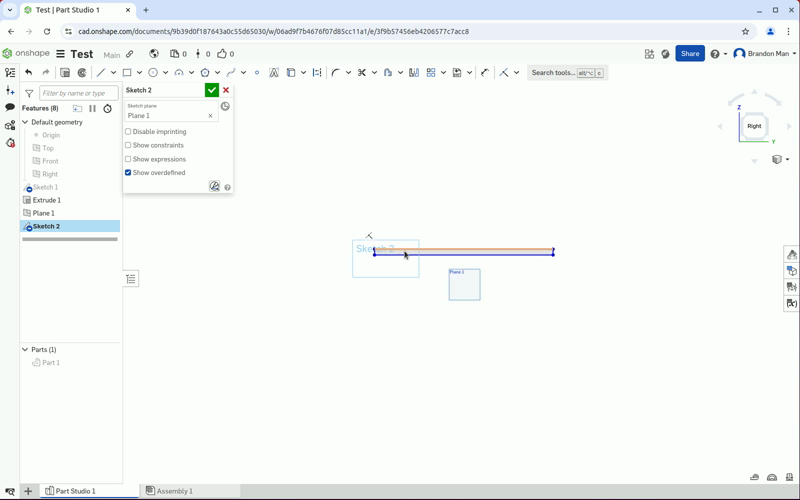
scroll(6)
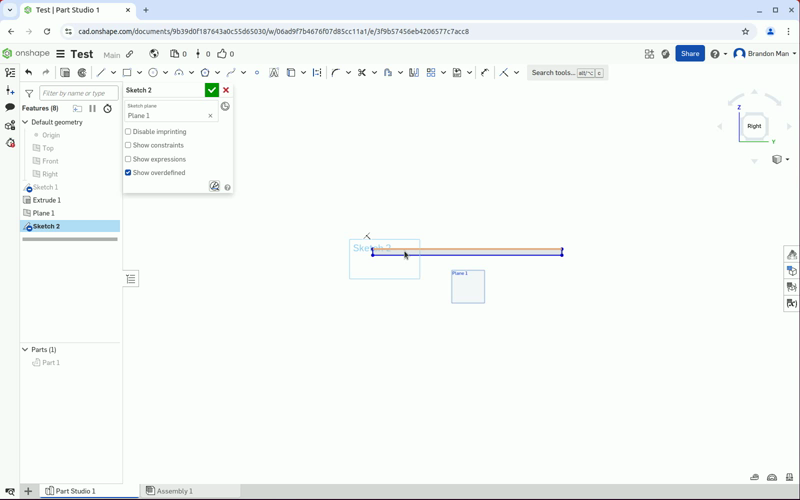
scroll(6)
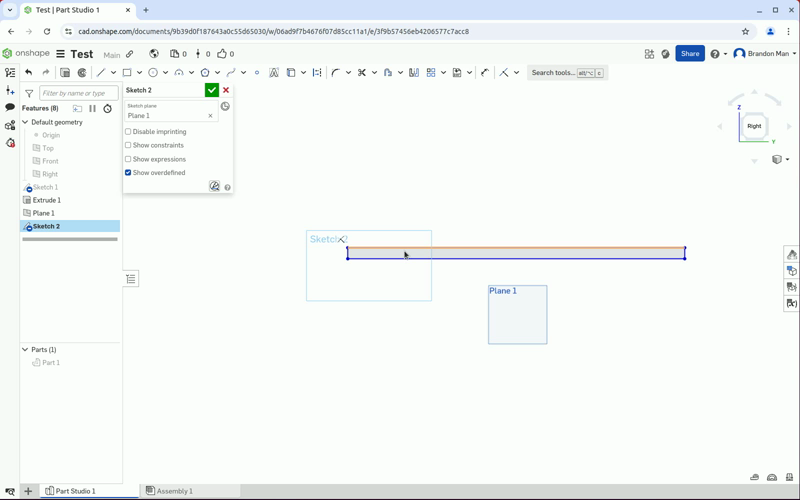
scroll(6)
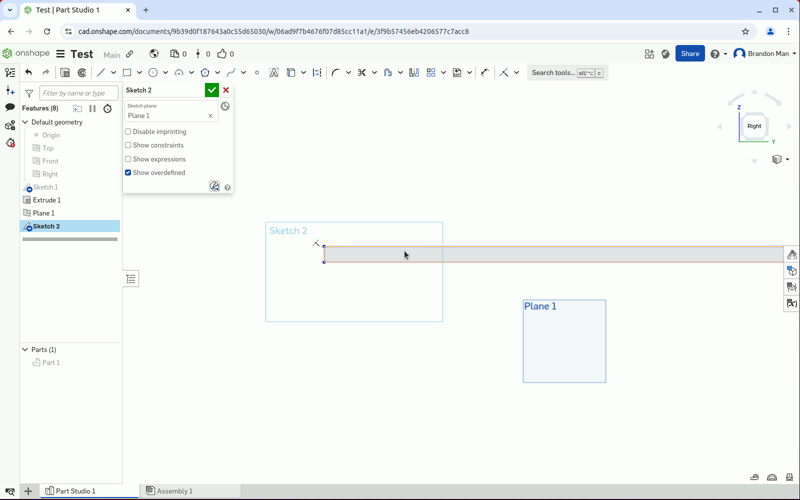
scroll(6)
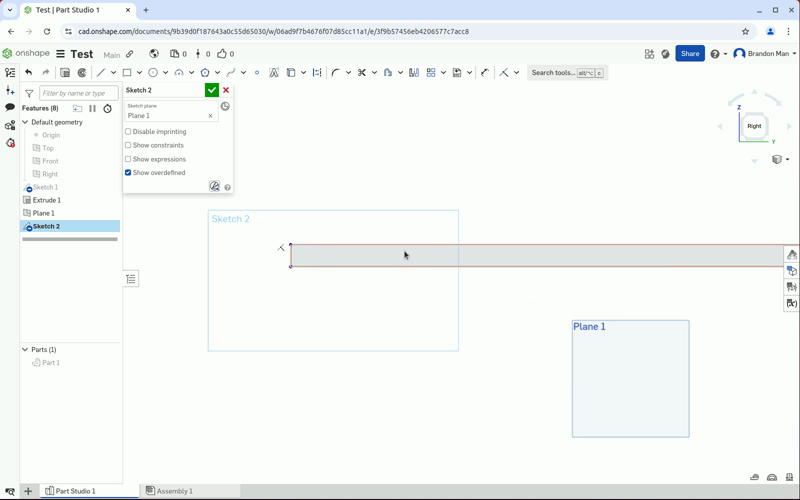
scroll(6)
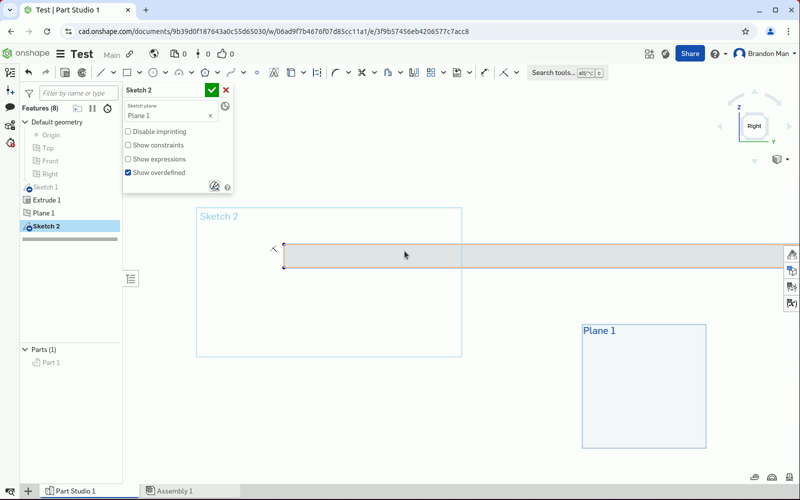
scroll(6)
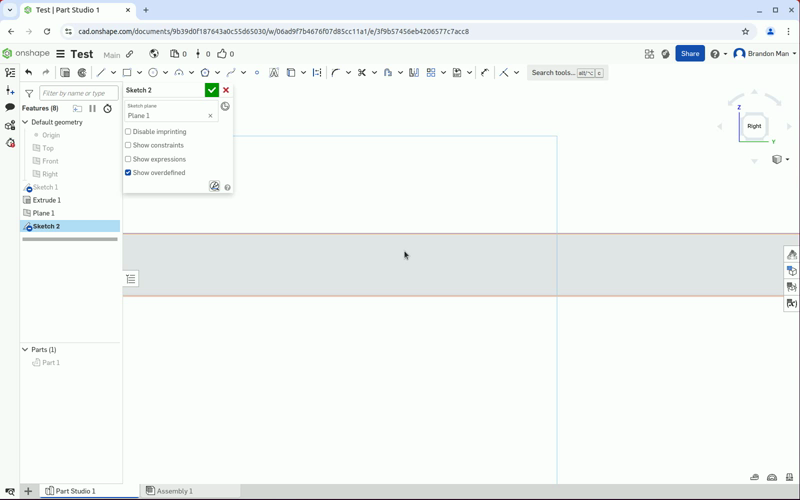
click(404, 250)
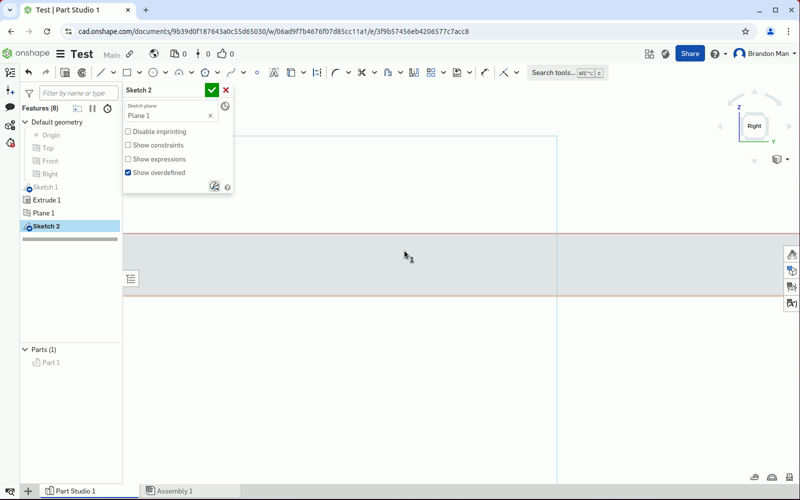
scroll(-6)
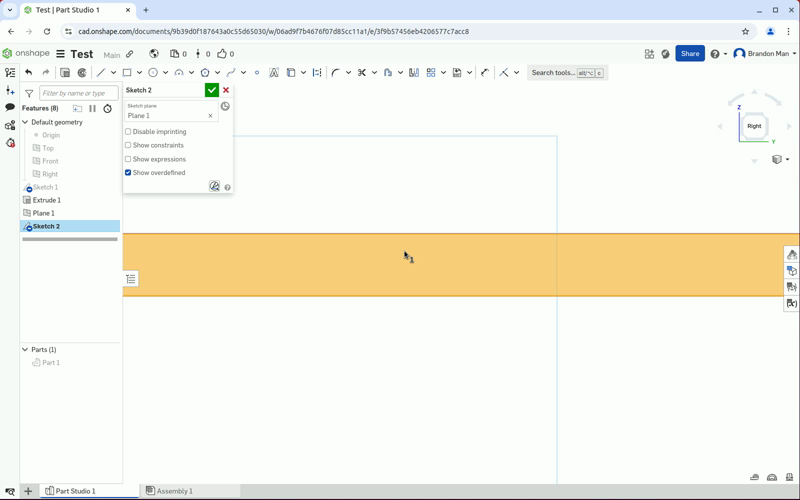
scroll(-6)
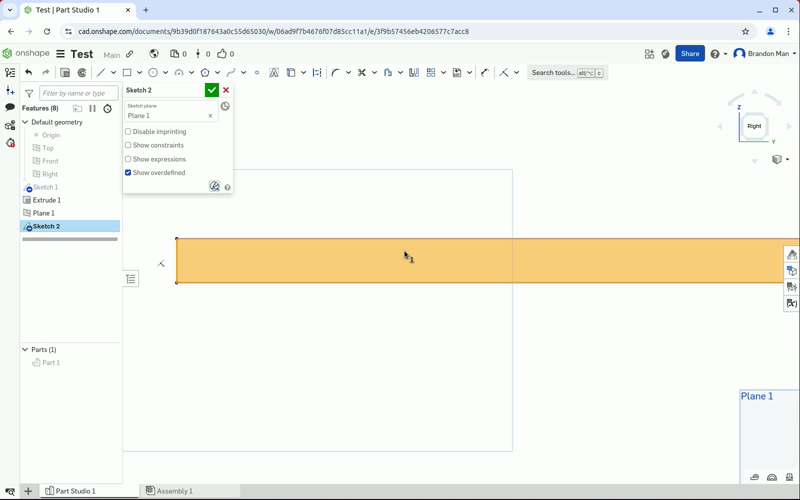
scroll(-6)
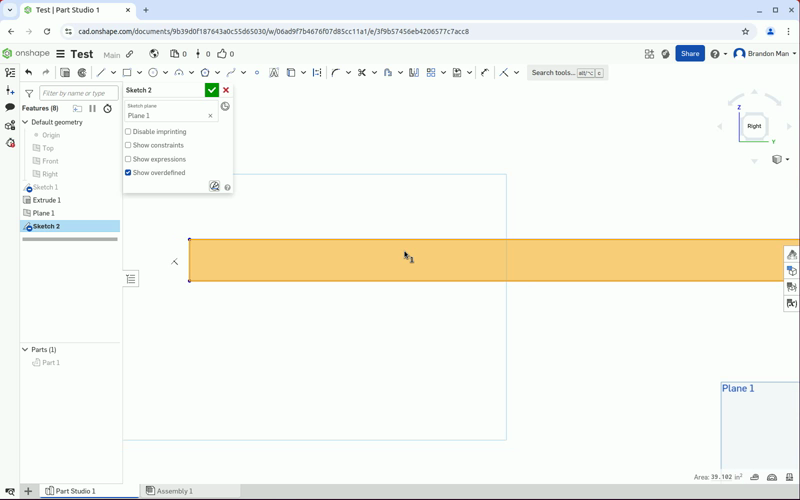
scroll(-6)
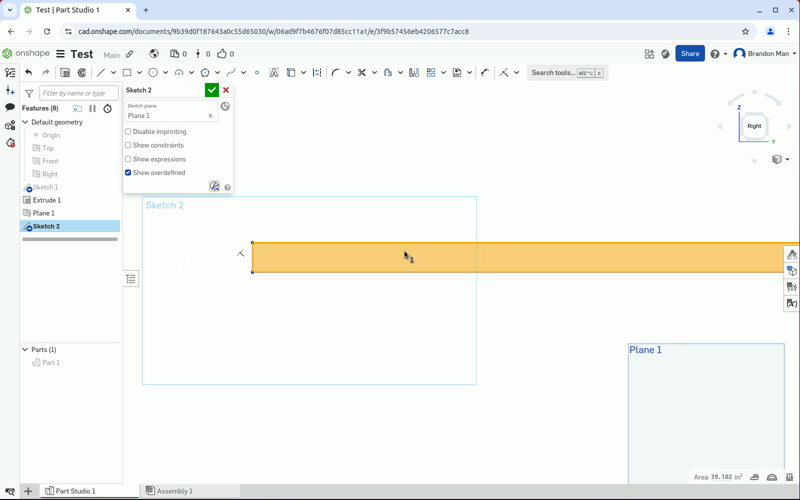
scroll(-6)
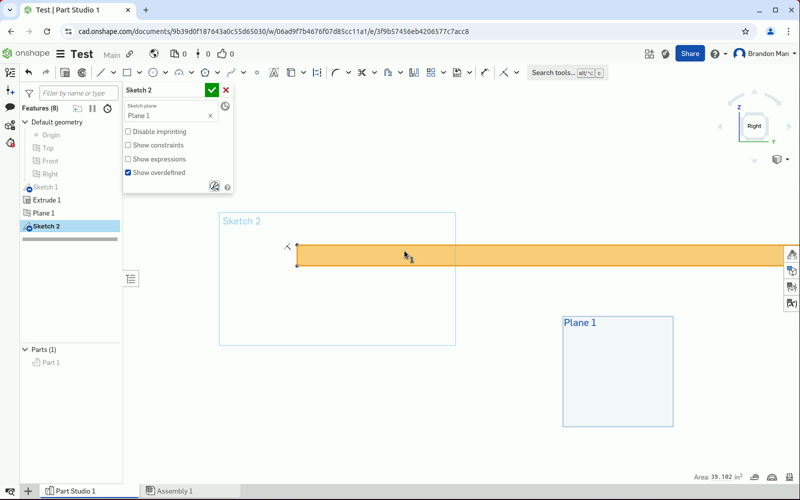
scroll(-6)
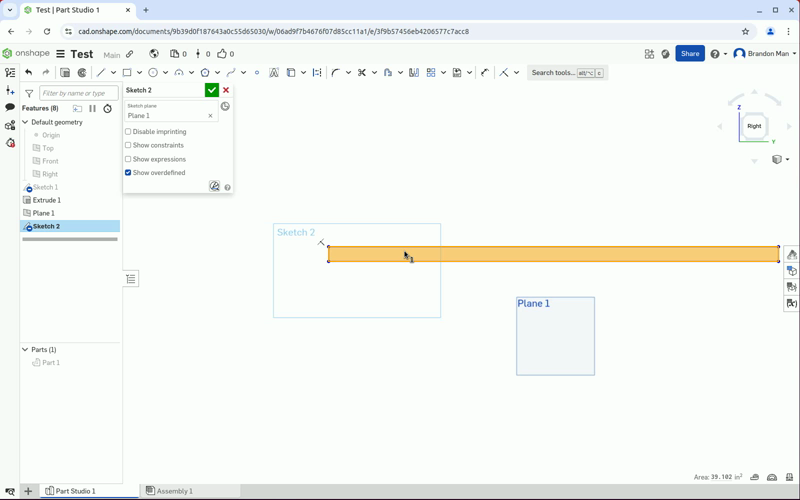
scroll(-6)
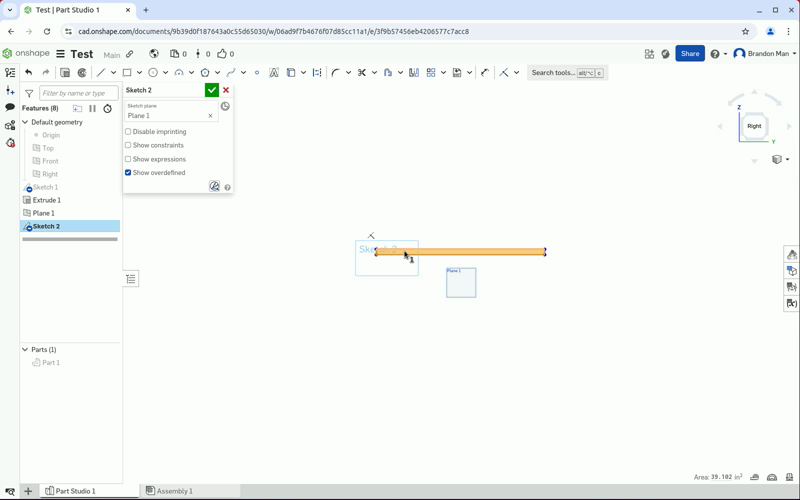
mouse_move(73, 352)
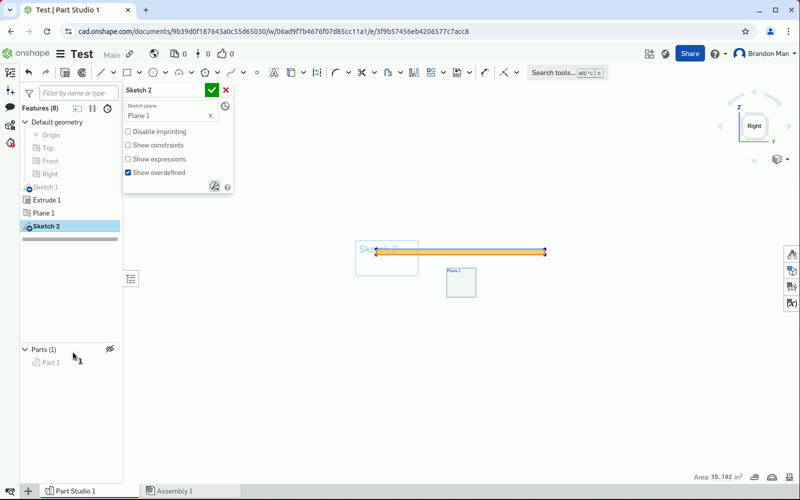
key(shift+y)
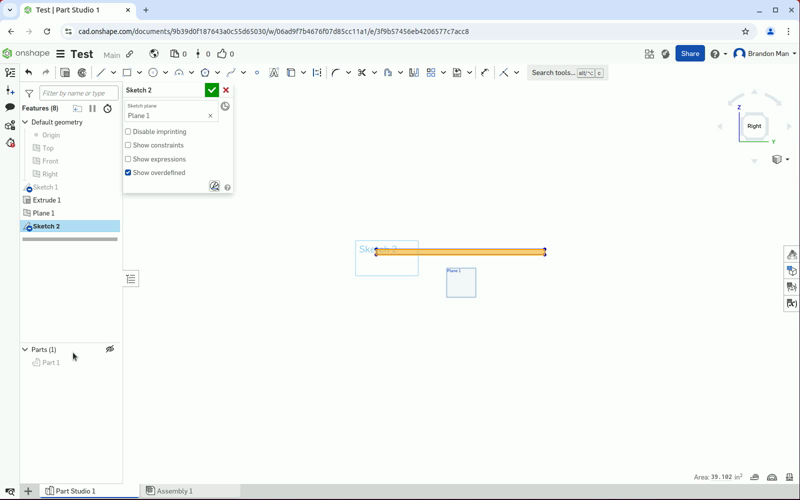
key(shift+e)
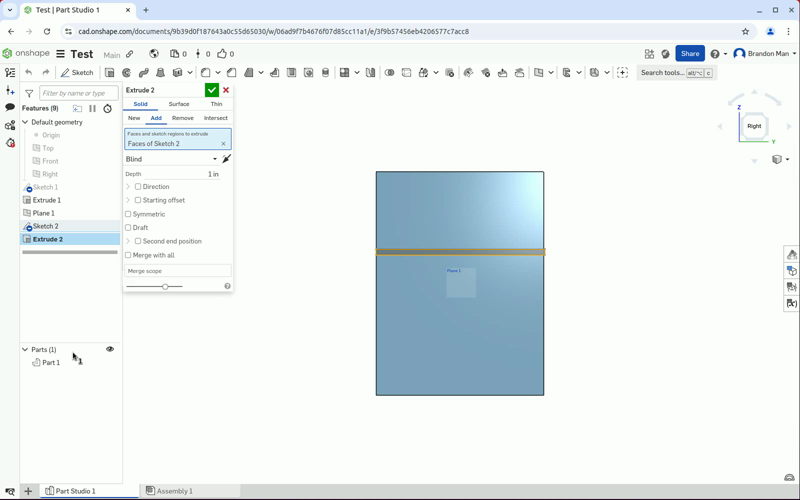
mouse_move(143, 106)
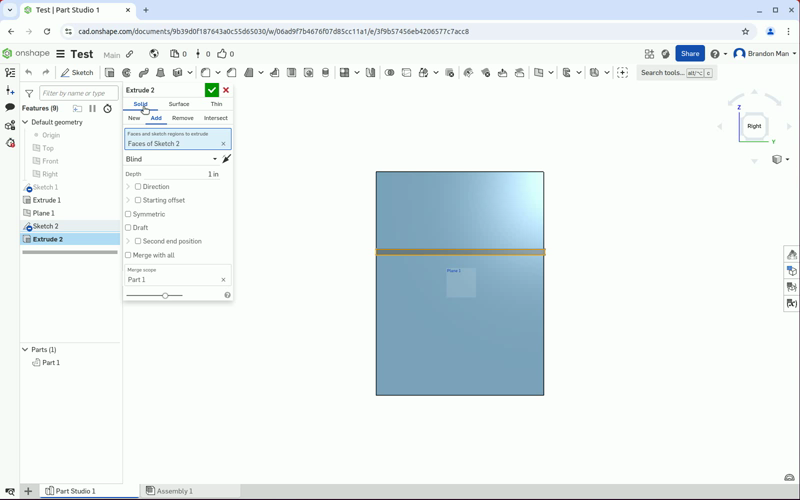
click(143, 106)
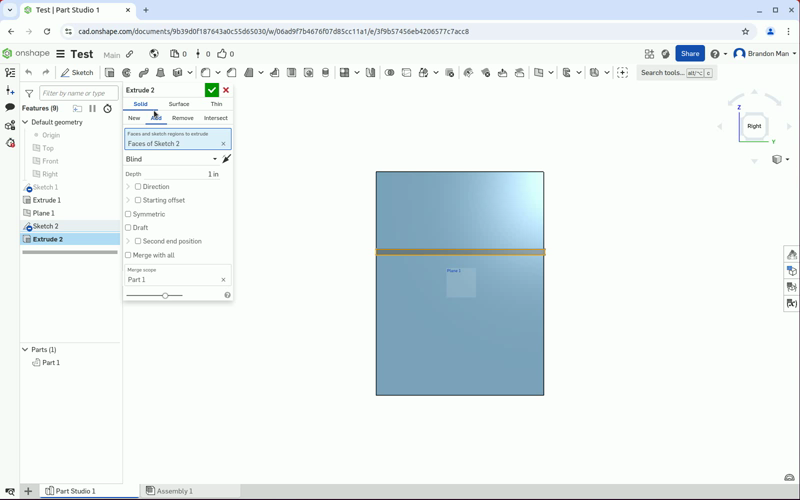
mouse_move(186, 120)
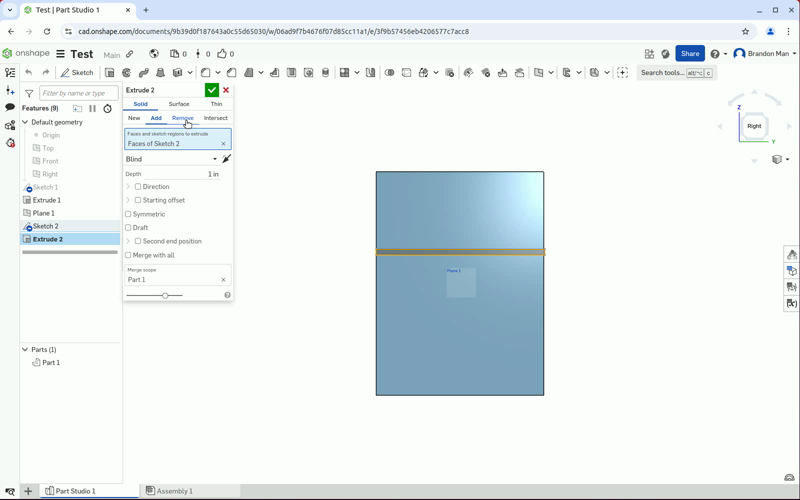
click(186, 120)
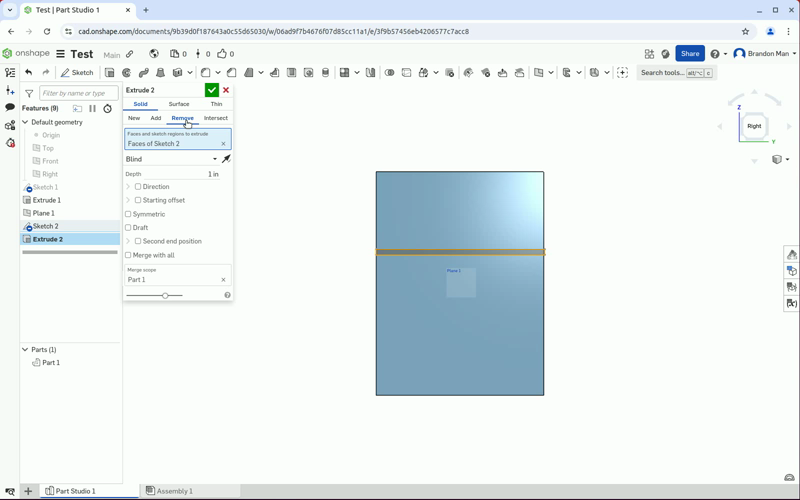
key(tab, 4)
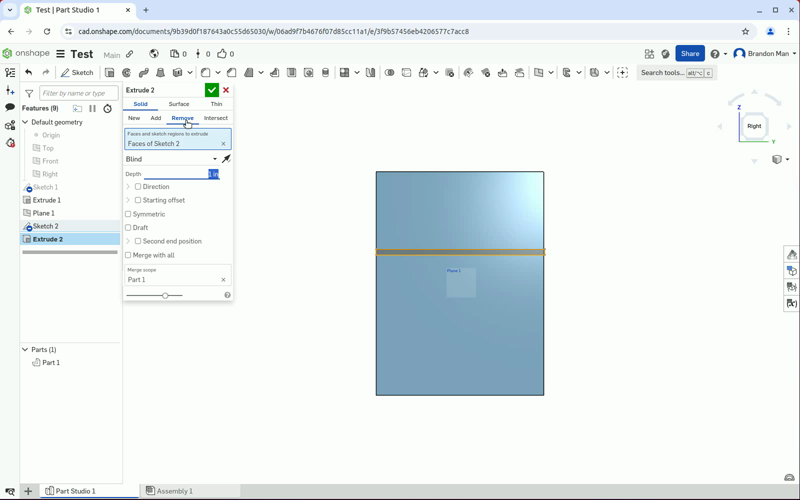
text(0.241)
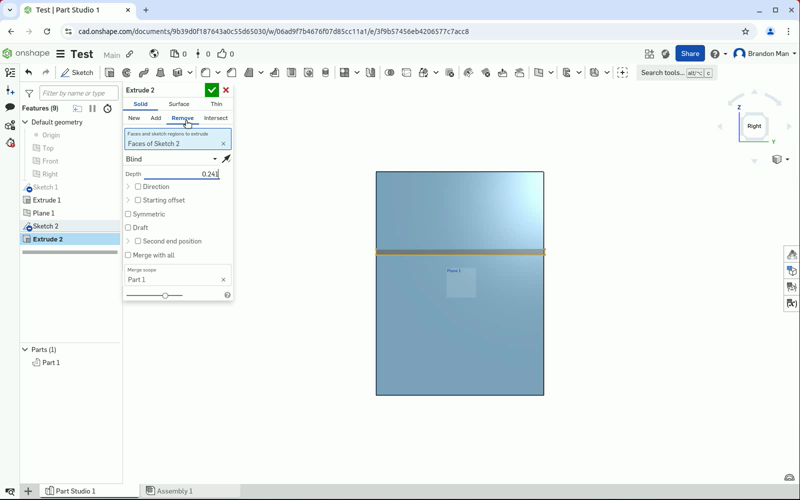
key(tab, 6)
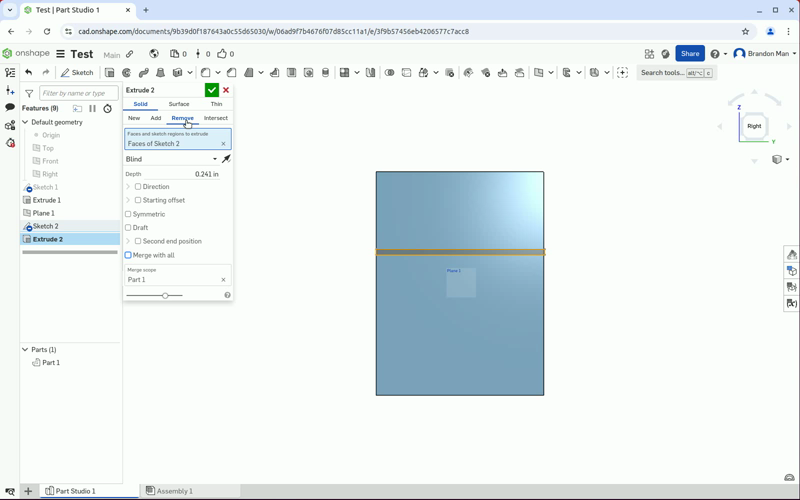
key(space)
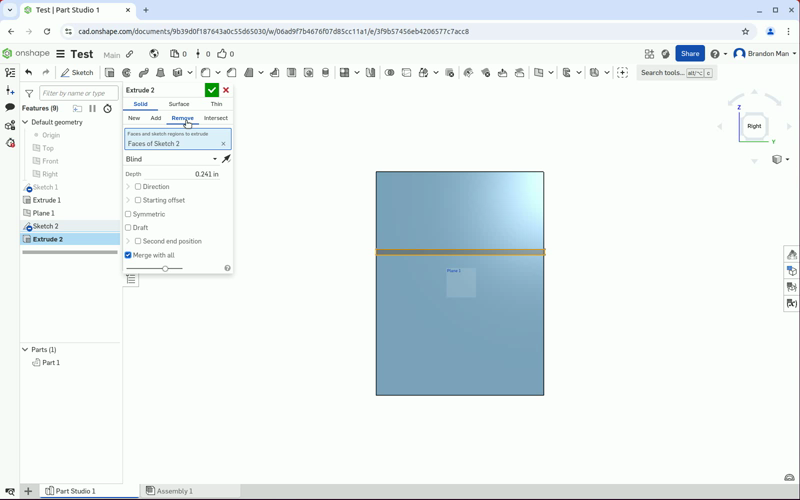
key(enter)
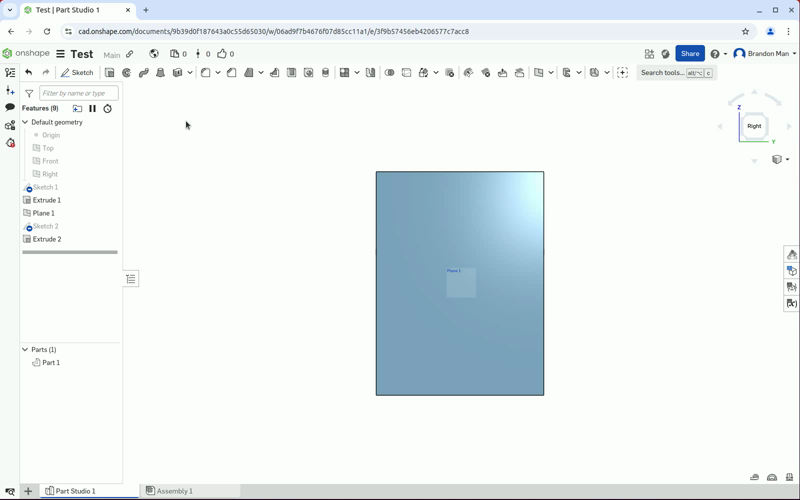
key(shift+h)
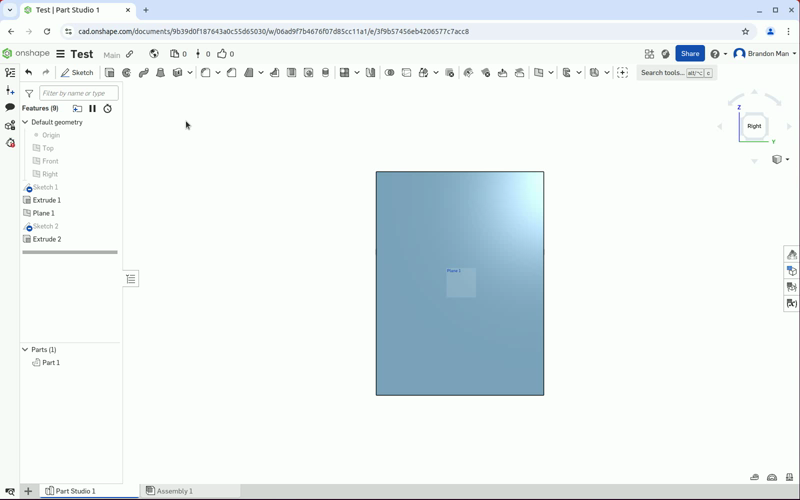
key(shift+h)
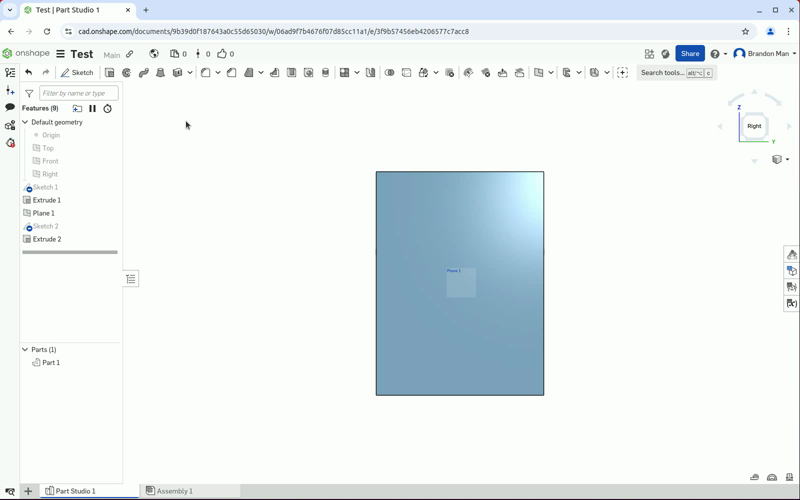
mouse_move(73, 189)
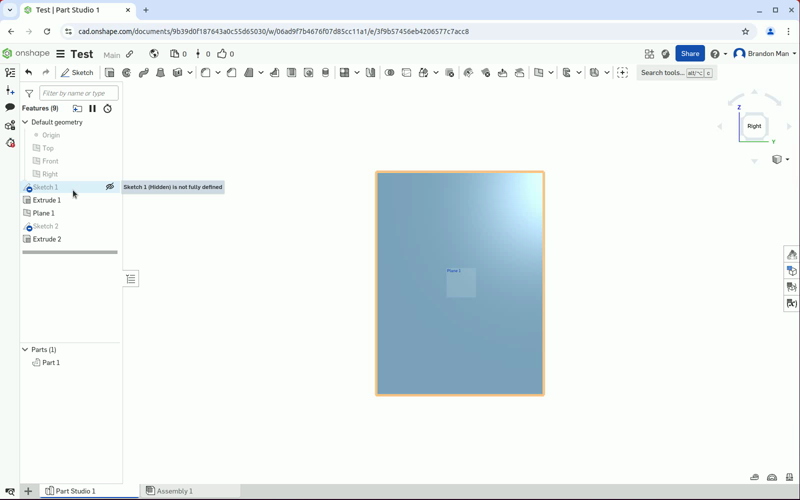
click(73, 189)
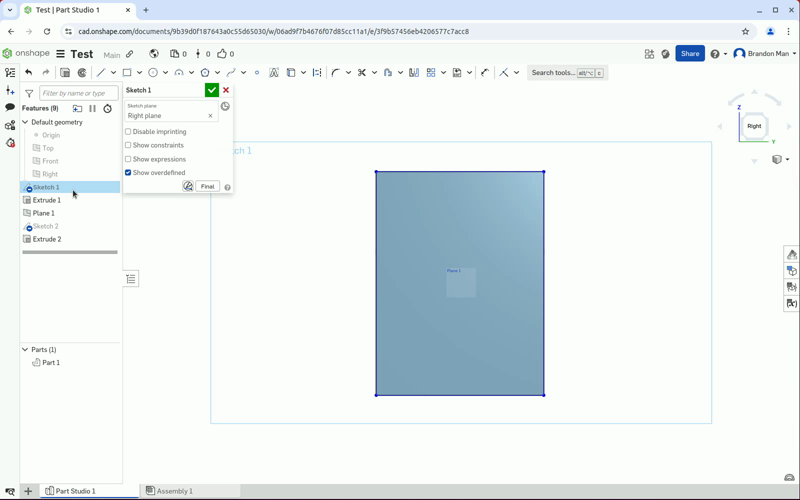
mouse_move(229, 92)
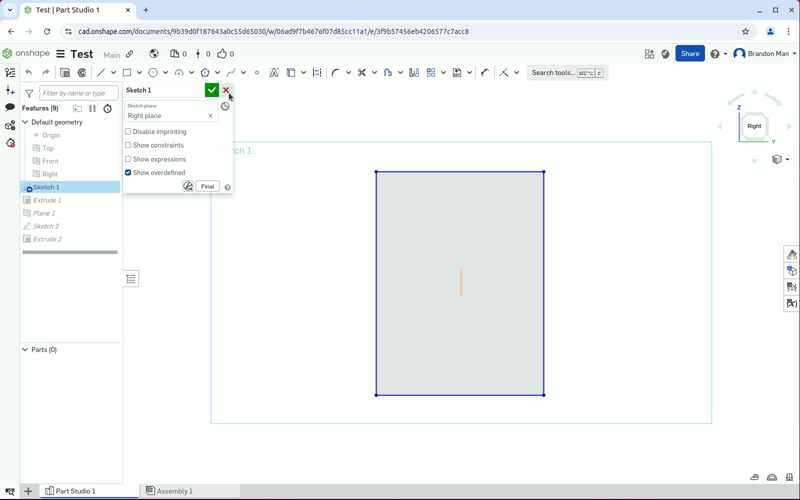
click(229, 92)
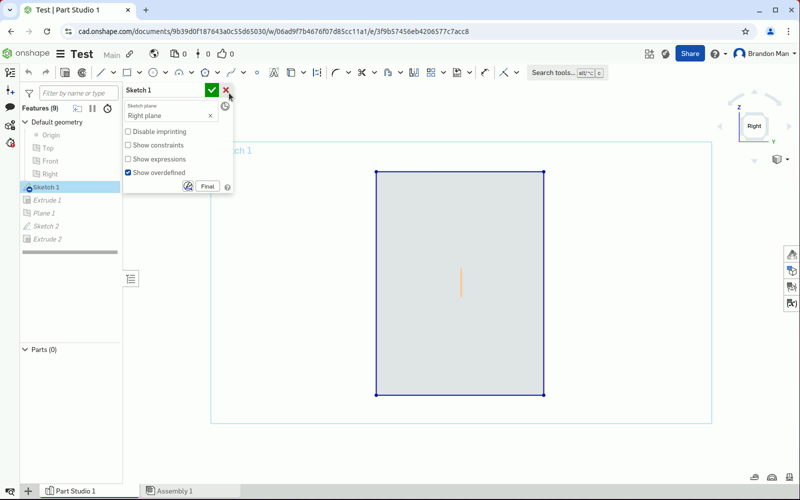
key(shift+s)
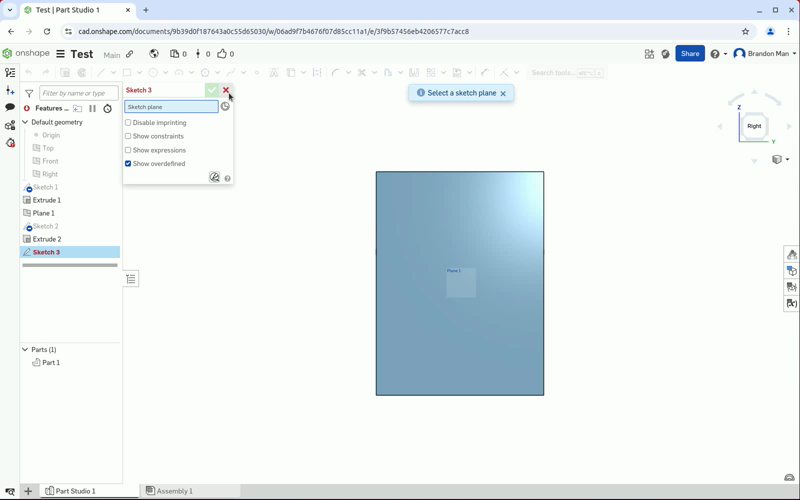
mouse_move(73, 176)
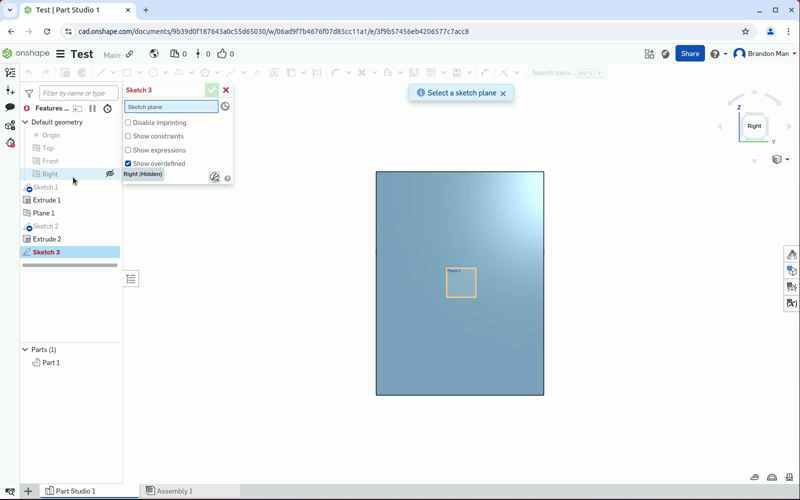
click(73, 176)
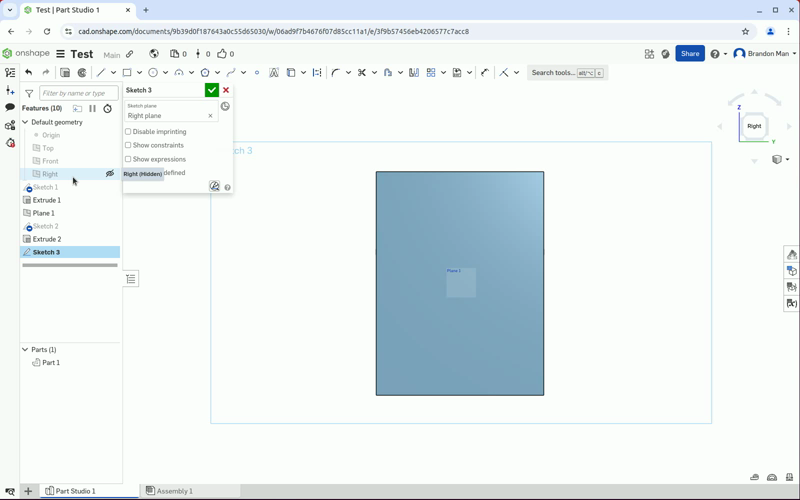
mouse_move(73, 352)
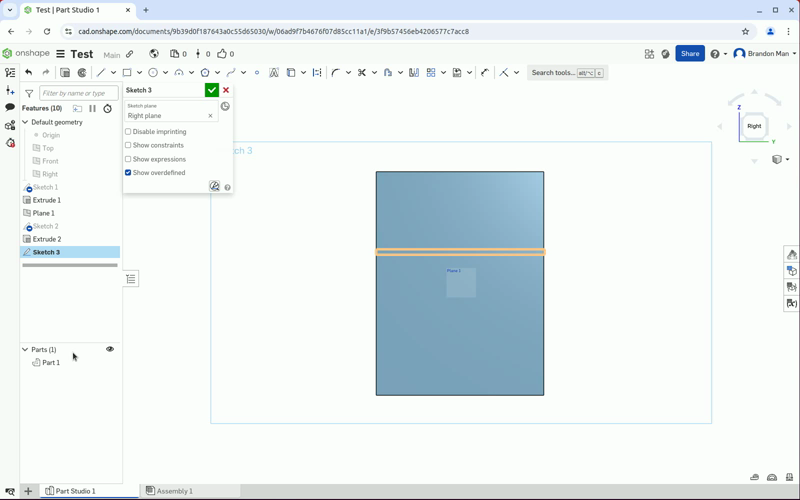
key(y)
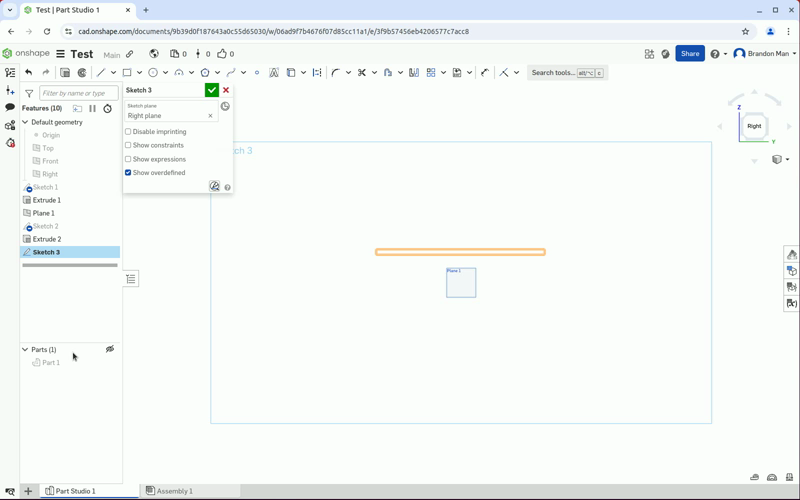
key(l)
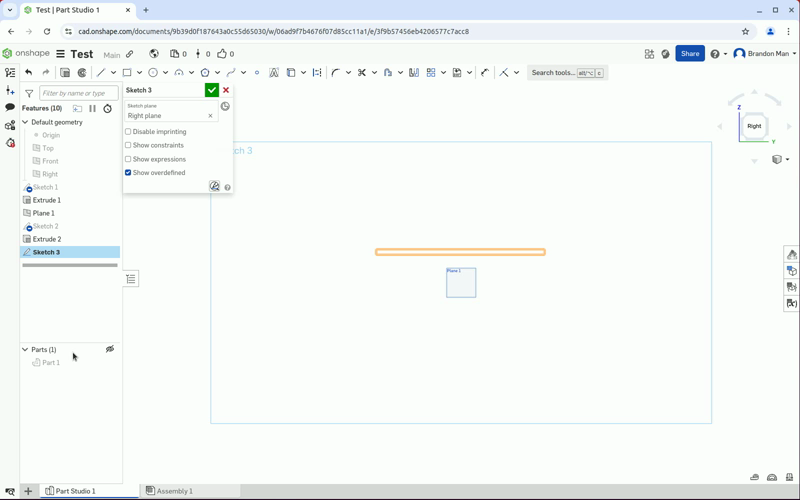
key_down(shift)
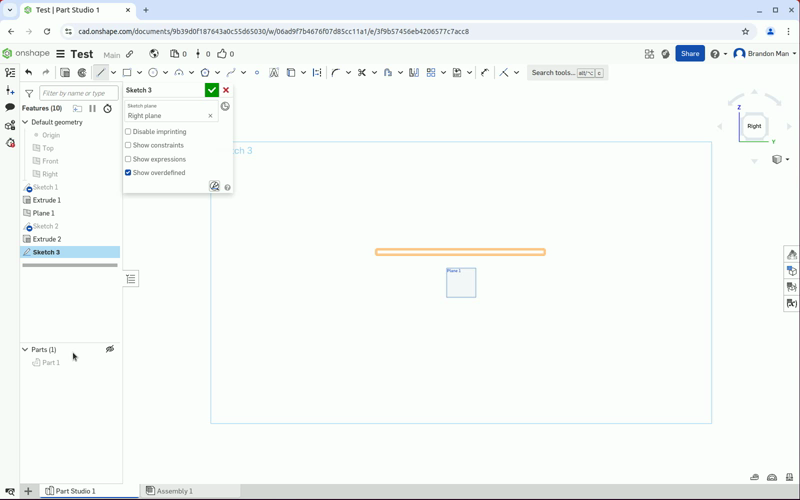
mouse_move(376, 254)
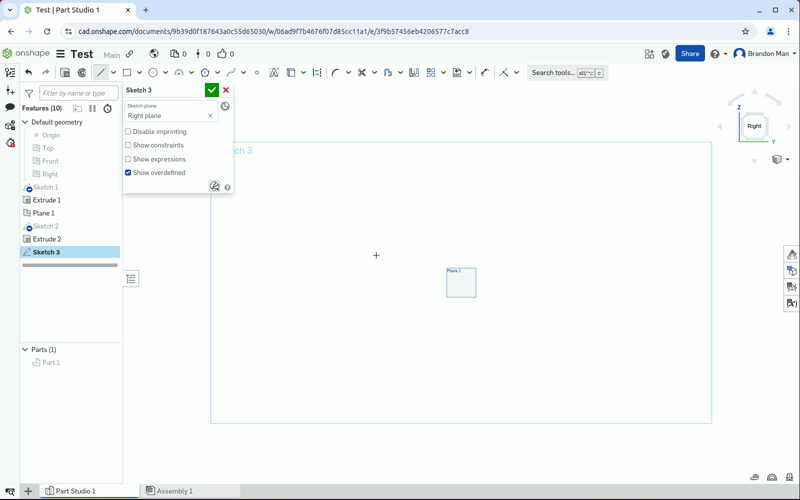
click(376, 254)
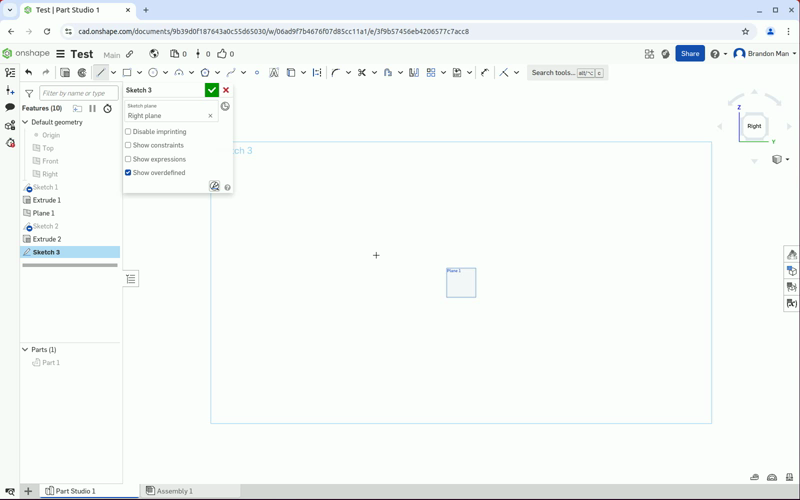
key_up(shift)
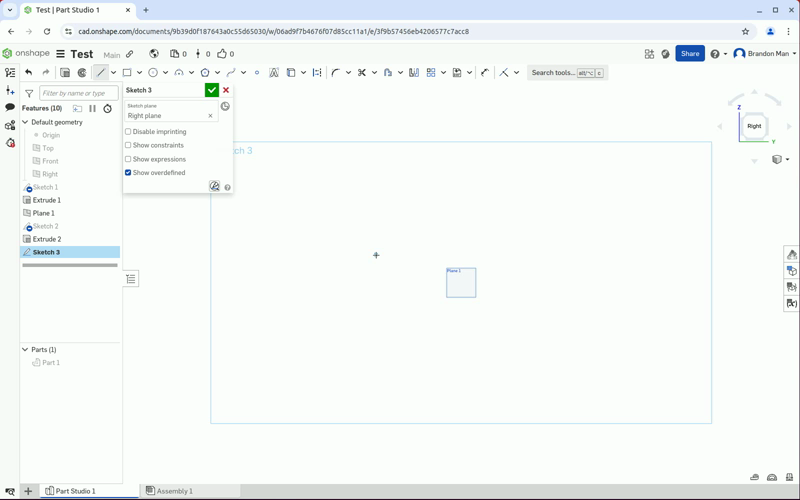
key_down(shift)
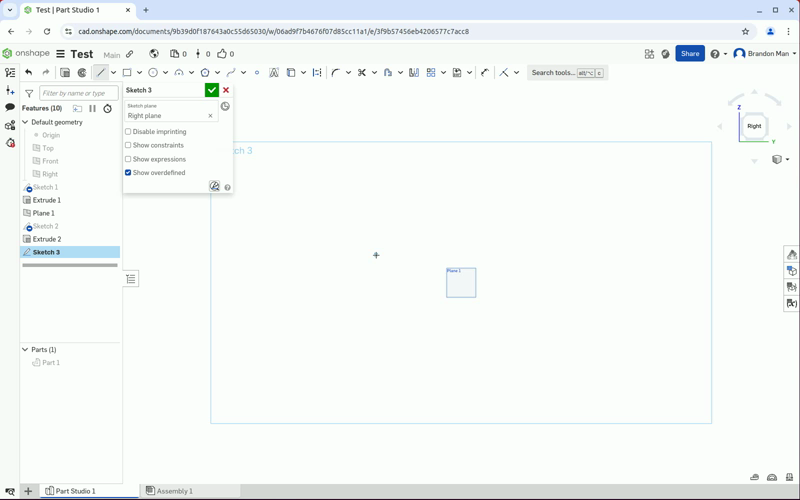
mouse_move(544, 254)
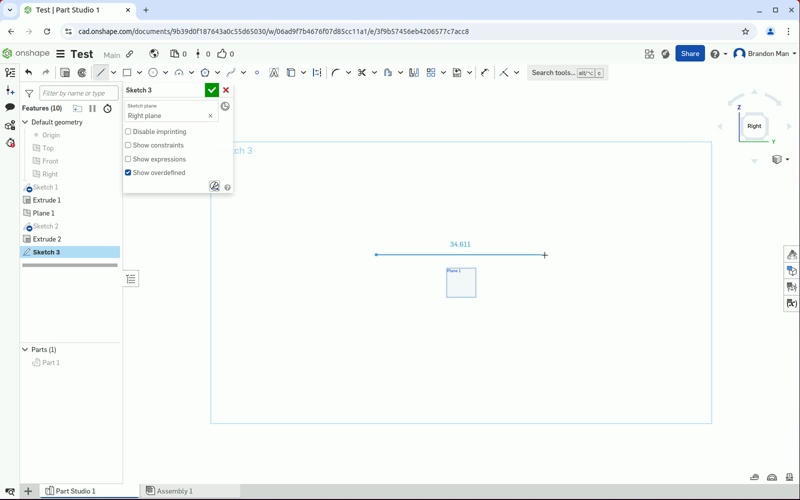
click(544, 254)
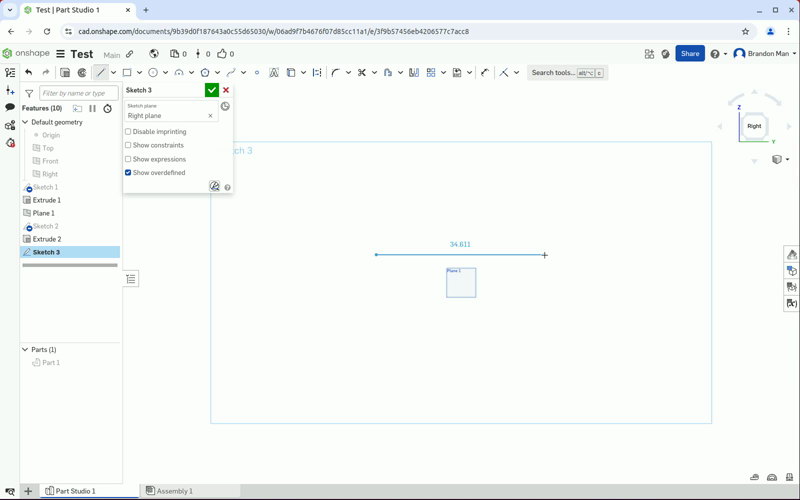
key_up(shift)
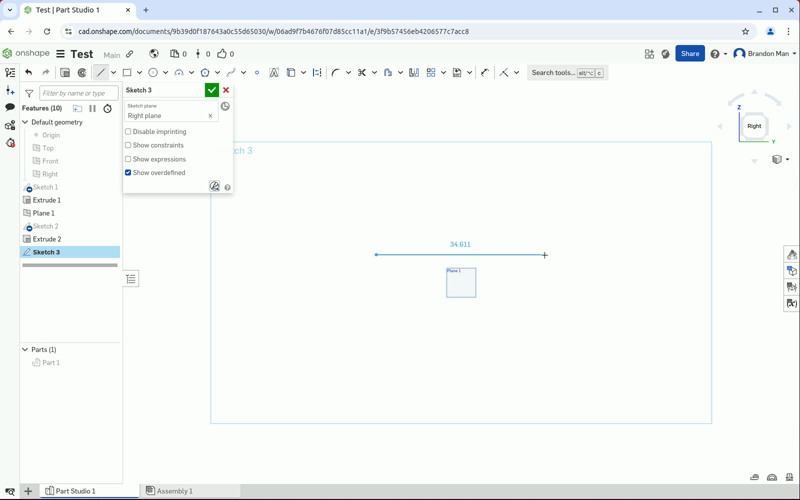
key_down(shift)
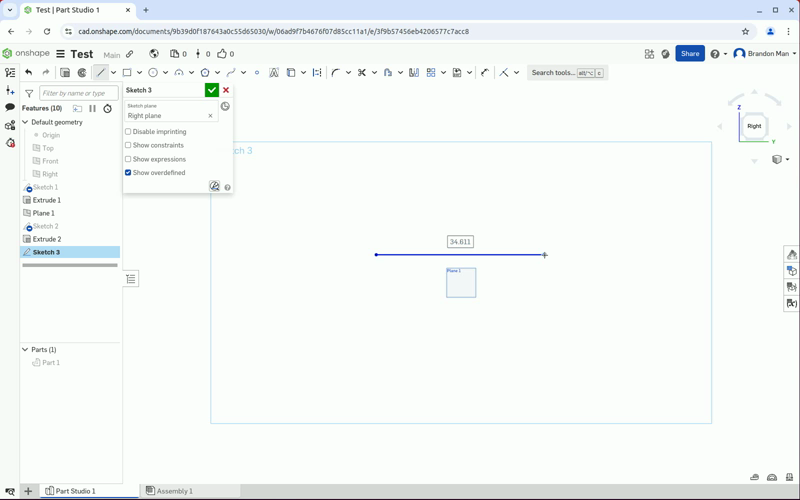
mouse_move(574, 254)
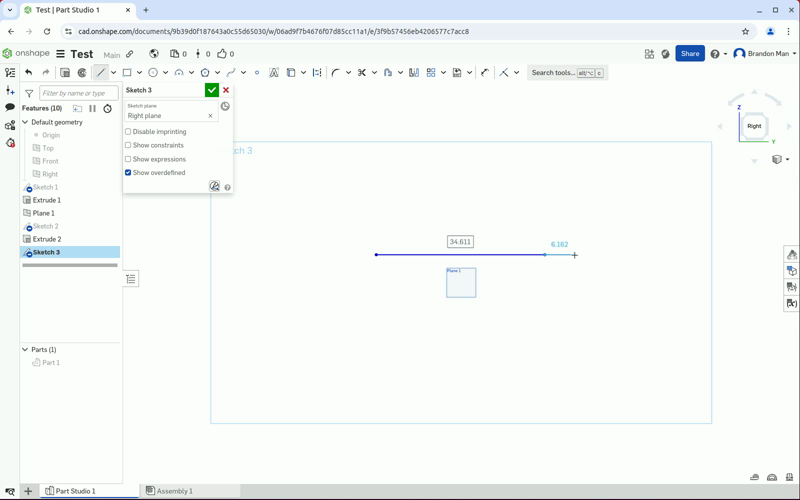
mouse_move(544, 249)
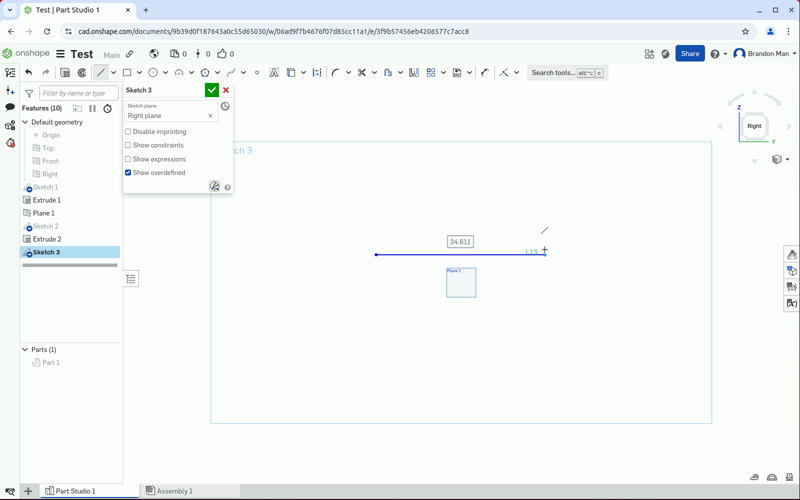
scroll(6)
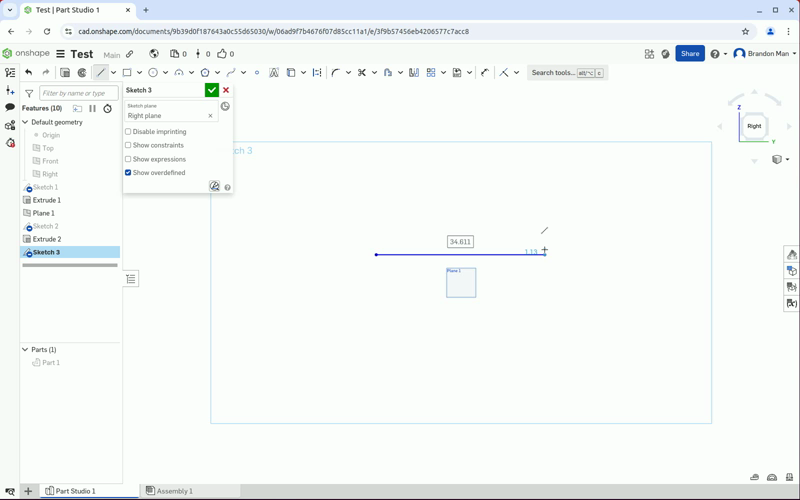
scroll(6)
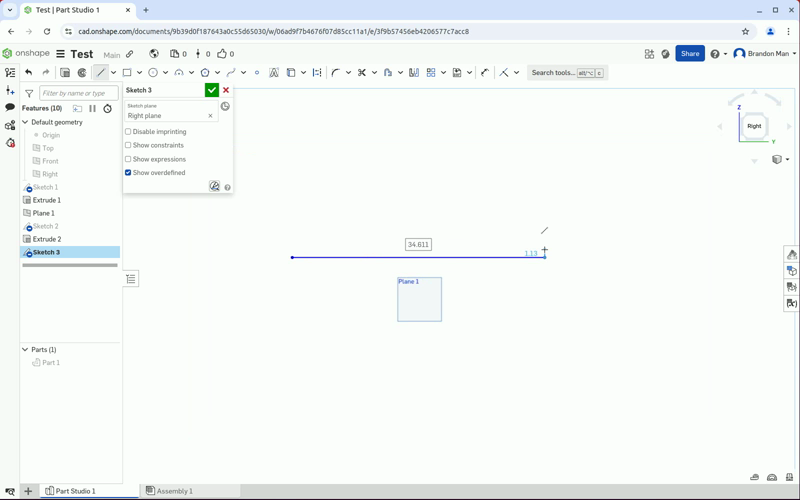
scroll(6)
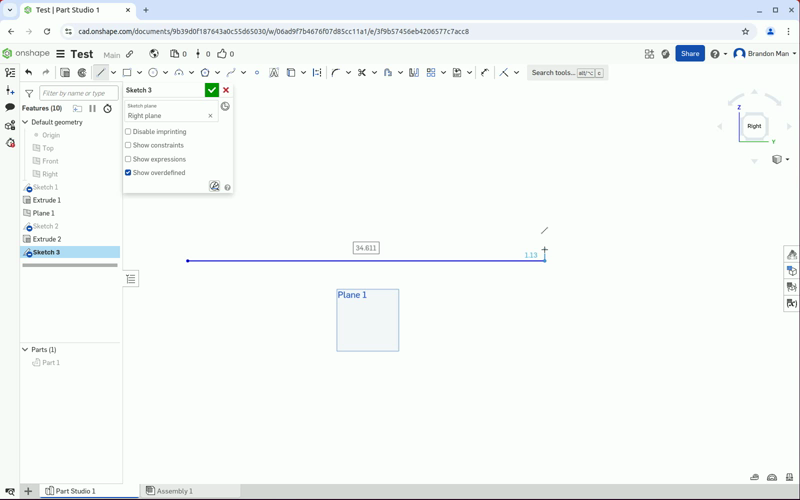
scroll(6)
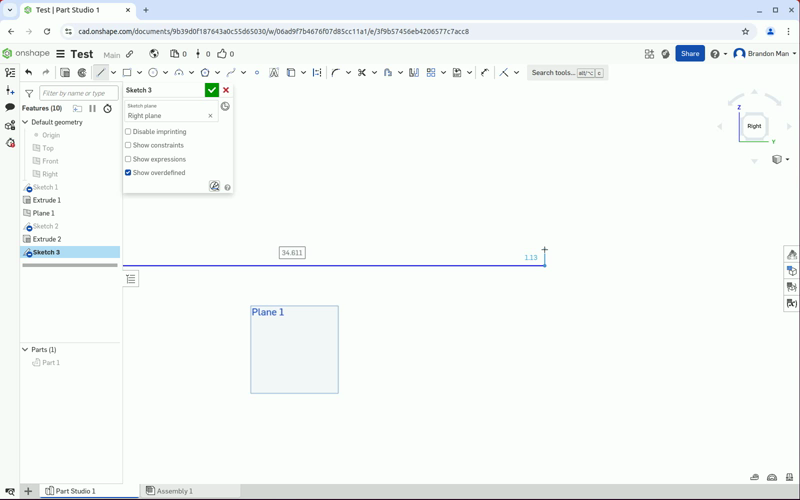
scroll(6)
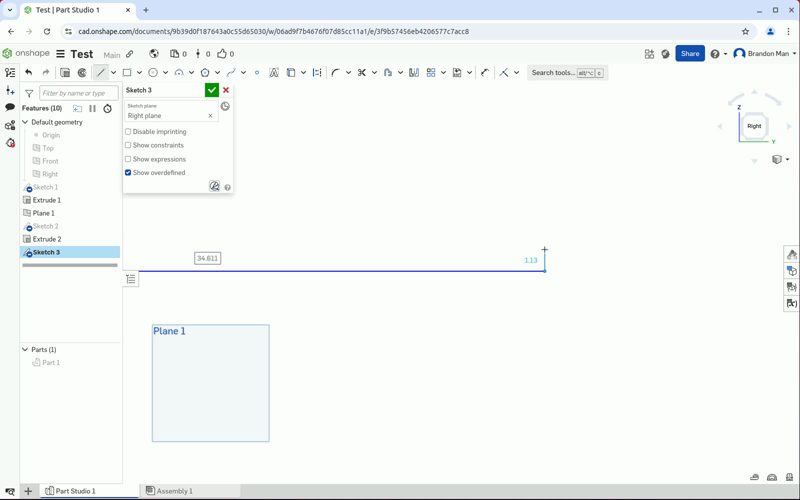
scroll(6)
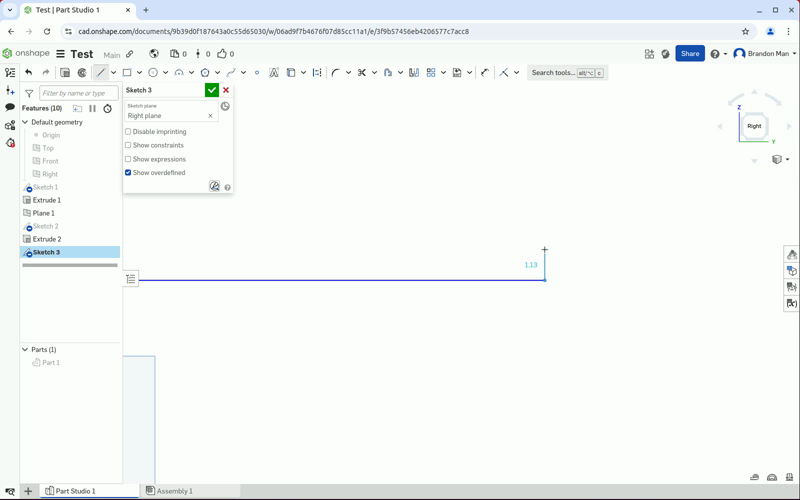
scroll(6)
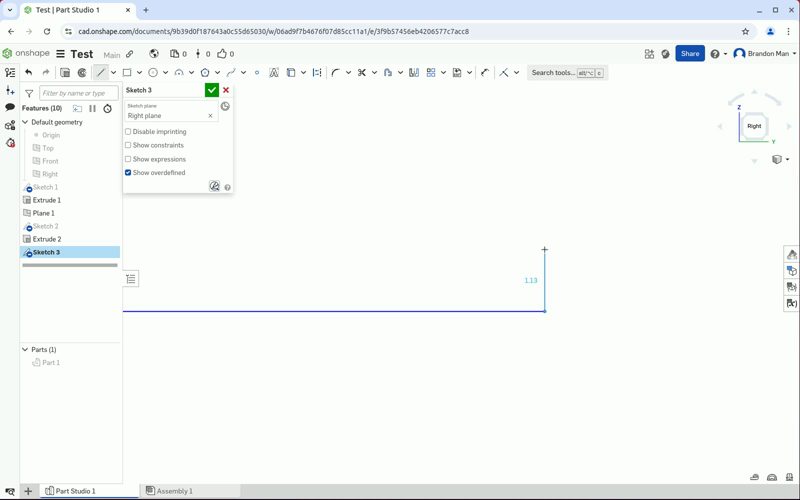
click(544, 249)
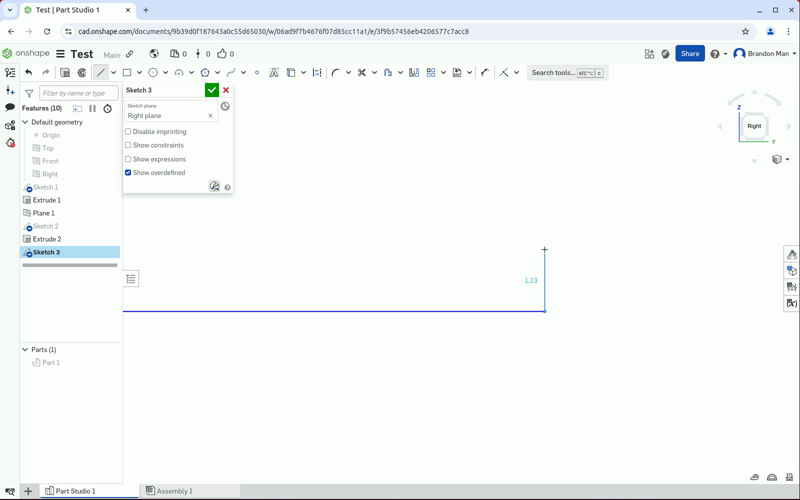
scroll(-6)
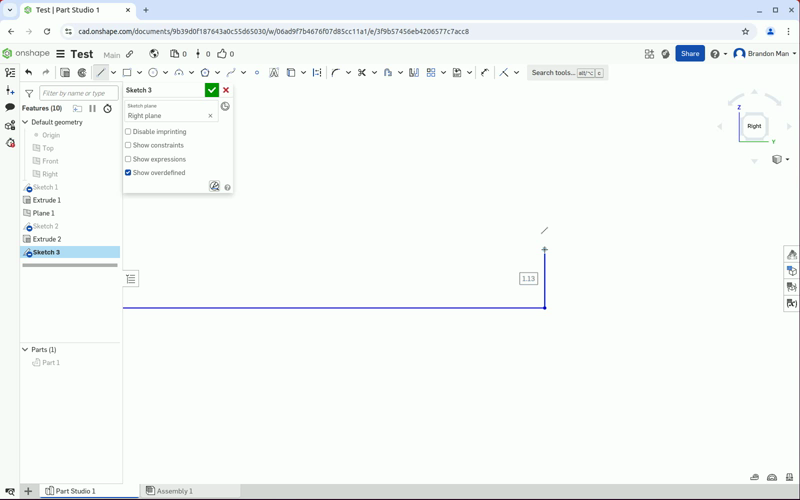
scroll(-6)
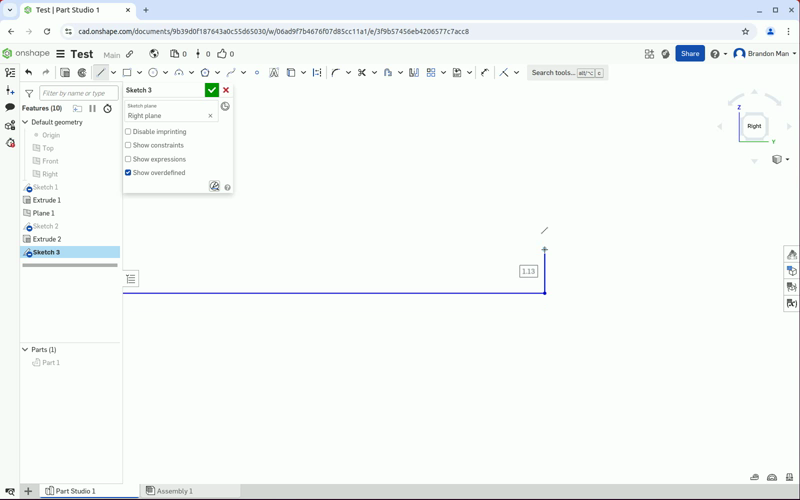
scroll(-6)
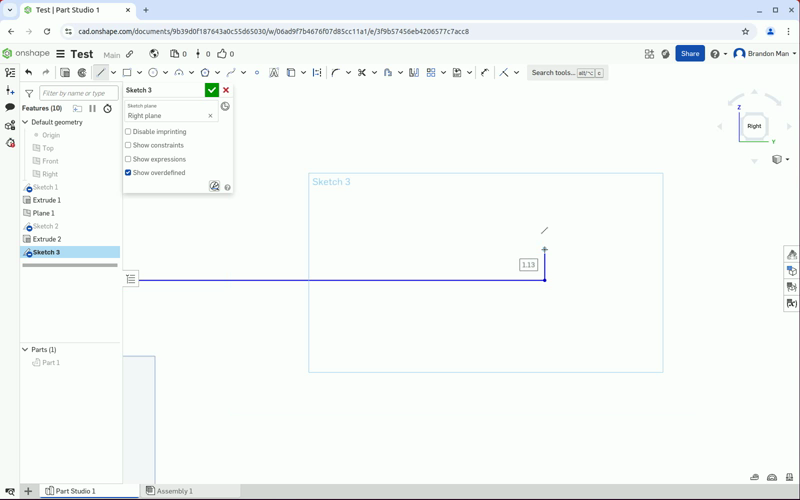
scroll(-6)
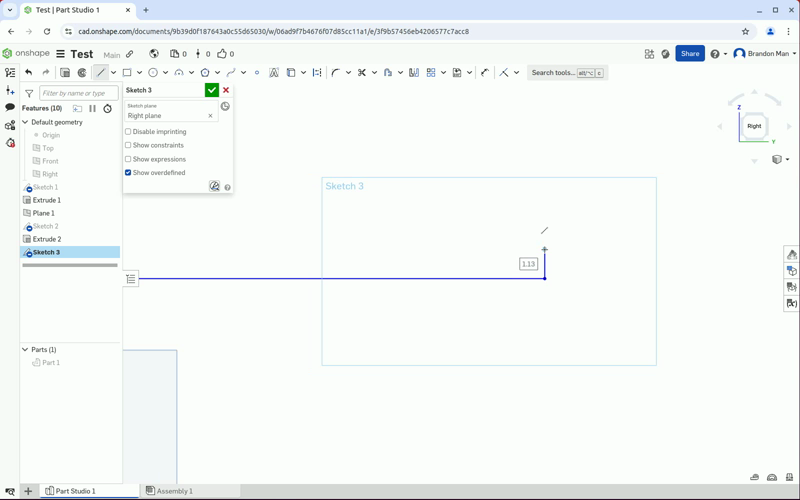
scroll(-6)
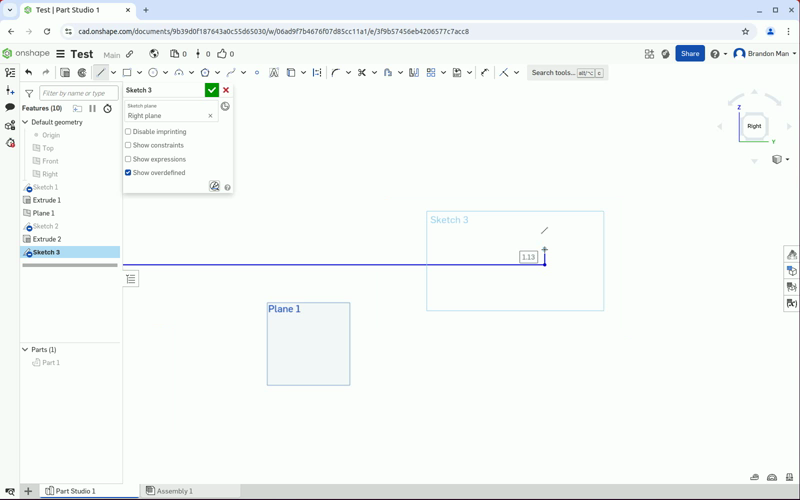
scroll(-6)
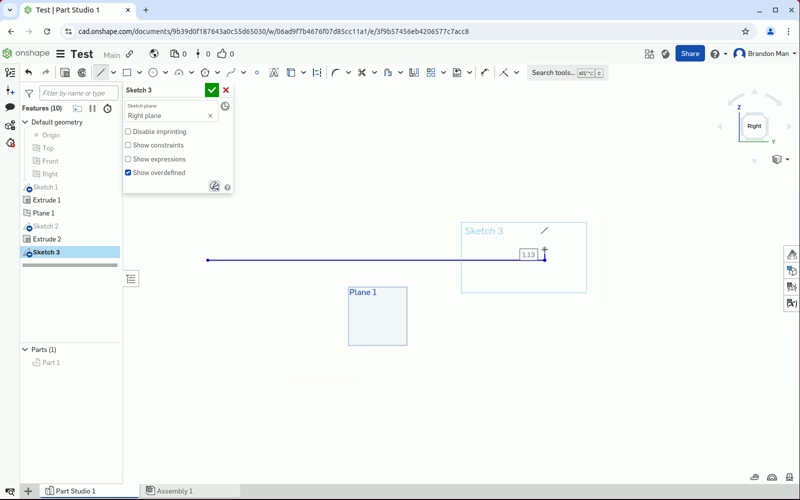
scroll(-6)
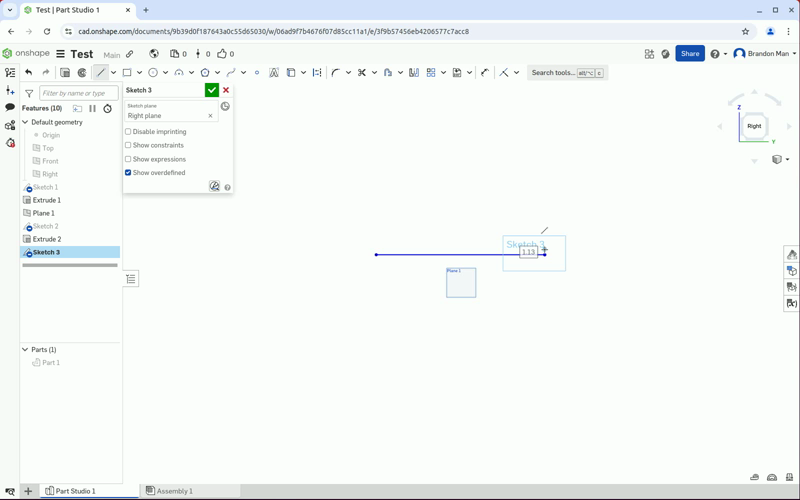
key_up(shift)
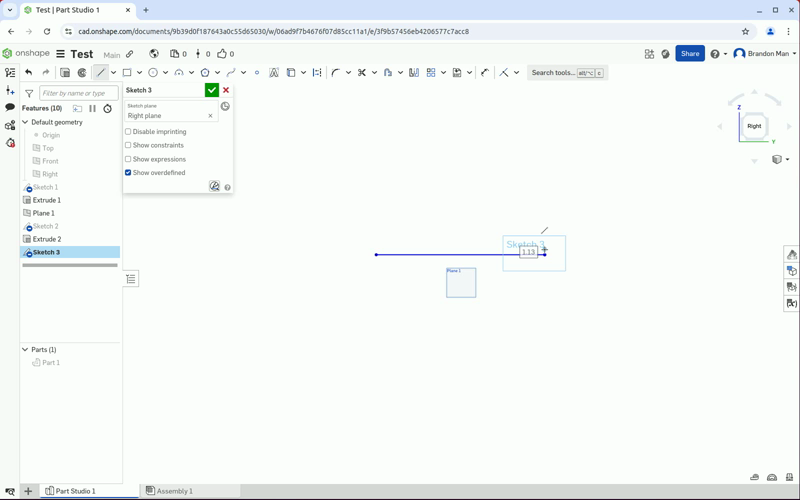
key_down(shift)
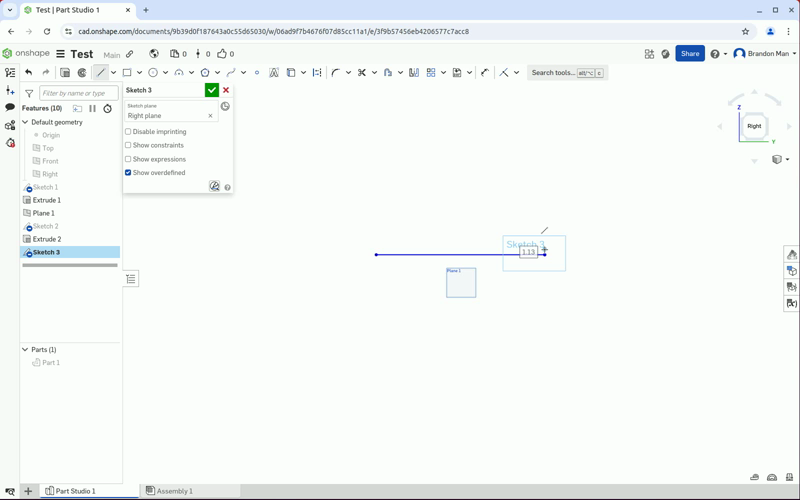
mouse_move(376, 249)
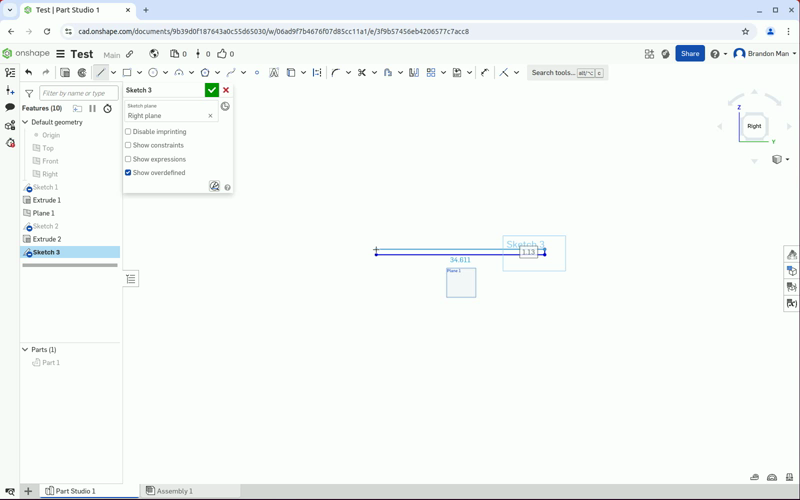
click(376, 249)
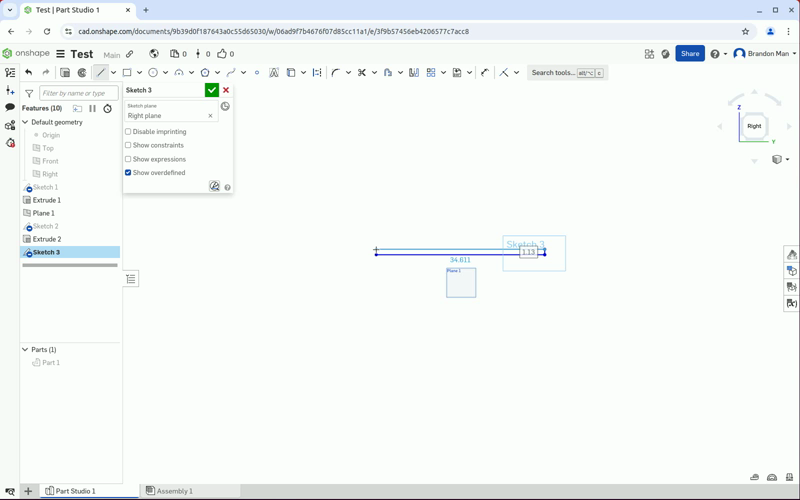
key_up(shift)
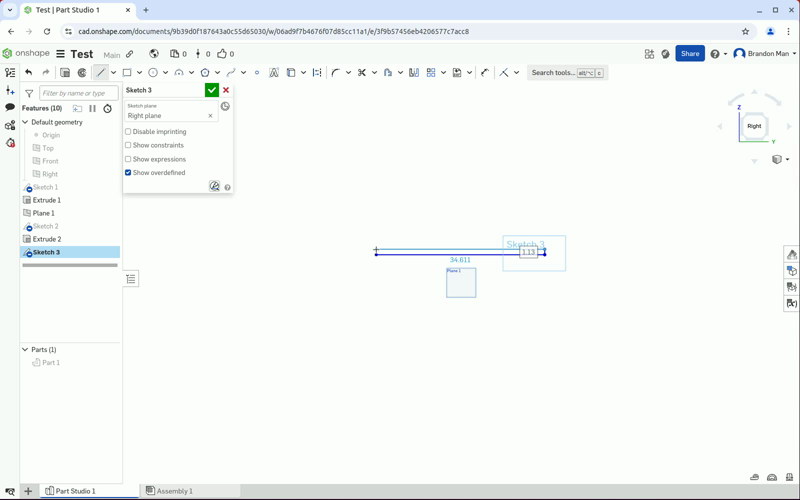
mouse_move(406, 249)
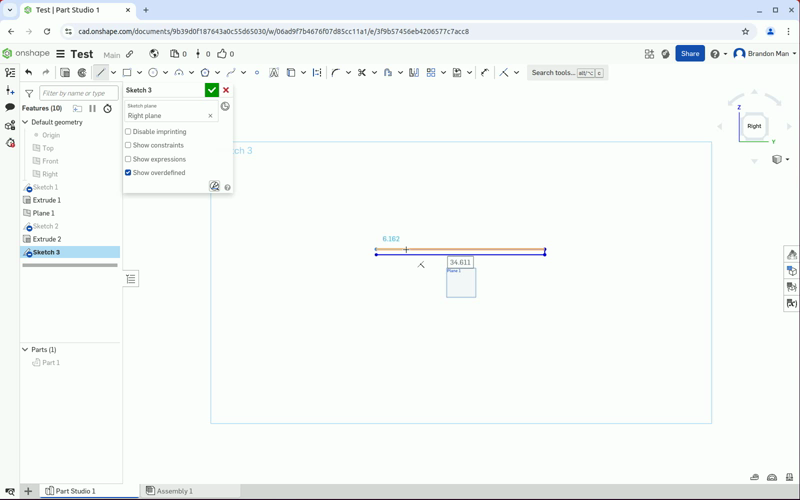
key_down(shift)
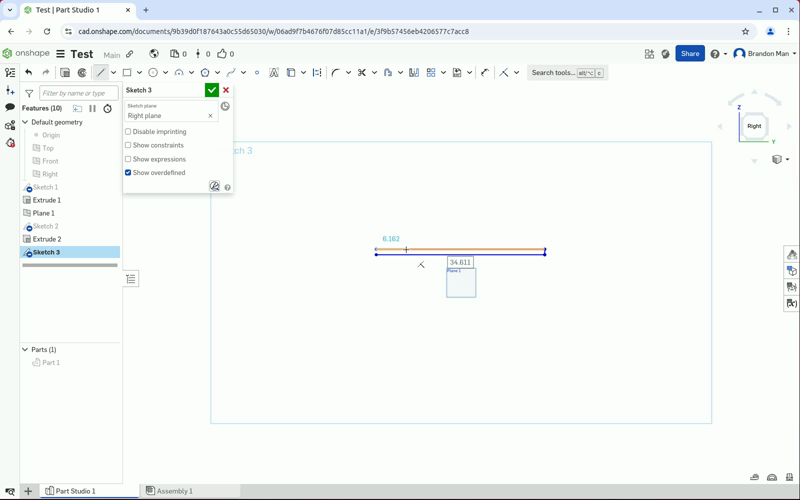
mouse_move(376, 254)
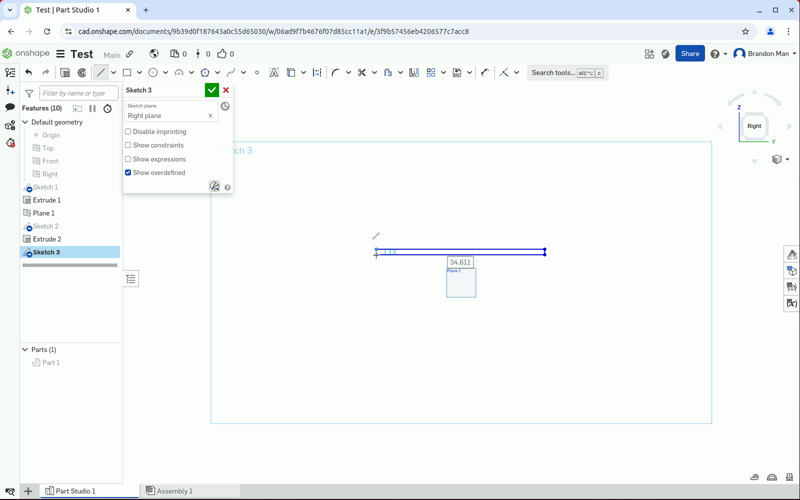
scroll(6)
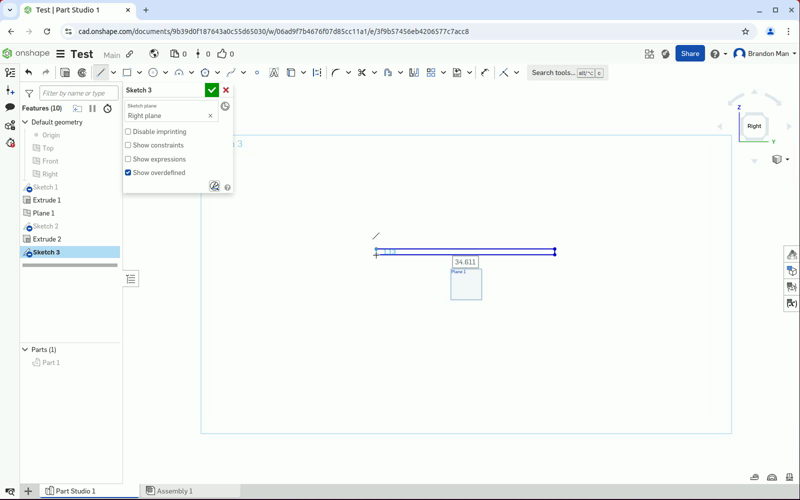
scroll(6)
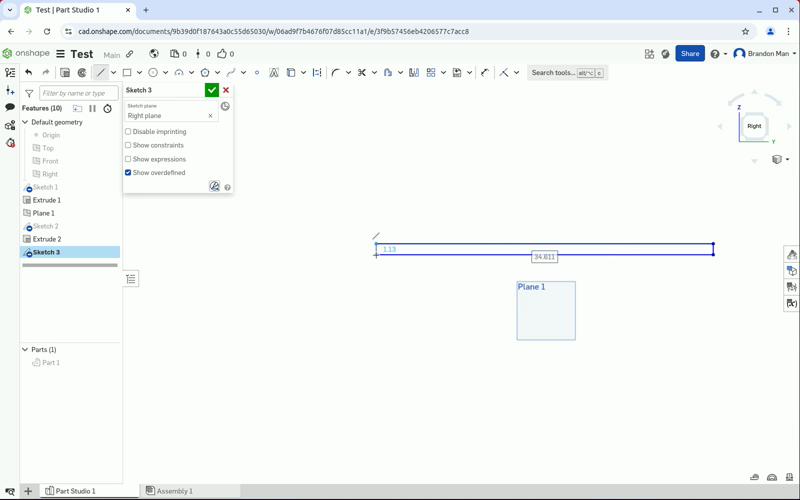
scroll(6)
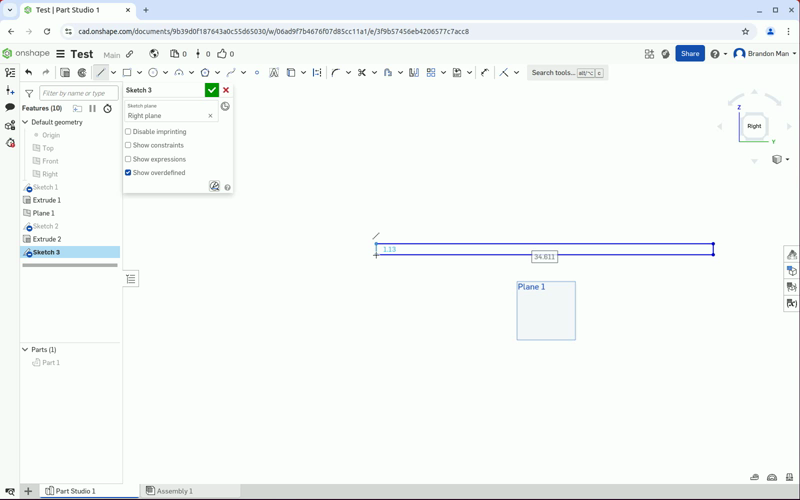
scroll(6)
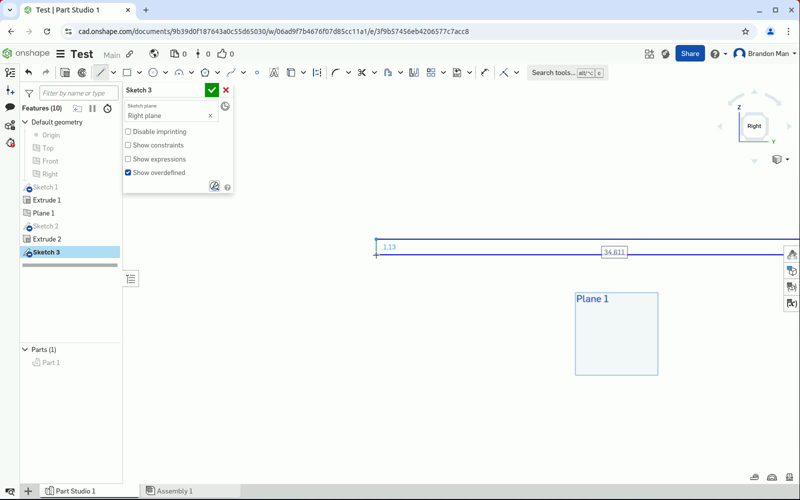
scroll(6)
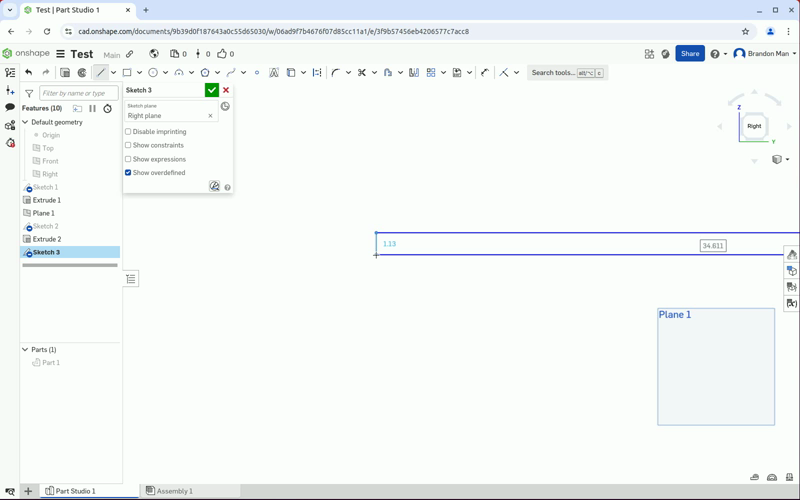
scroll(6)
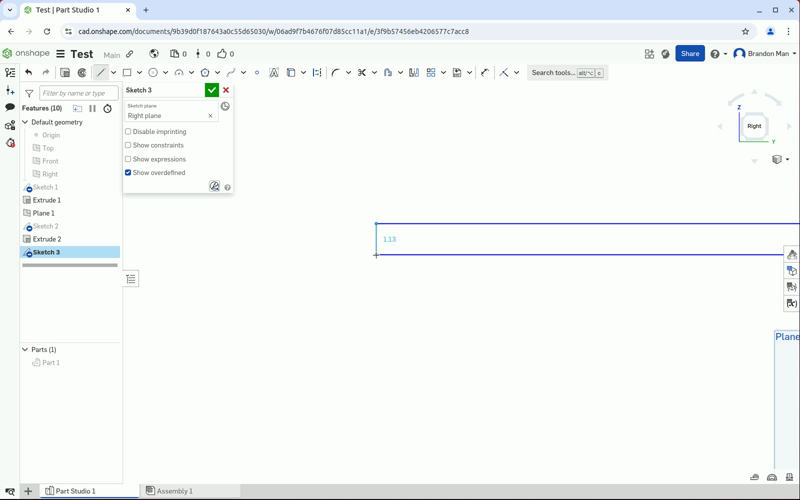
scroll(6)
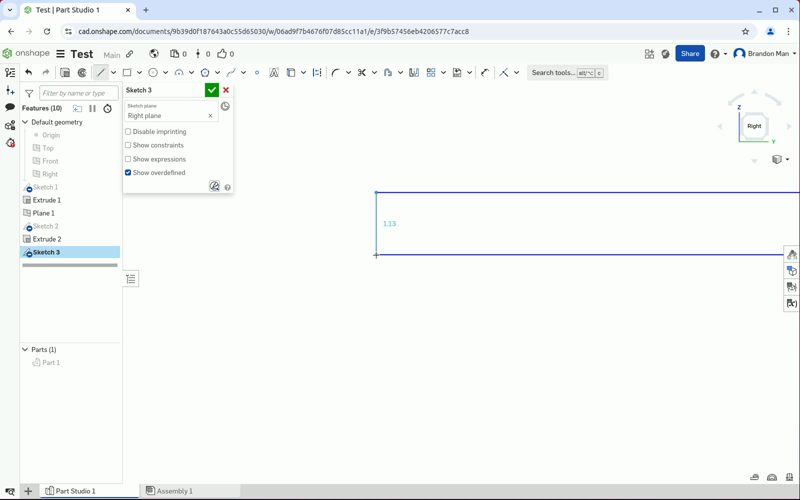
key_up(shift)
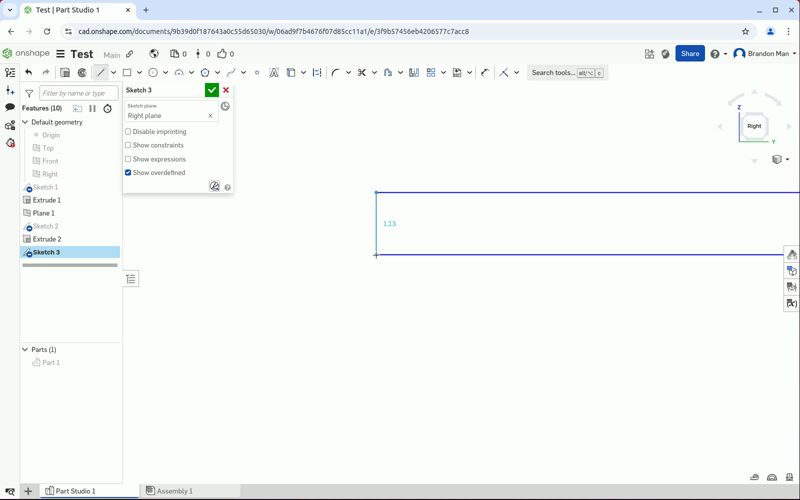
click(376, 254)
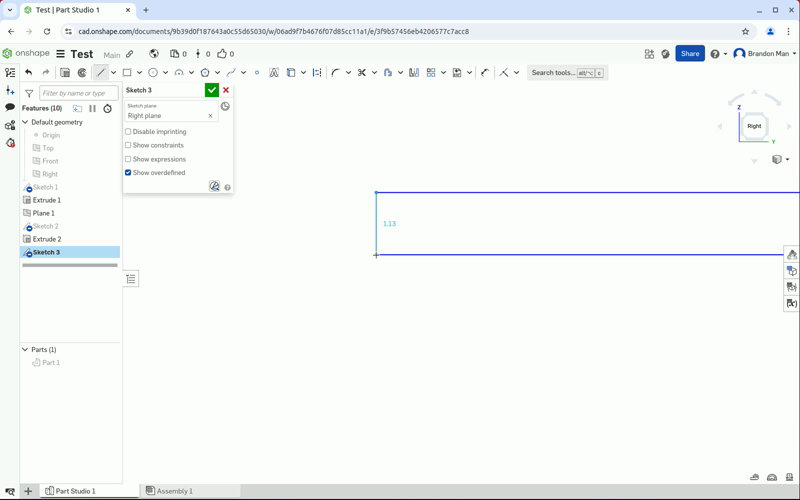
scroll(-6)
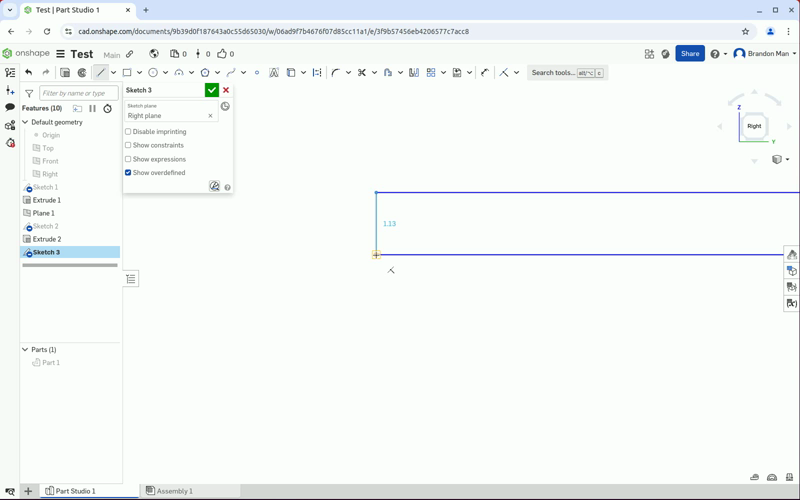
scroll(-6)
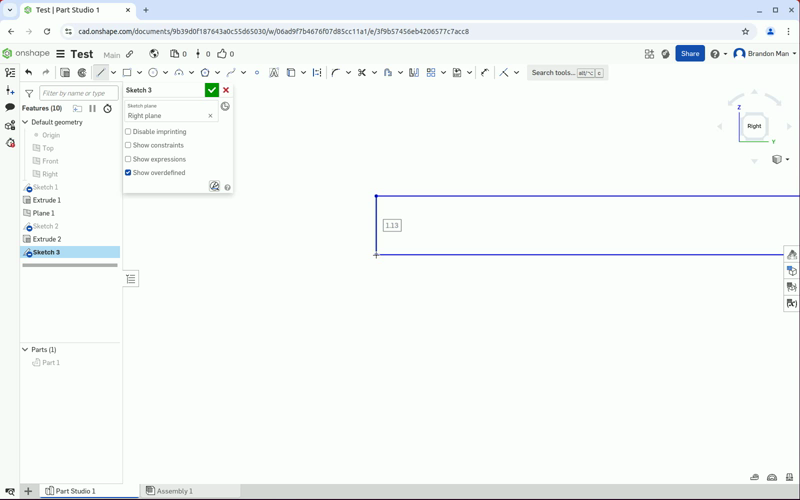
scroll(-6)
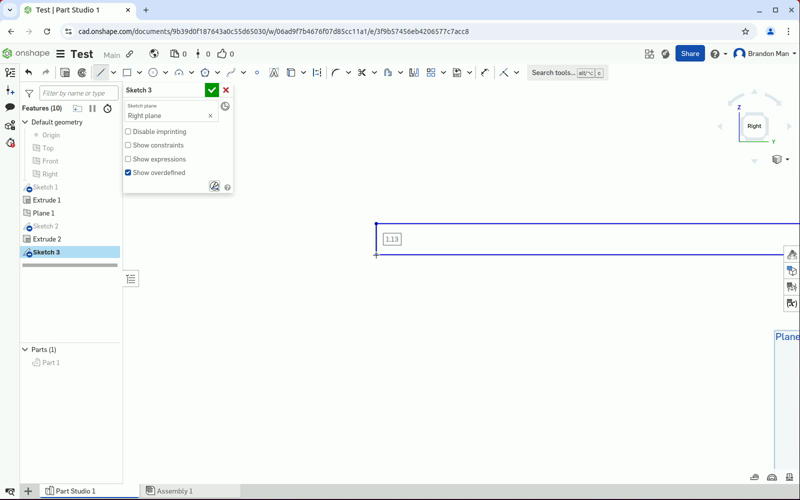
scroll(-6)
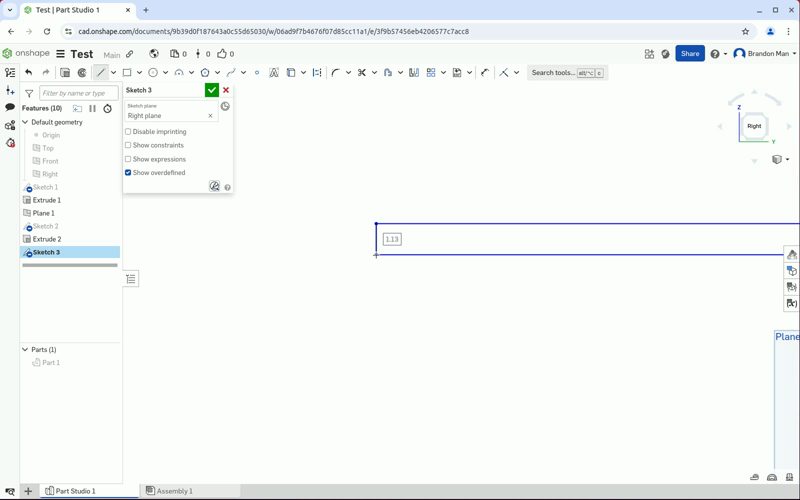
scroll(-6)
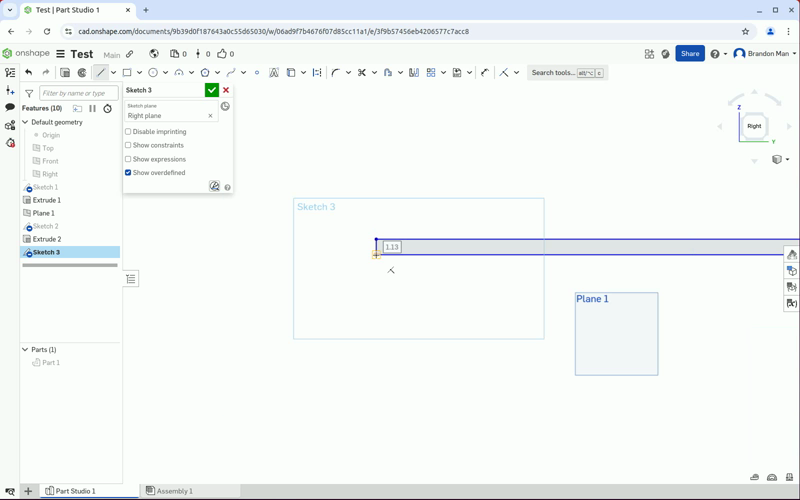
scroll(-6)
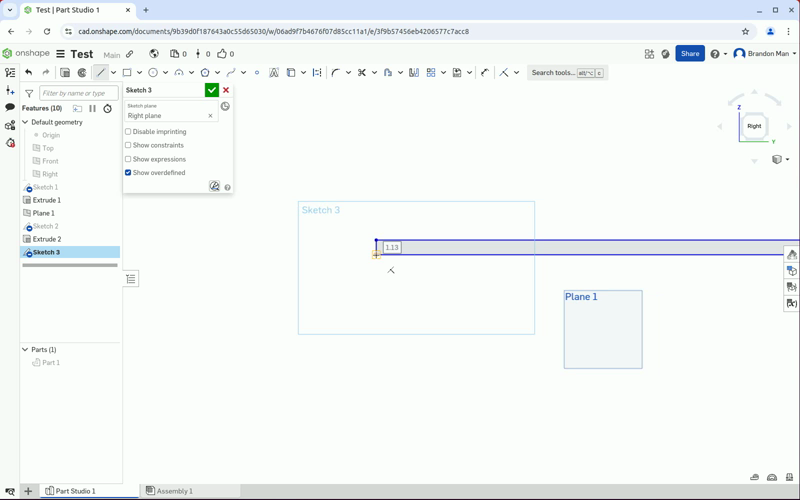
scroll(-6)
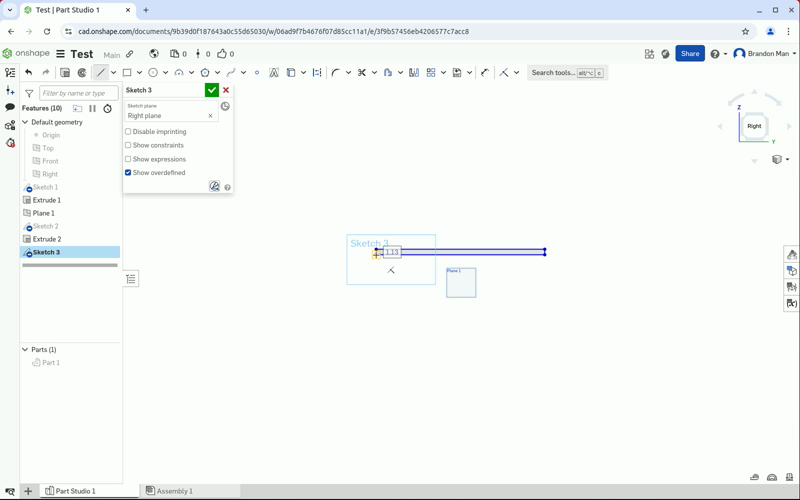
key(esc)
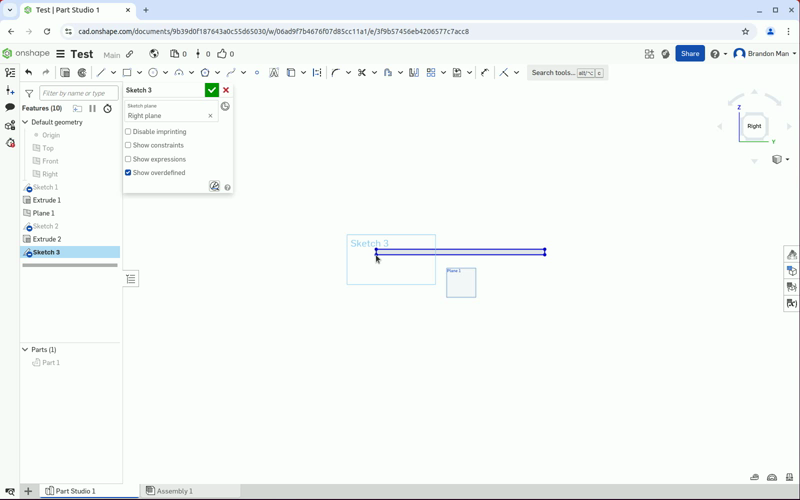
mouse_move(514, 249)
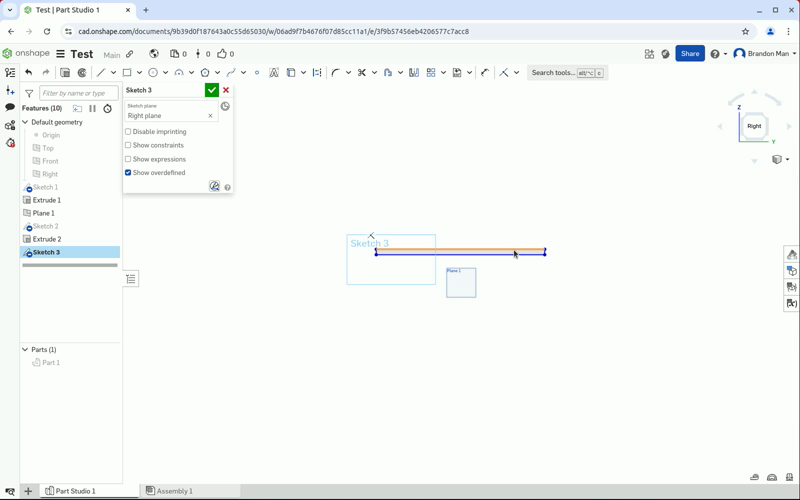
scroll(6)
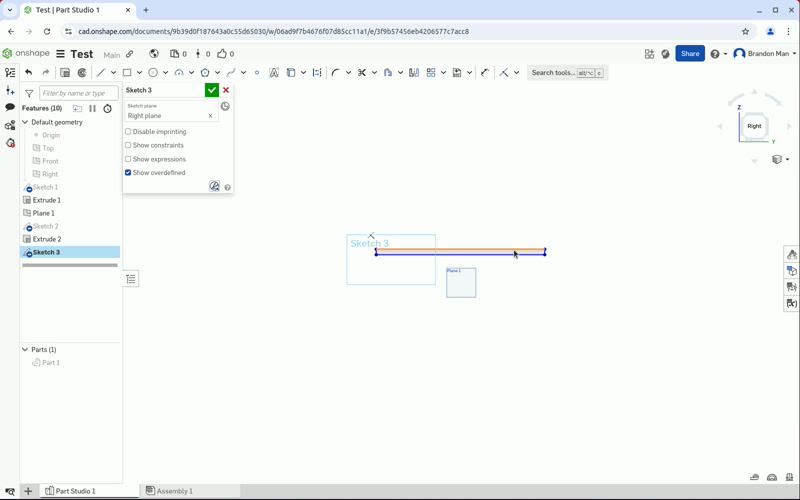
scroll(6)
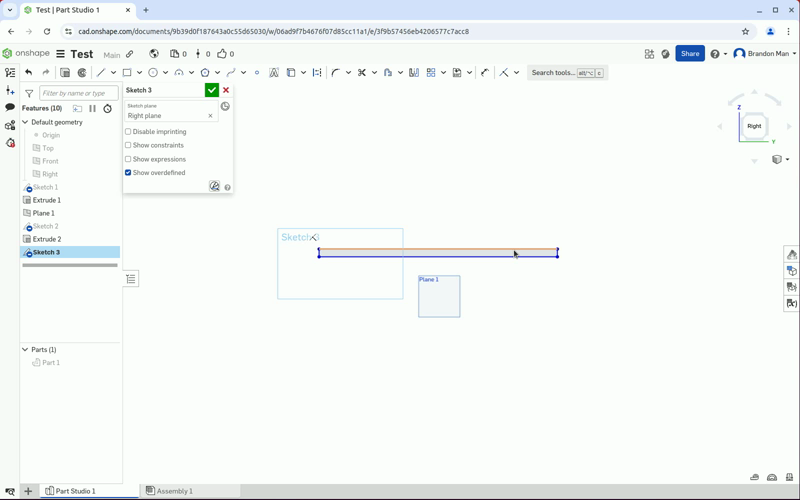
scroll(6)
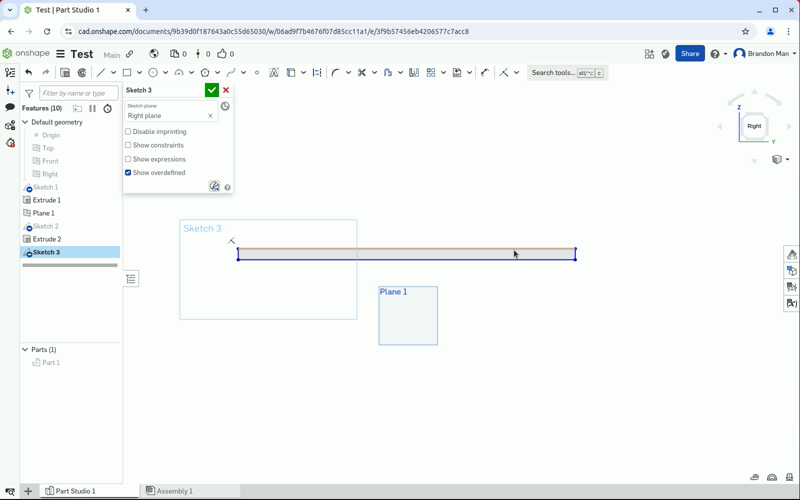
scroll(6)
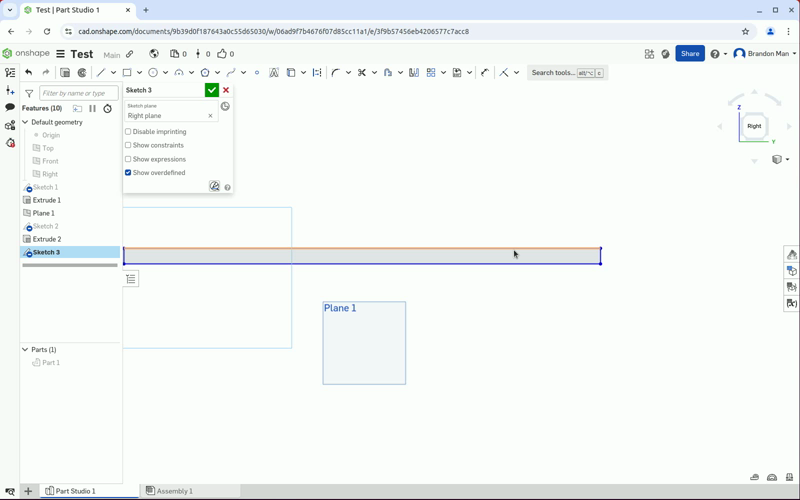
scroll(6)
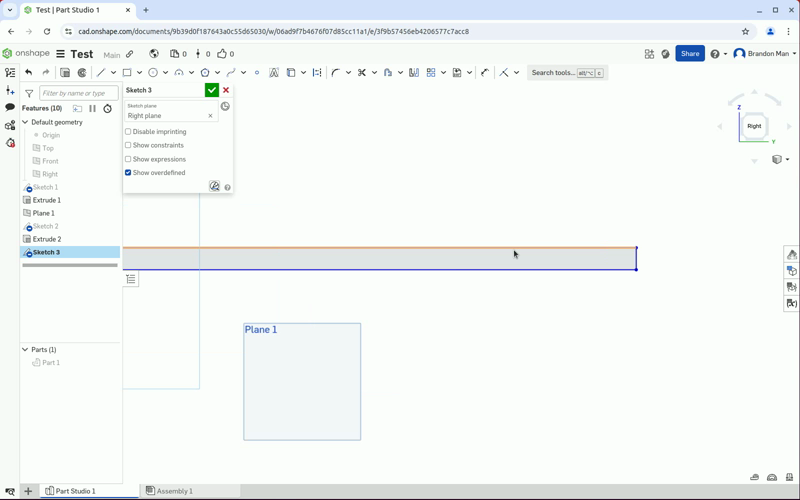
scroll(6)
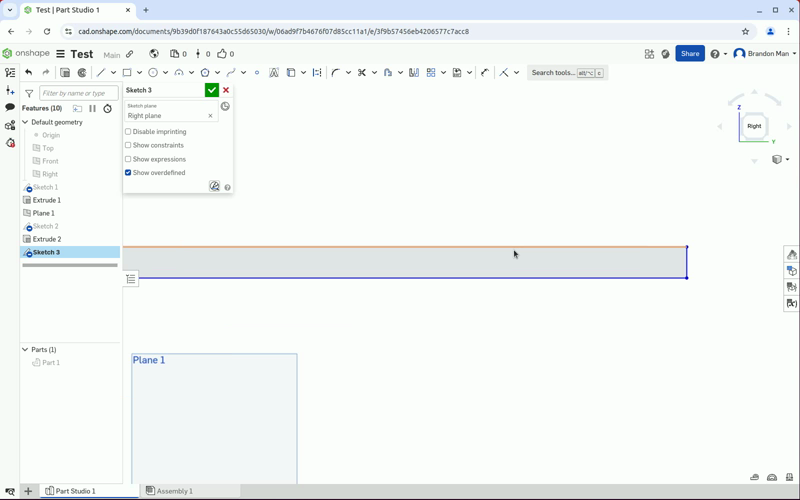
scroll(6)
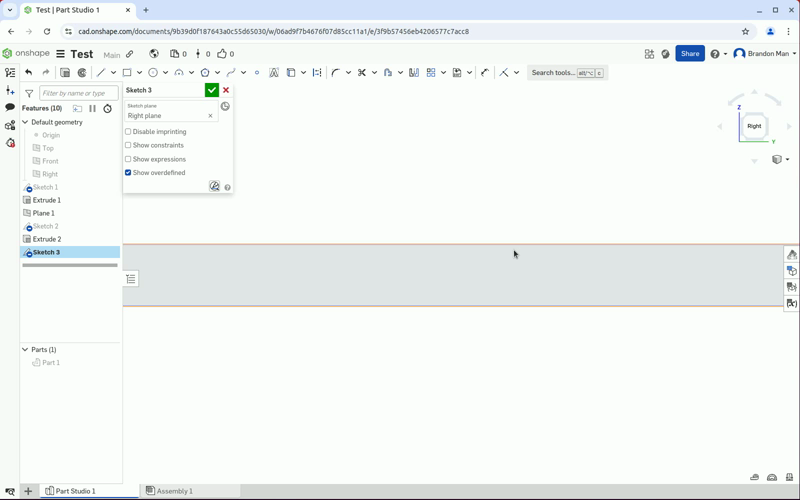
click(514, 249)
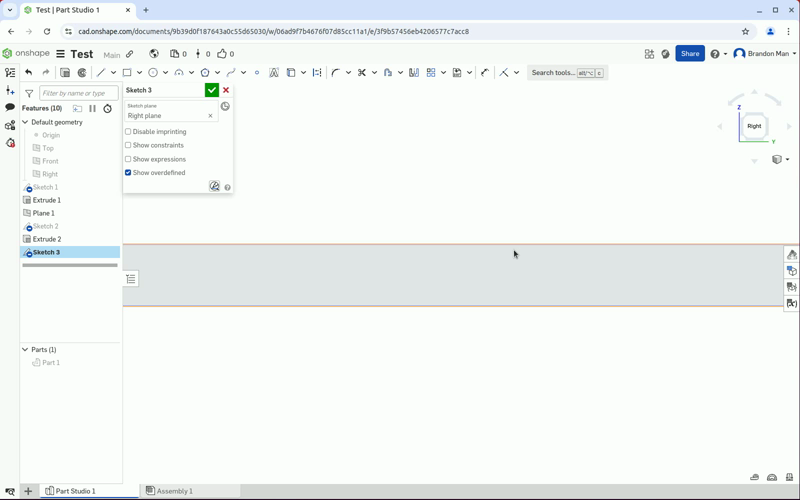
scroll(-6)
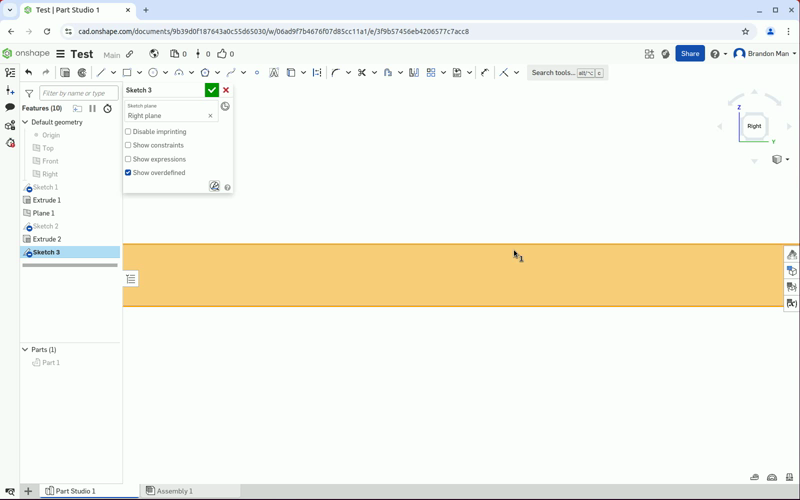
scroll(-6)
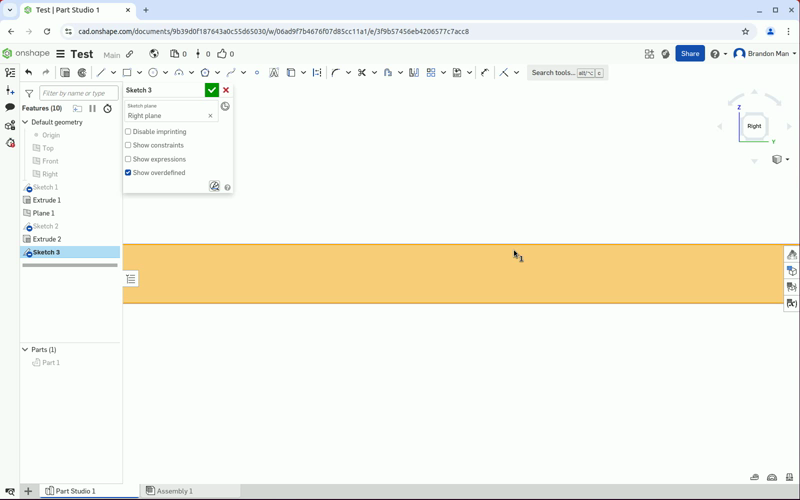
scroll(-6)
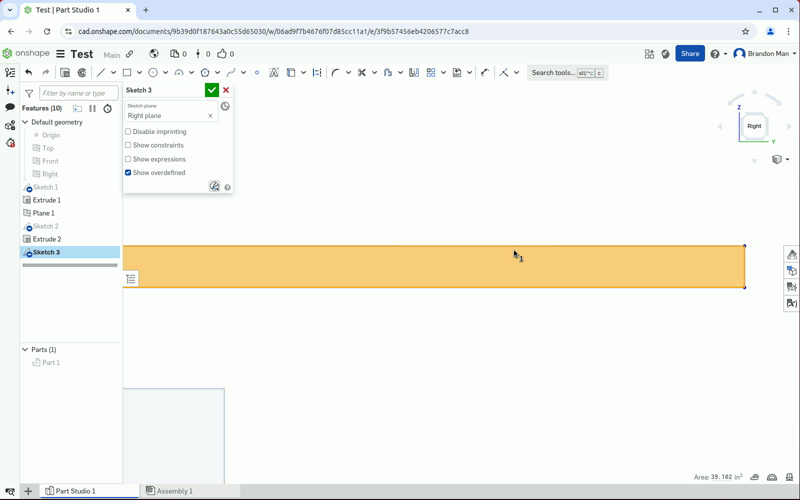
scroll(-6)
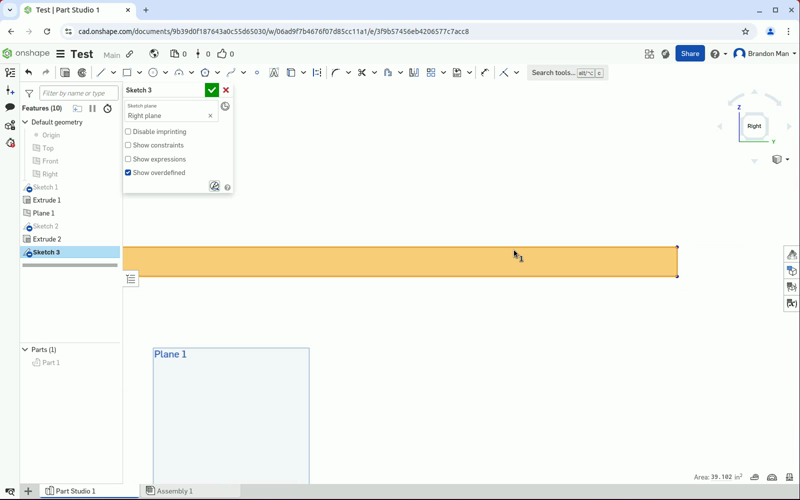
scroll(-6)
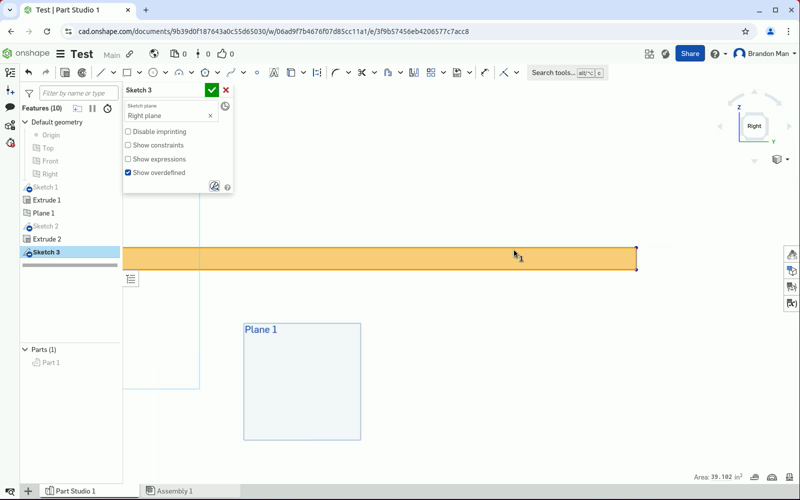
scroll(-6)
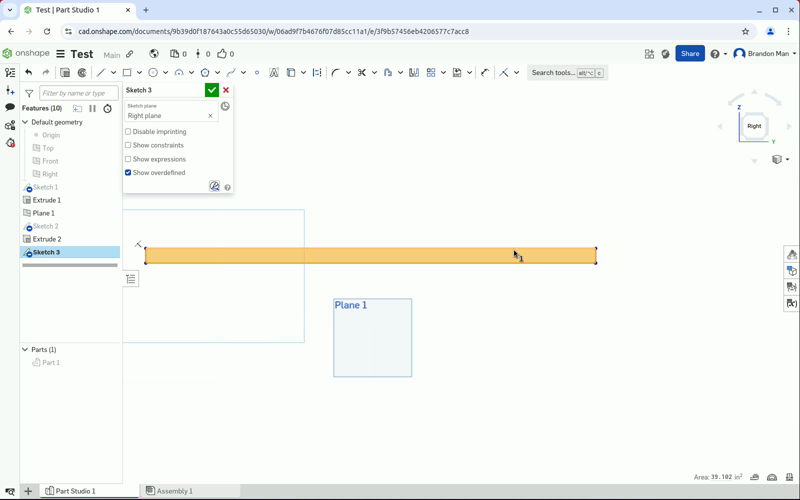
scroll(-6)
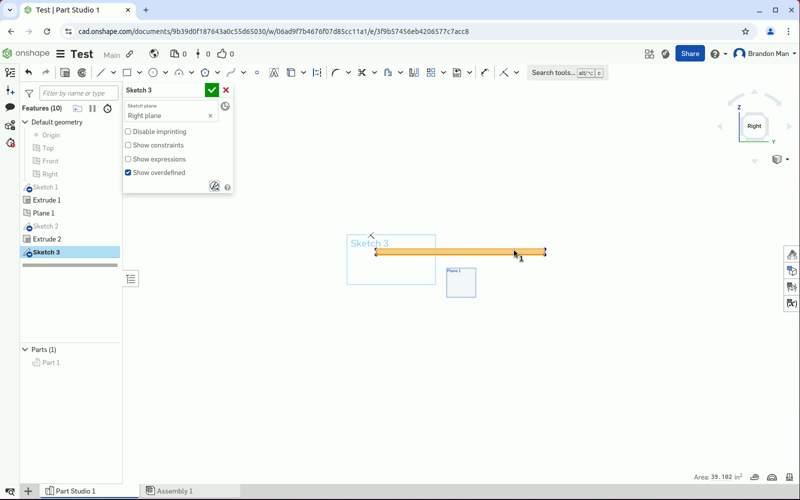
mouse_move(73, 352)
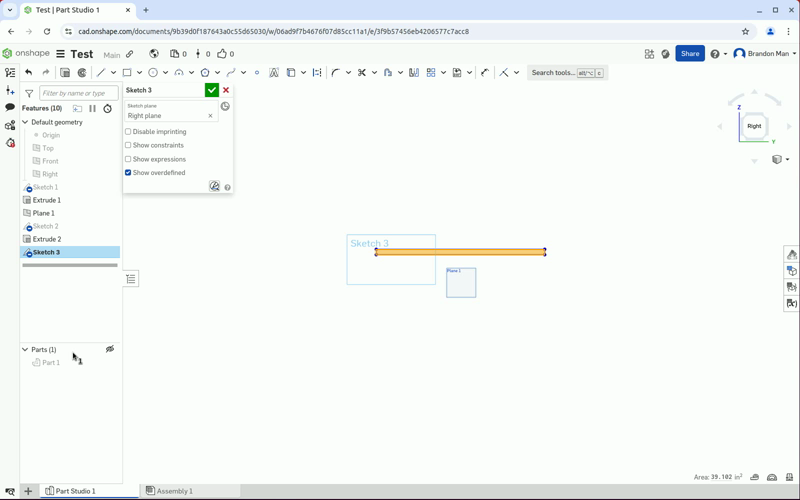
key(shift+y)
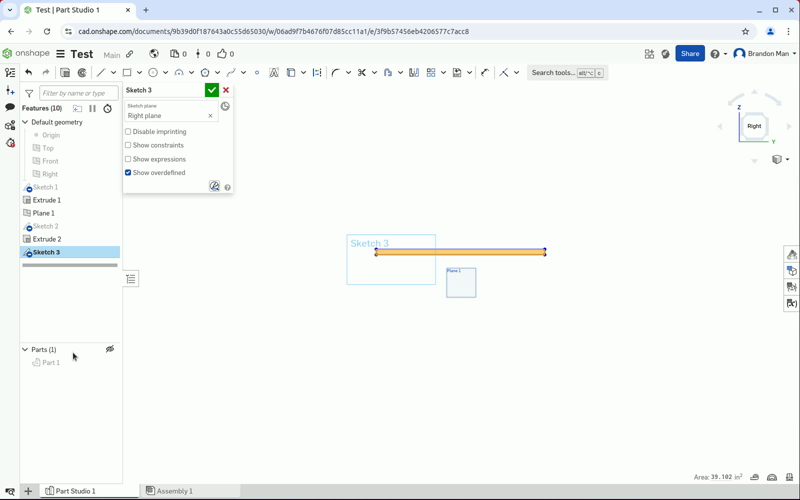
key(shift+e)
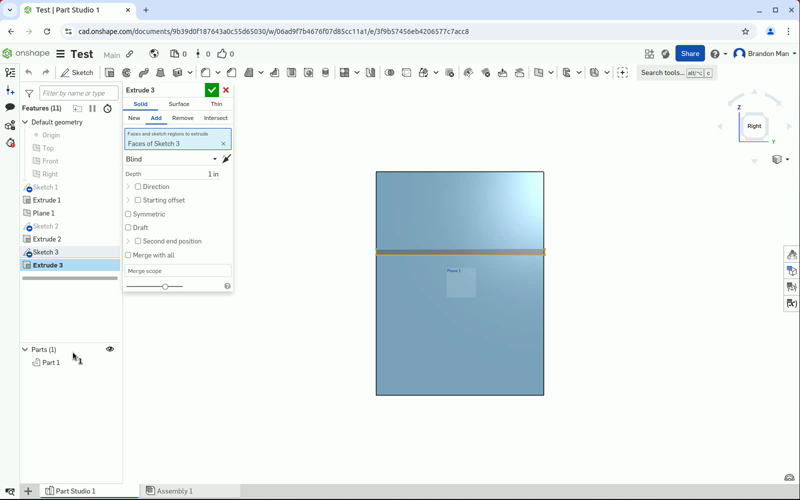
mouse_move(143, 106)
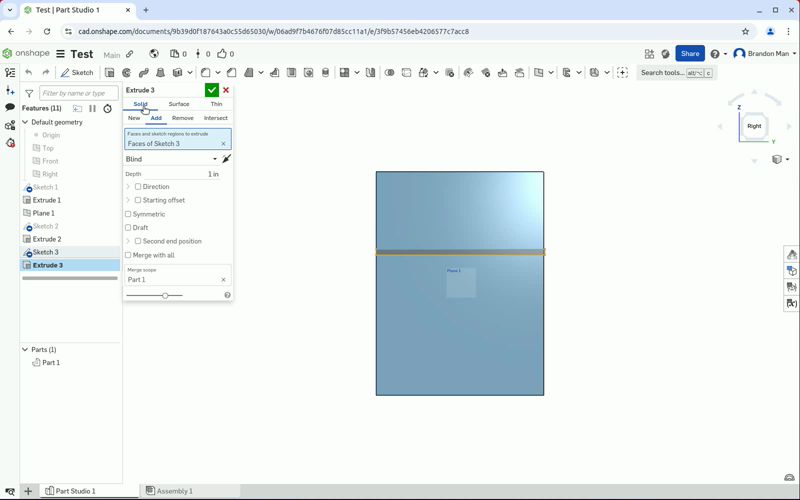
click(143, 106)
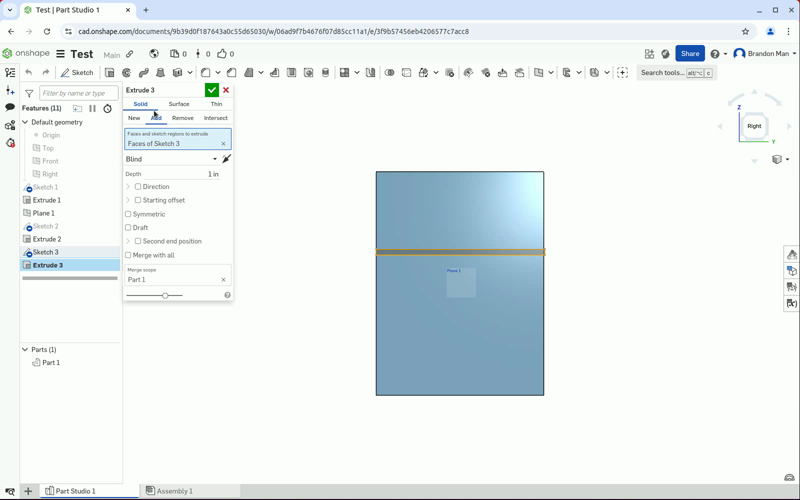
mouse_move(186, 120)
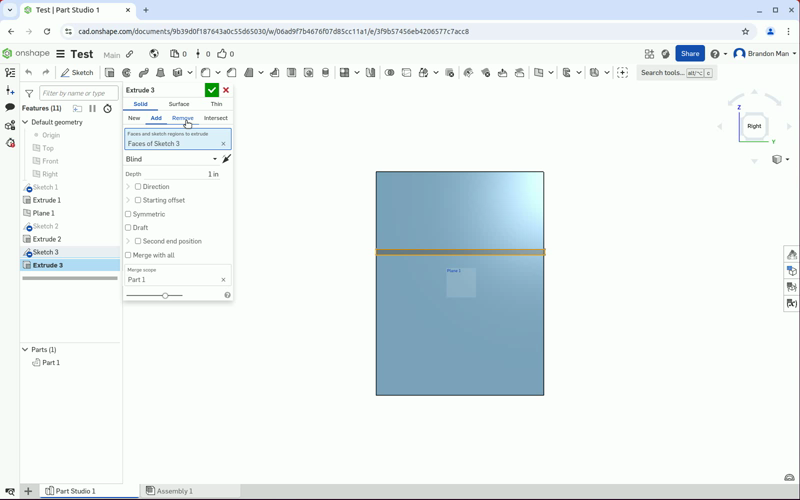
click(186, 120)
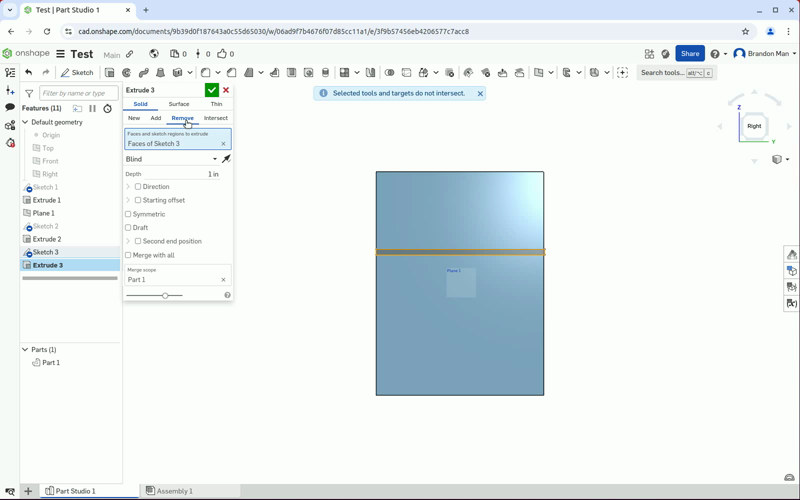
key(tab, 4)
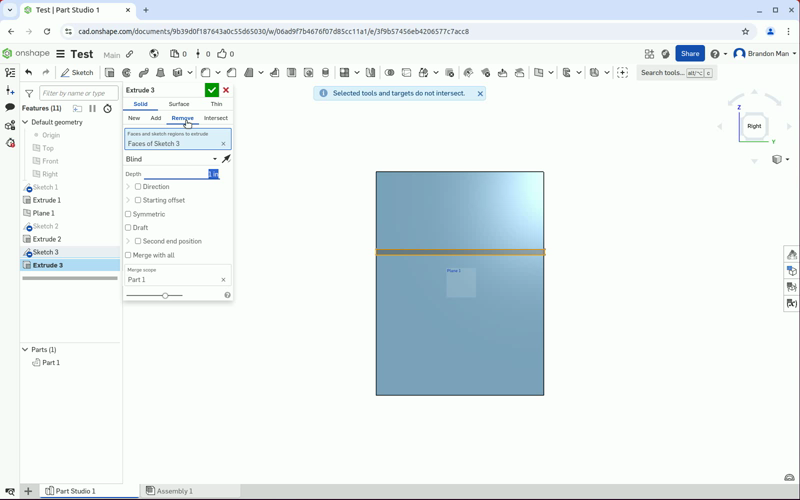
text(0.241)
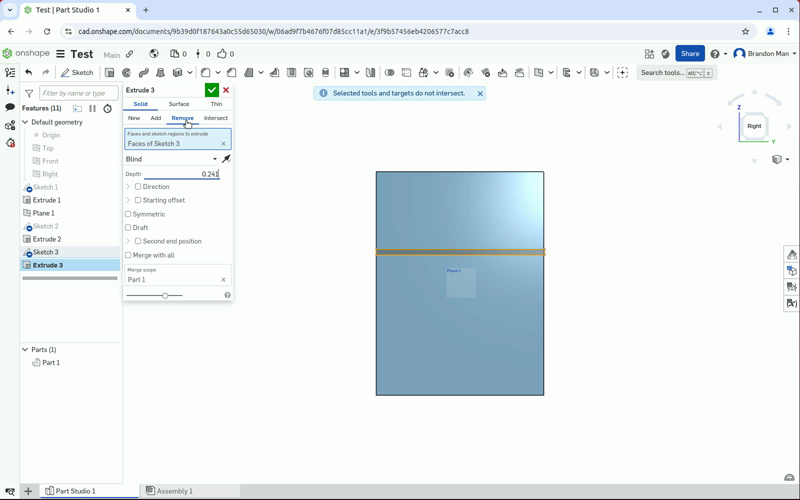
key(tab, 6)
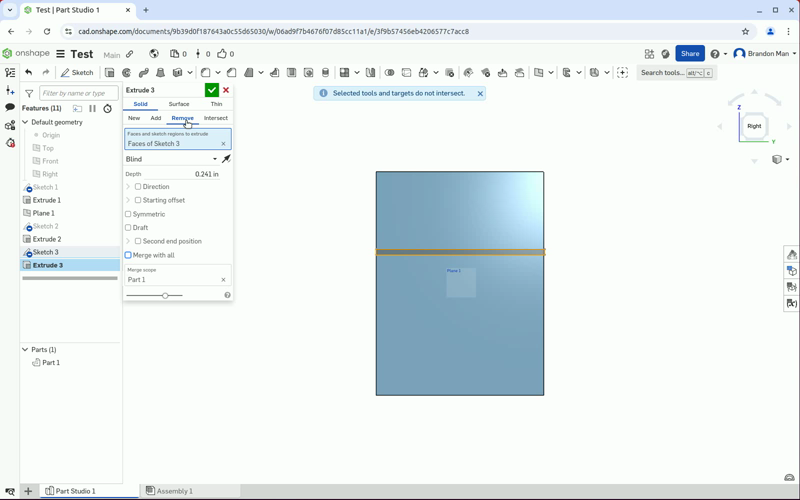
key(space)
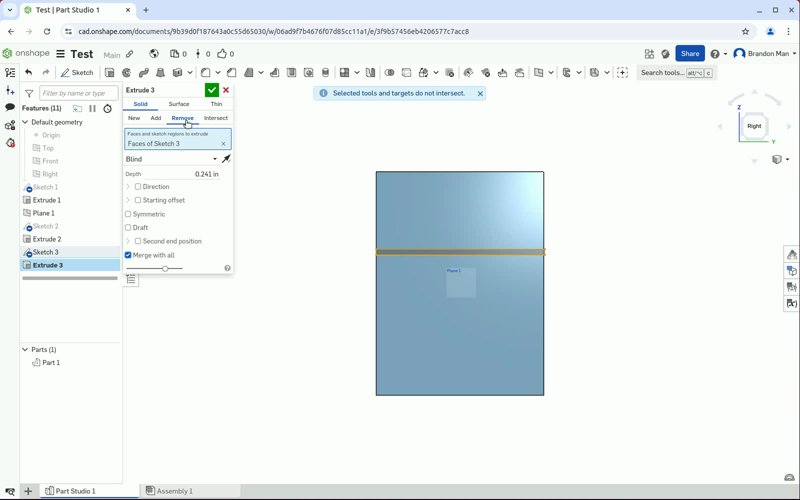
key(enter)
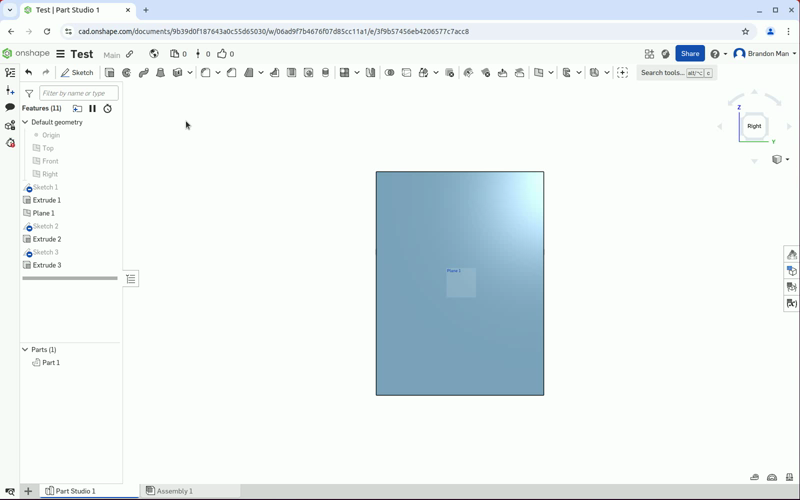
key(shift+h)
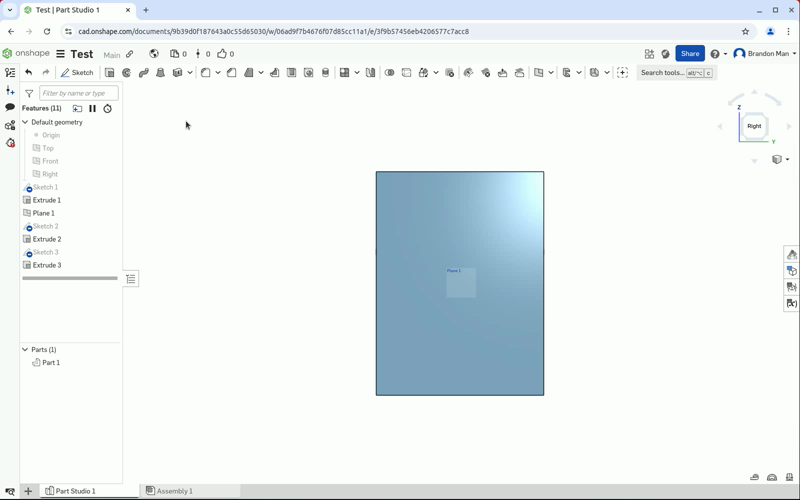
key(shift+h)
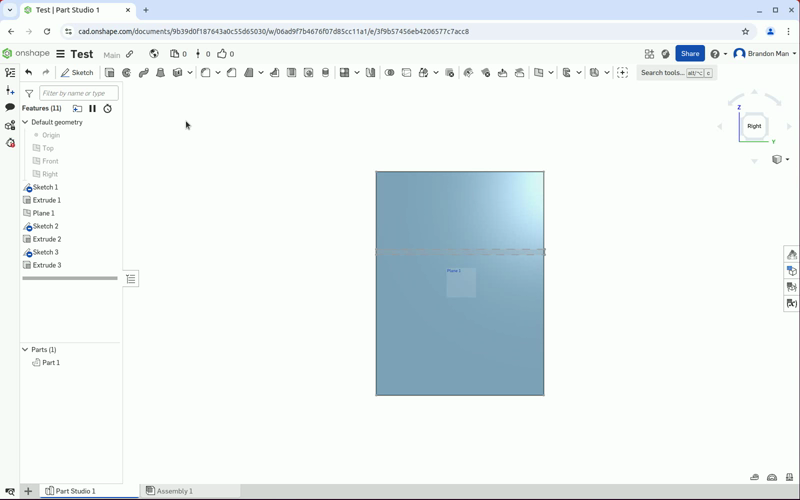
key(shift+7)
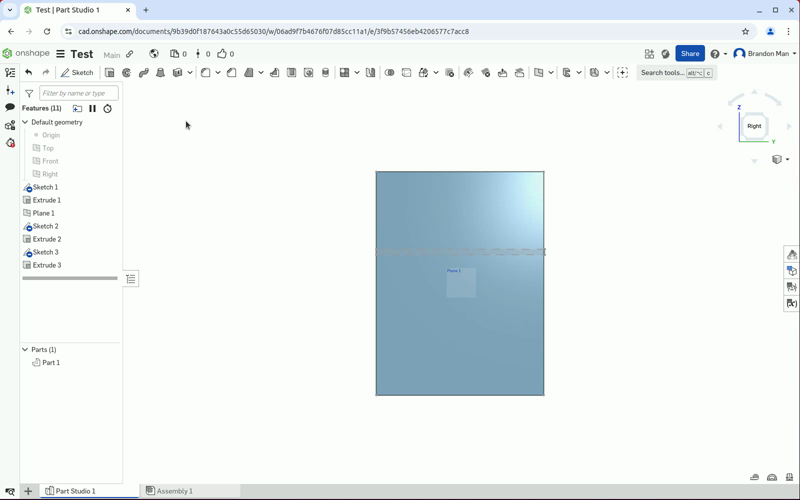
key(right, 2)
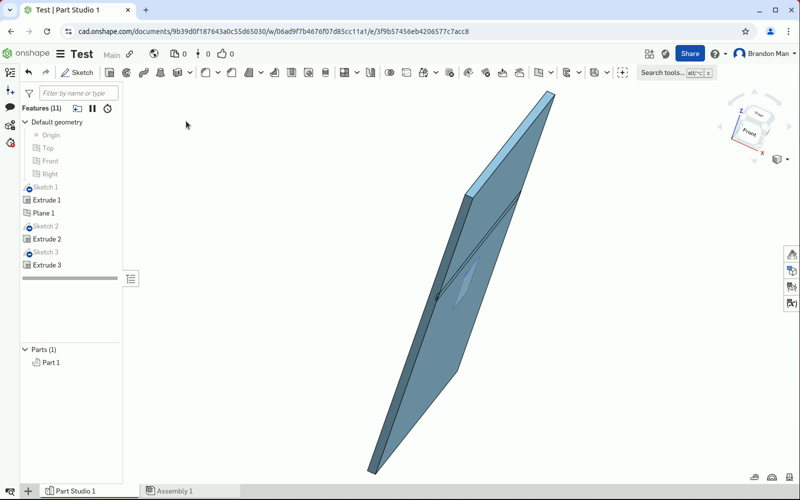
key(down, 2)
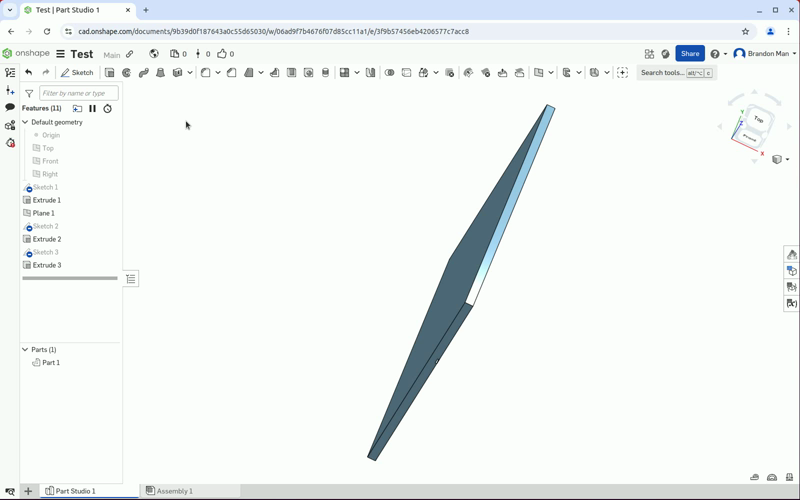
key(up, 2)
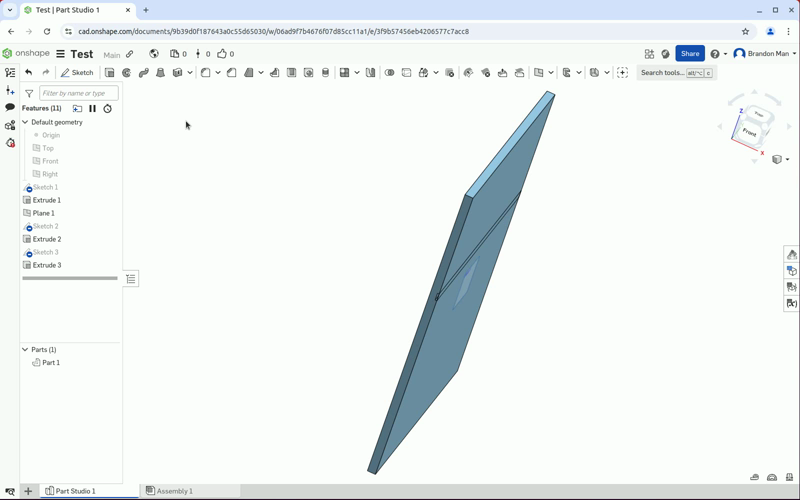
key(left, 2)
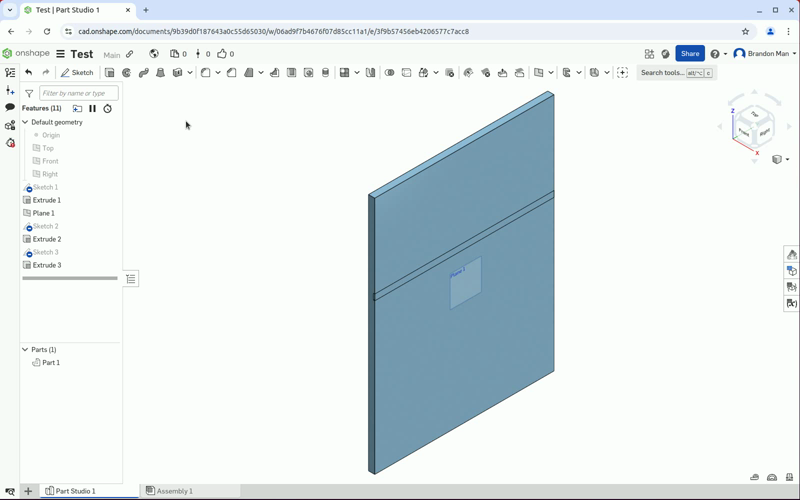
mouse_move(73, 189)
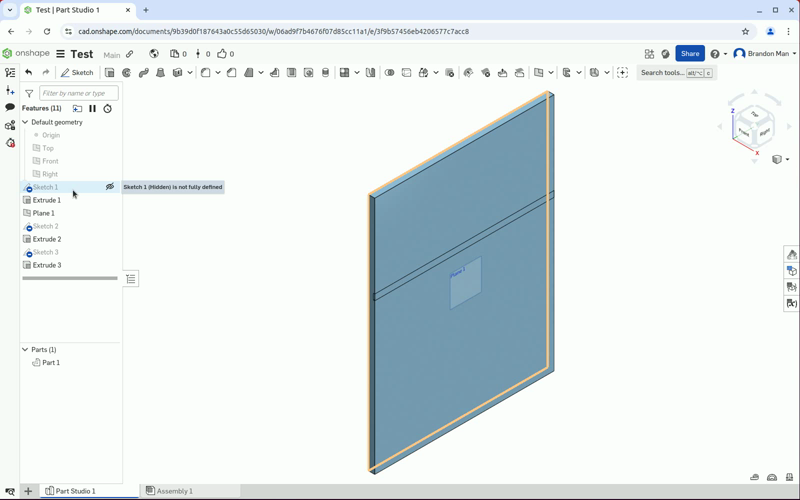
click(73, 189)